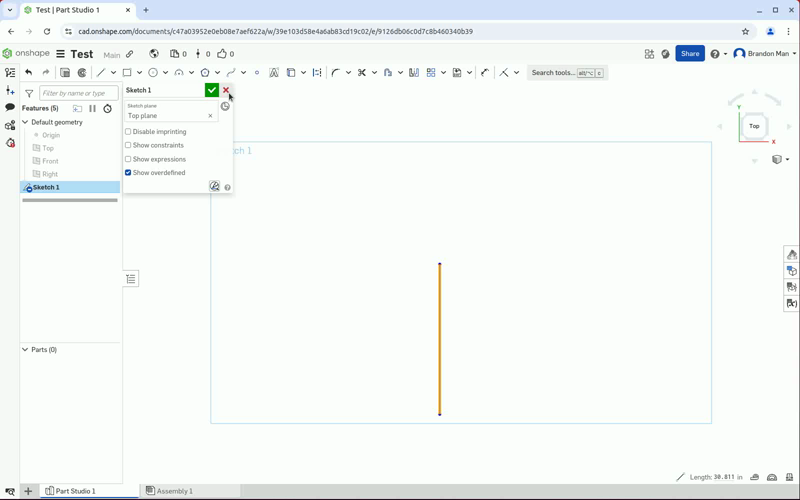
key(shift+h)
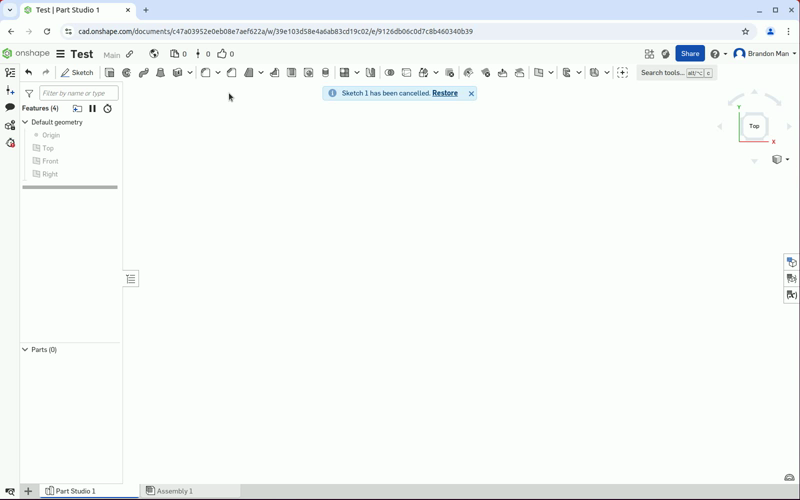
mouse_move(73, 352)
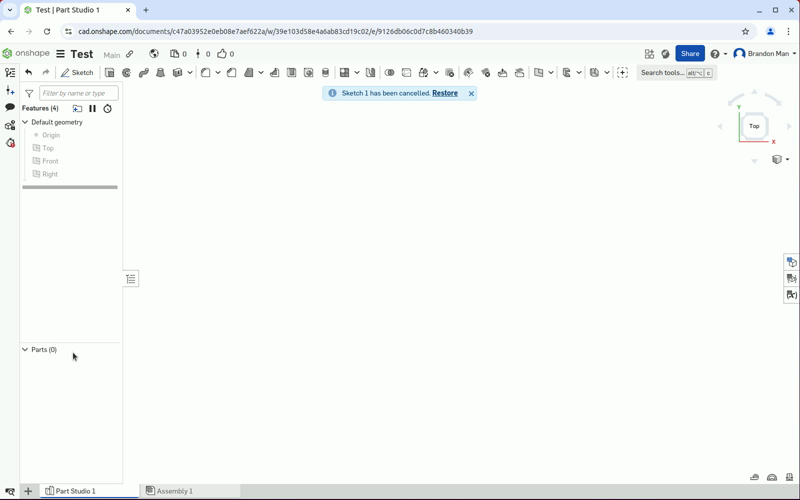
key(y)
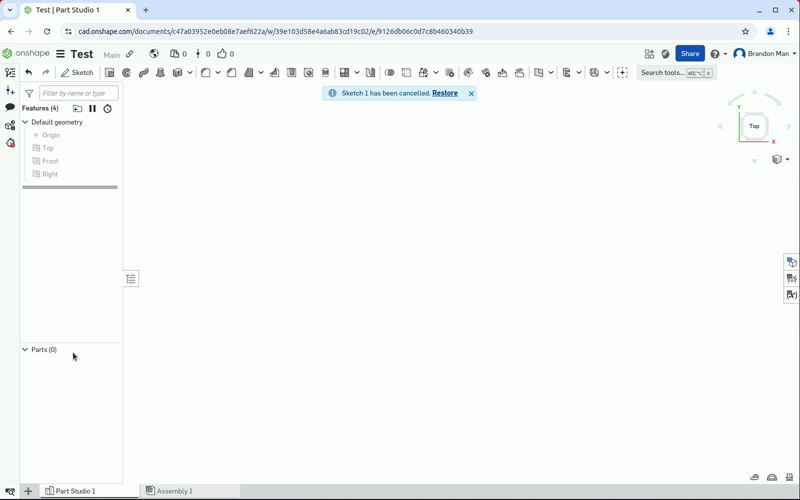
key(shift+p)
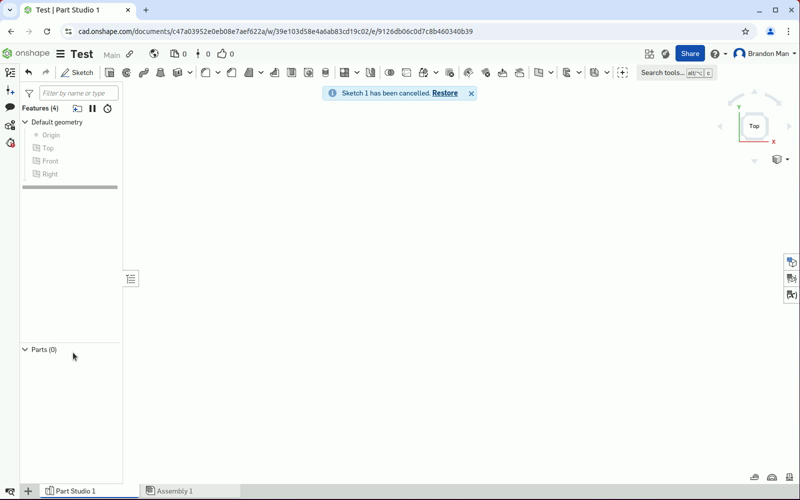
key(space)
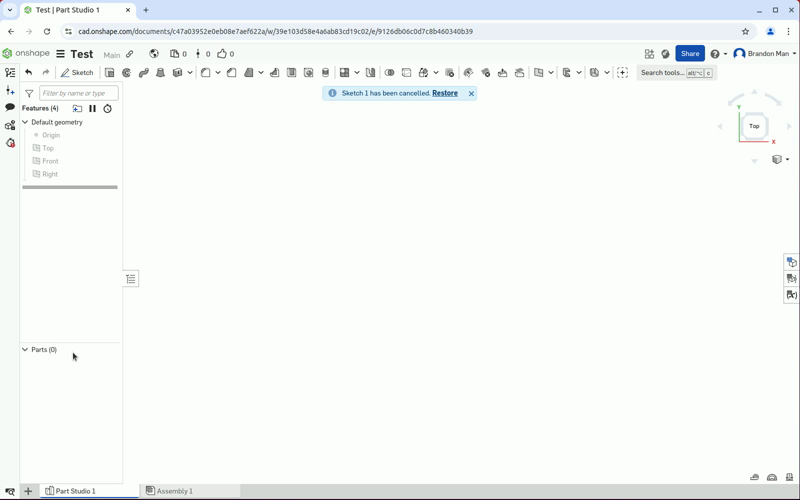
key_down(shift)
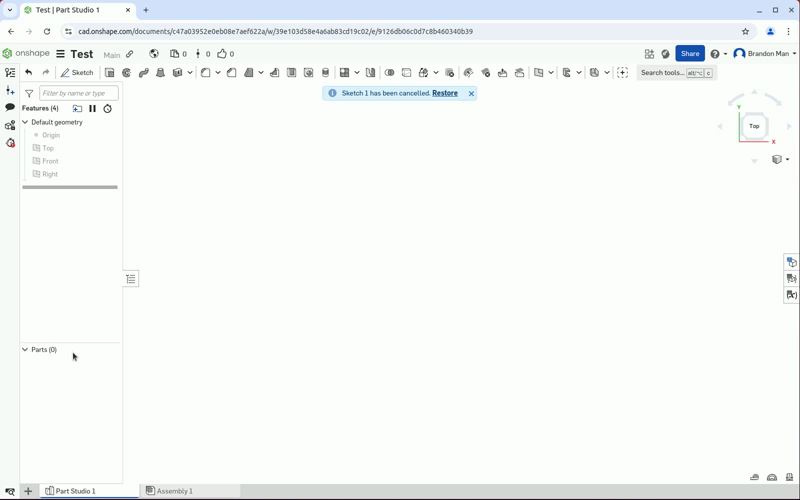
key(up)
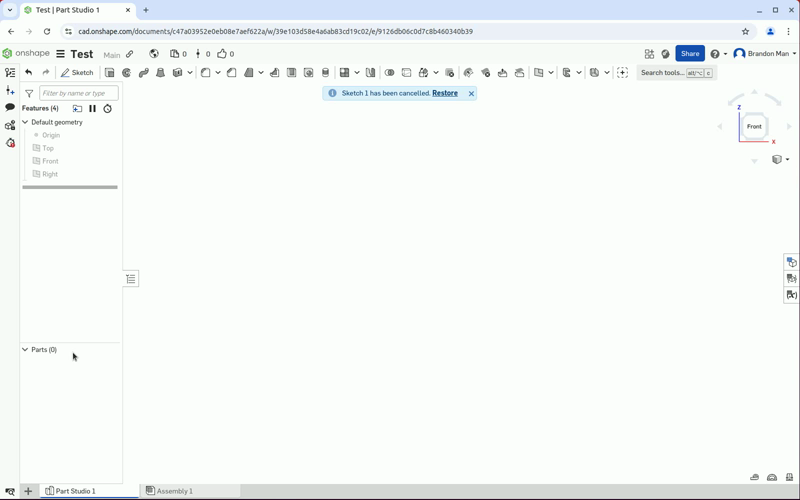
key_up(shift)
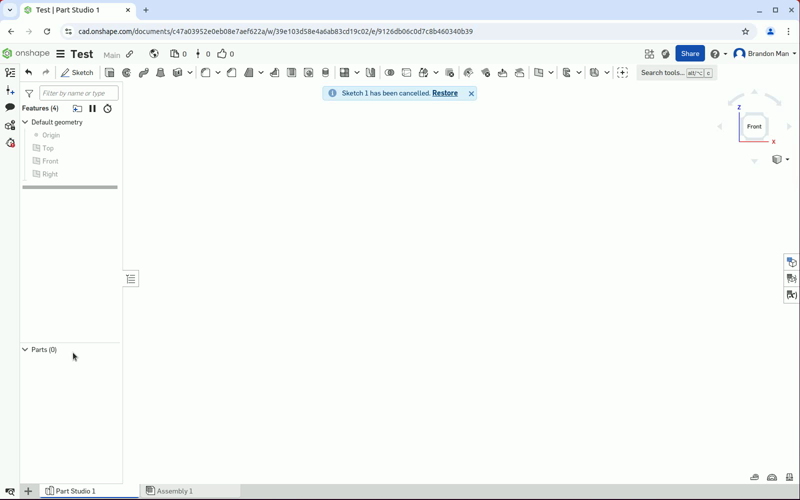
mouse_move(73, 352)
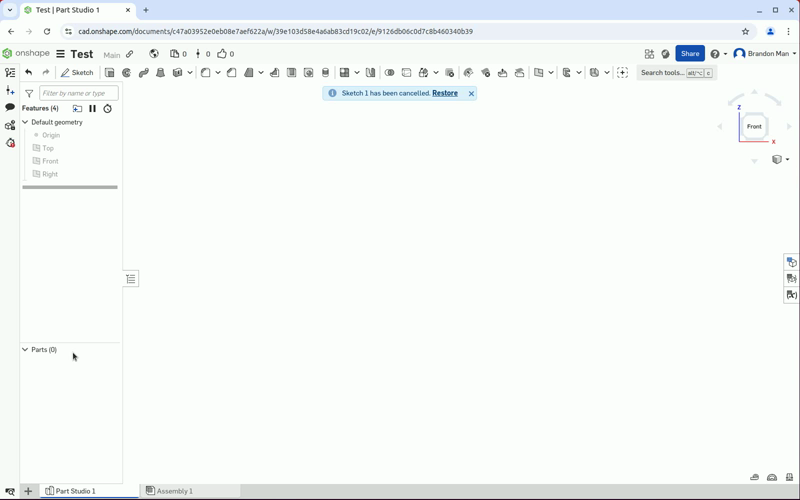
key(shift+y)
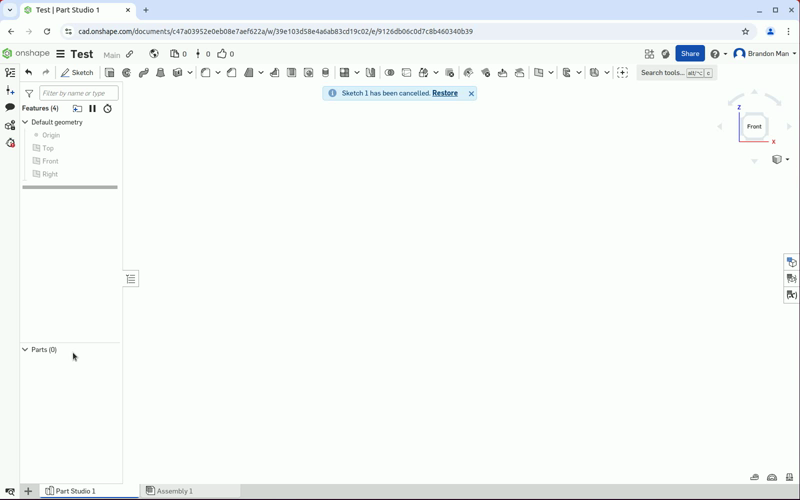
key(shift+s)
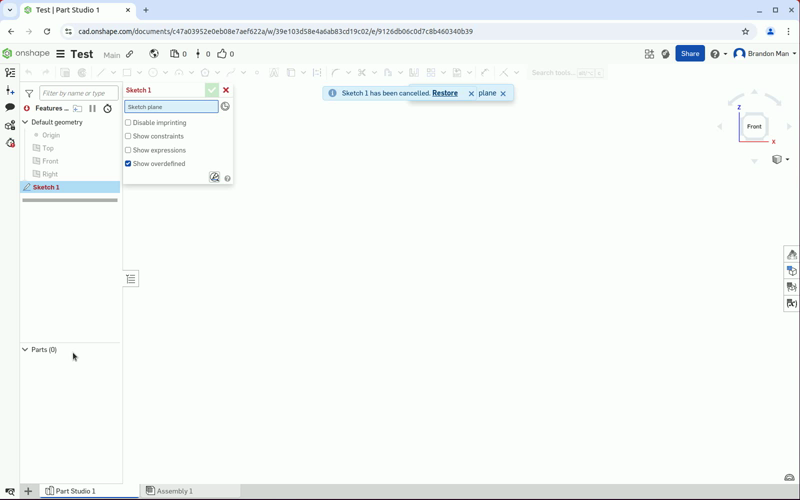
mouse_move(73, 163)
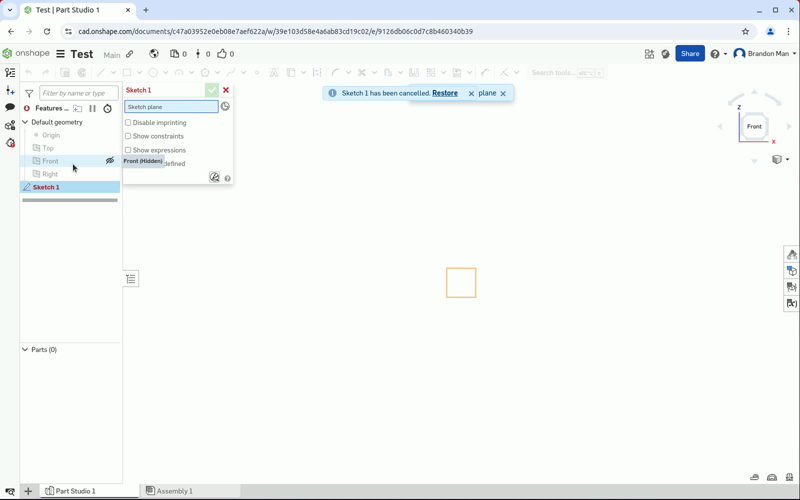
click(73, 163)
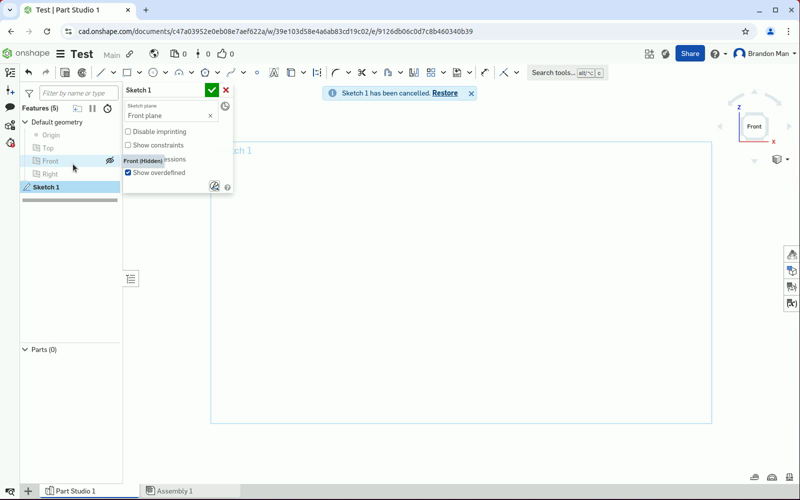
mouse_move(73, 352)
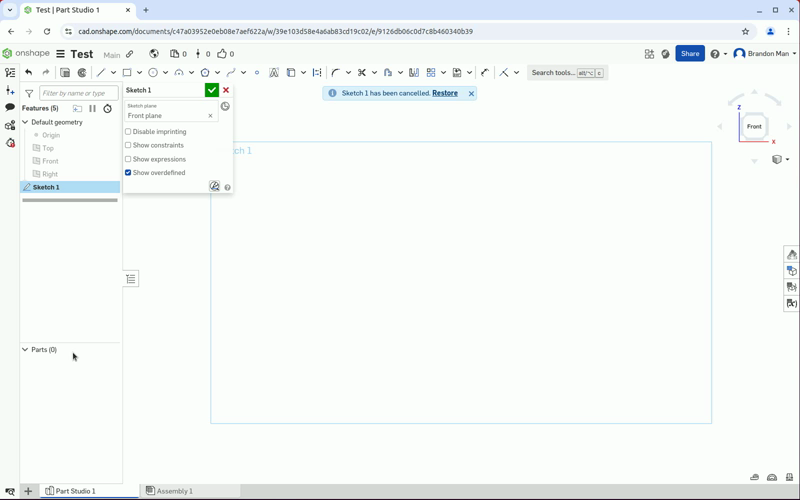
key(y)
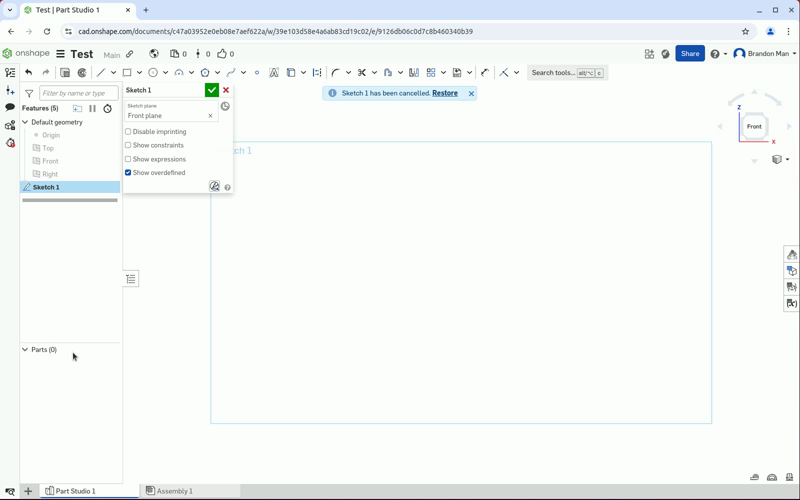
key(l)
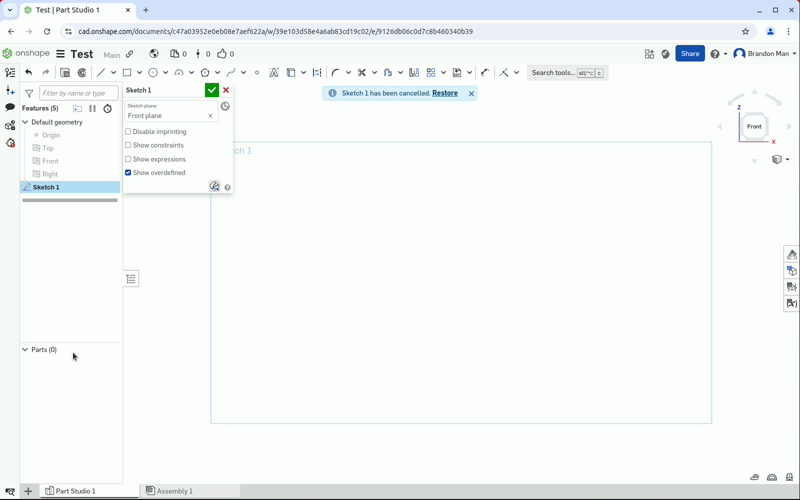
key_down(shift)
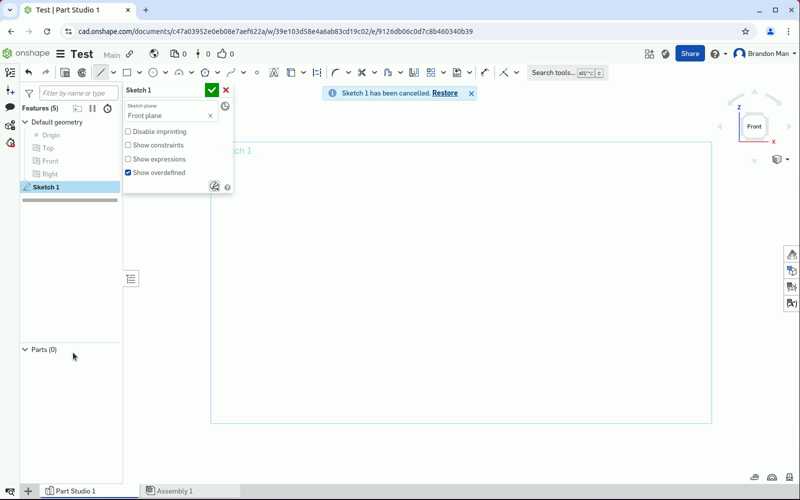
mouse_move(352, 359)
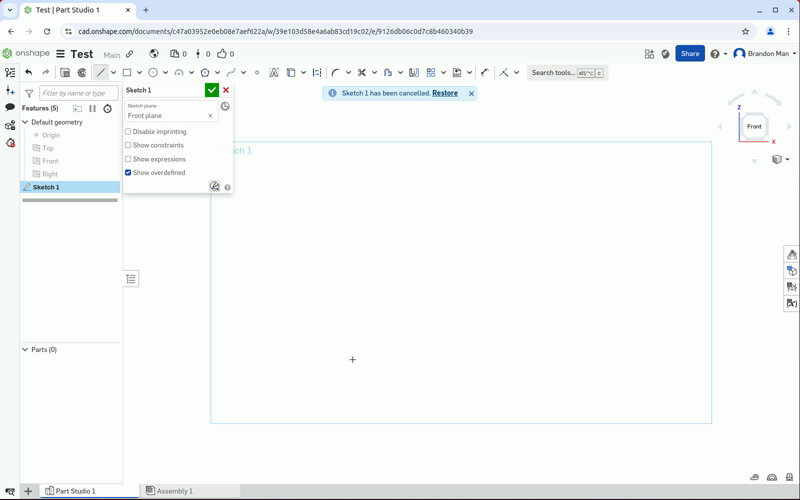
click(352, 359)
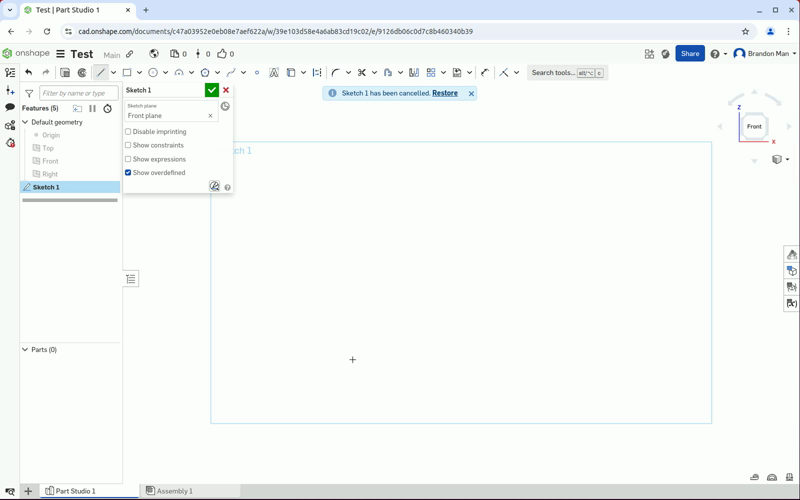
key_up(shift)
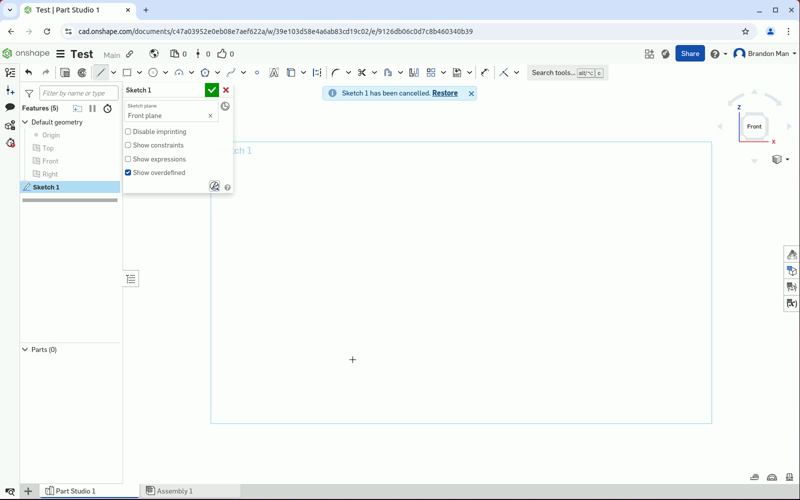
key_down(shift)
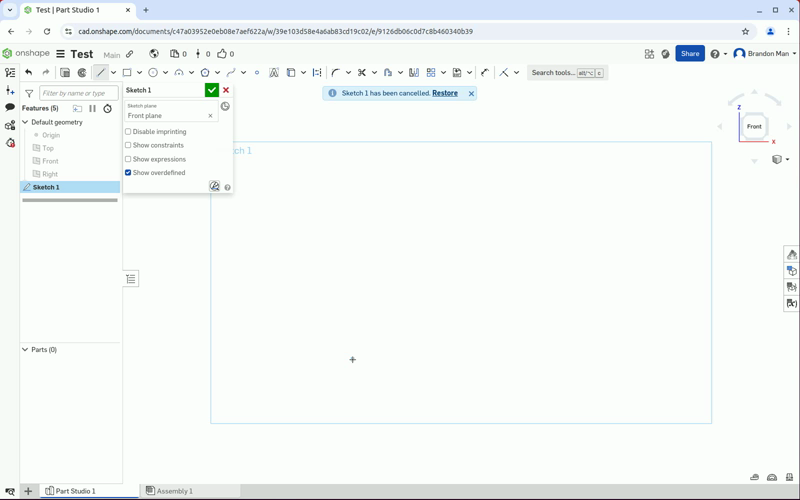
mouse_move(560, 359)
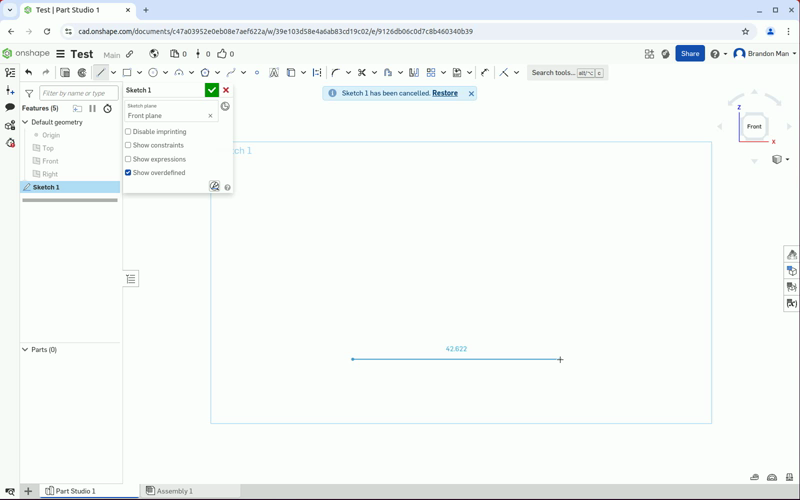
click(560, 359)
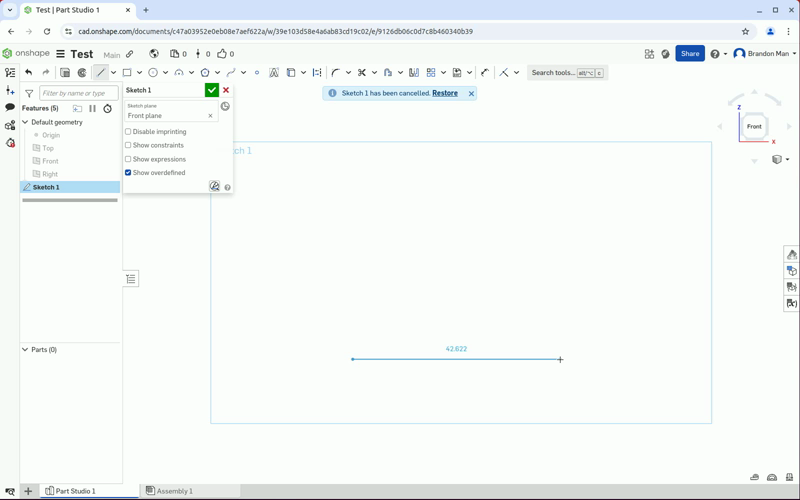
key_up(shift)
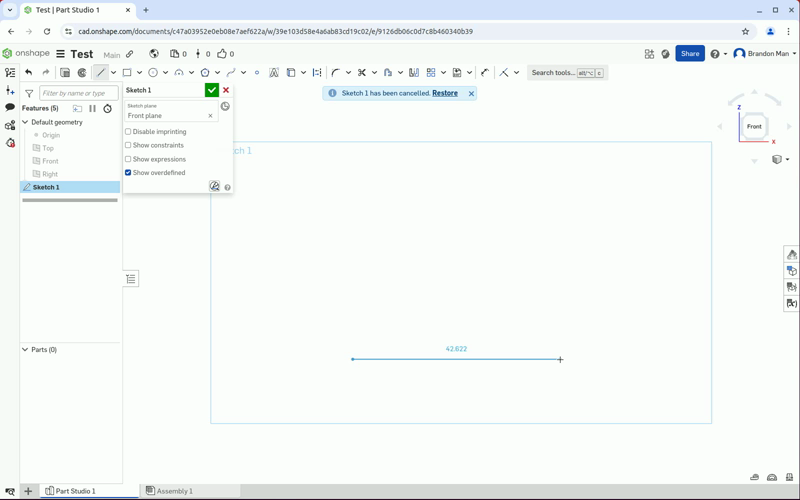
key_down(shift)
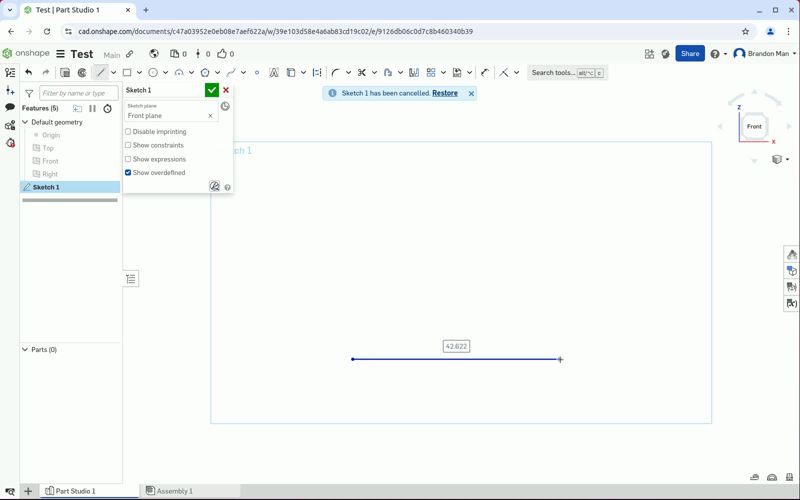
mouse_move(560, 192)
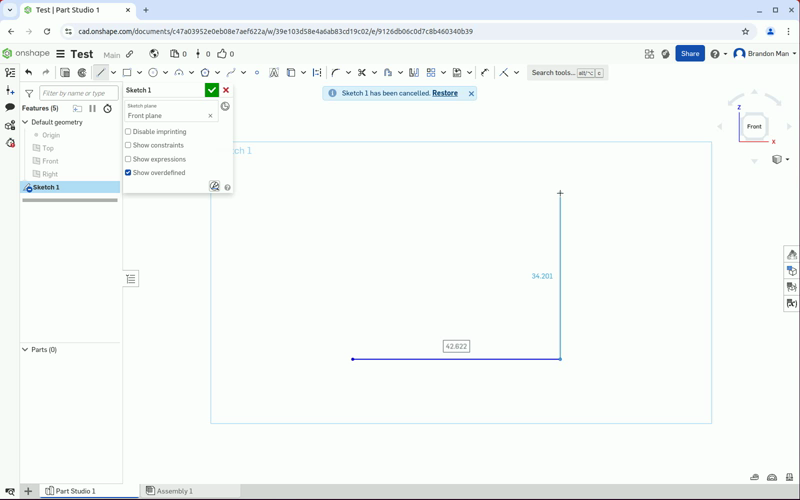
click(560, 192)
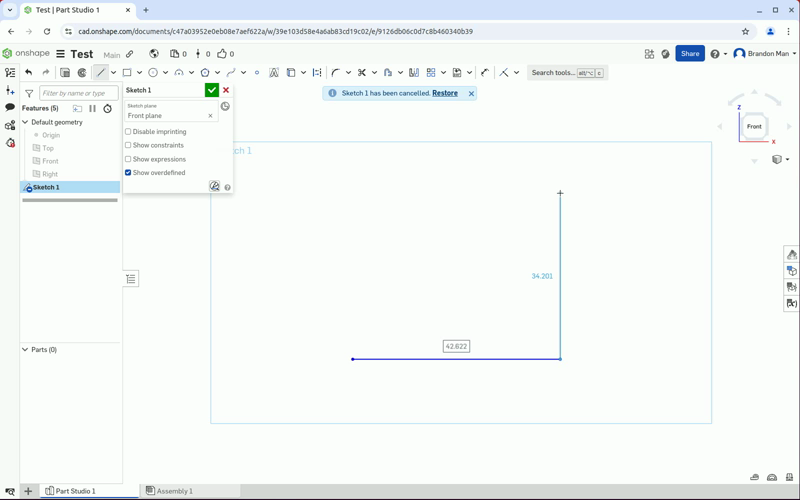
key_up(shift)
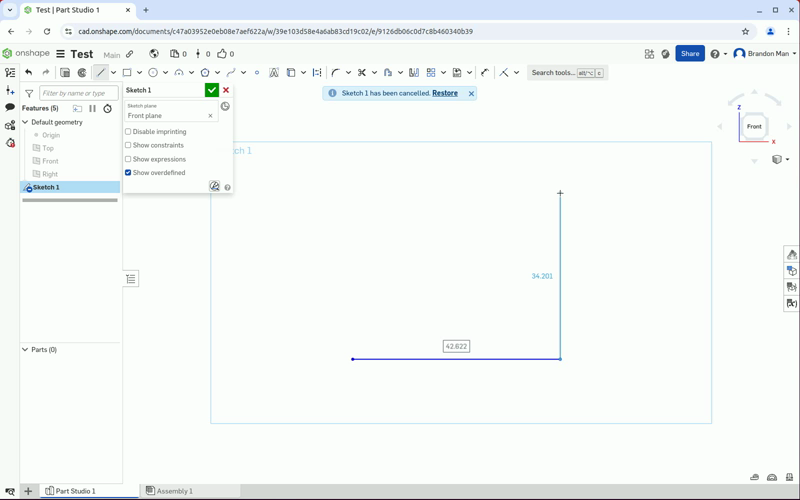
key_down(shift)
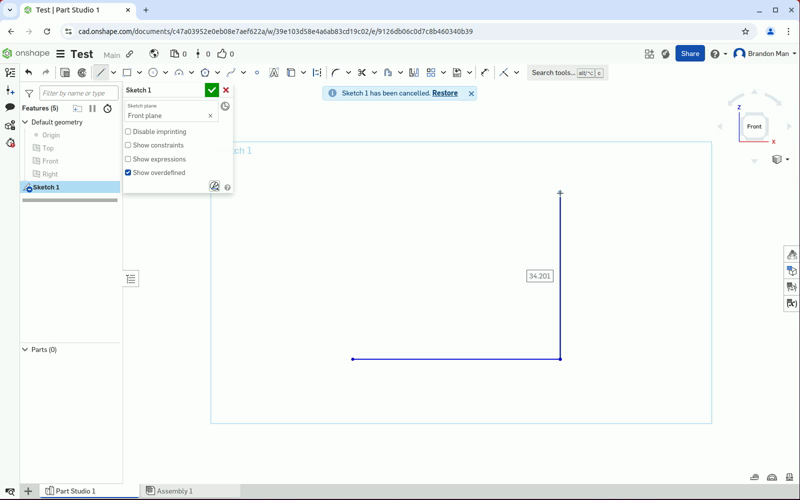
mouse_move(353, 192)
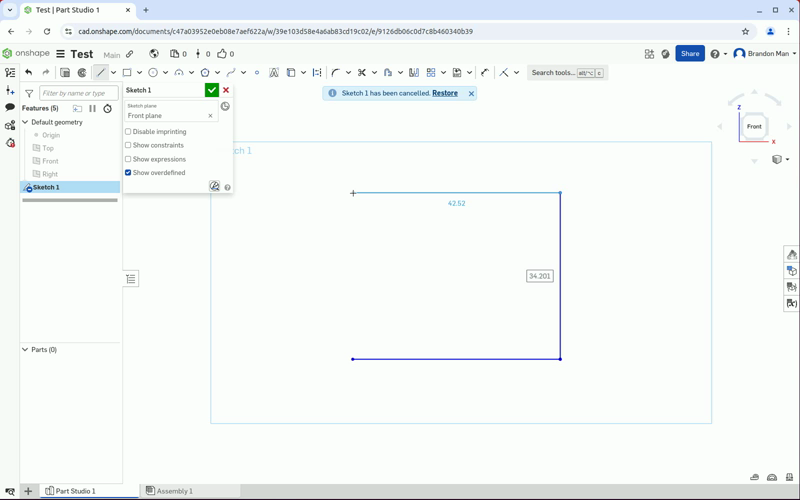
click(353, 192)
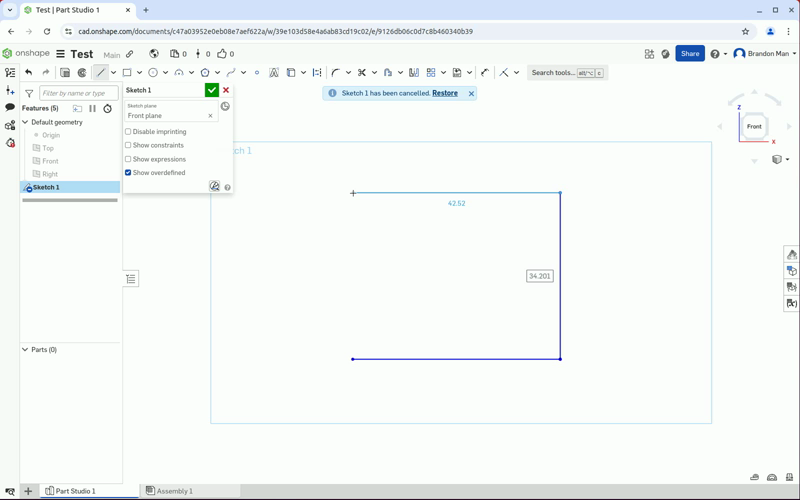
key_up(shift)
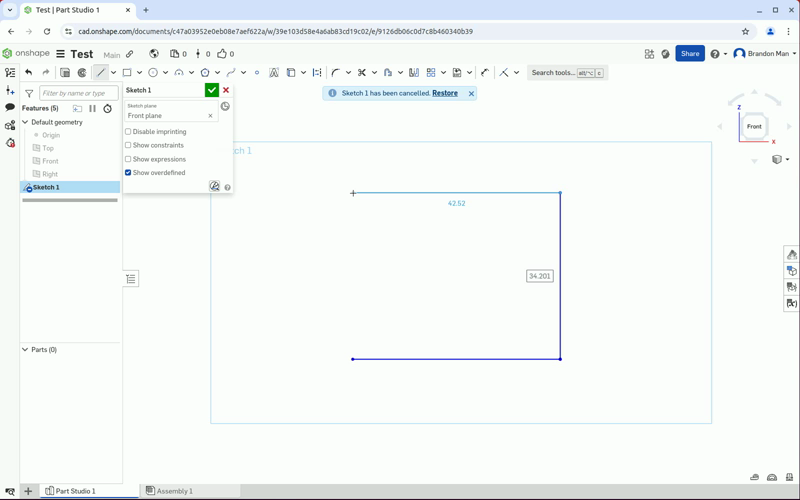
key_down(shift)
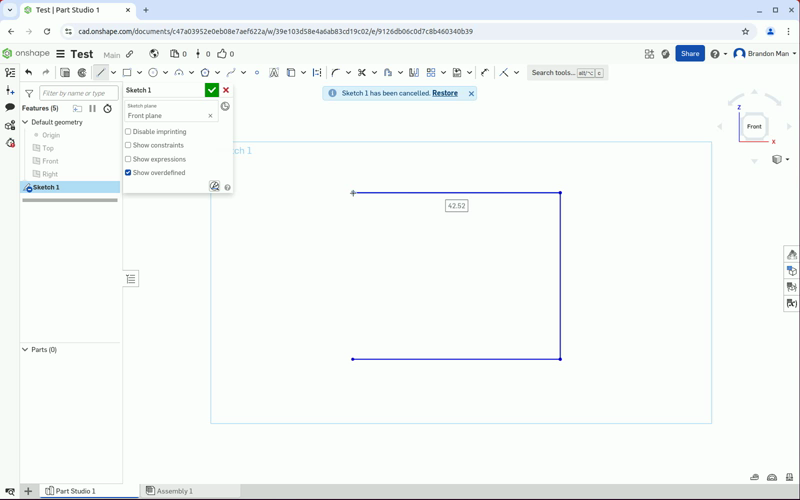
mouse_move(352, 359)
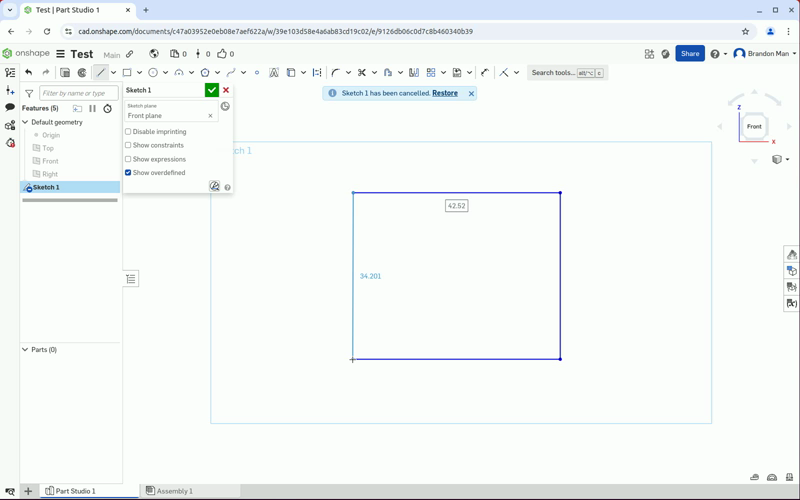
key_up(shift)
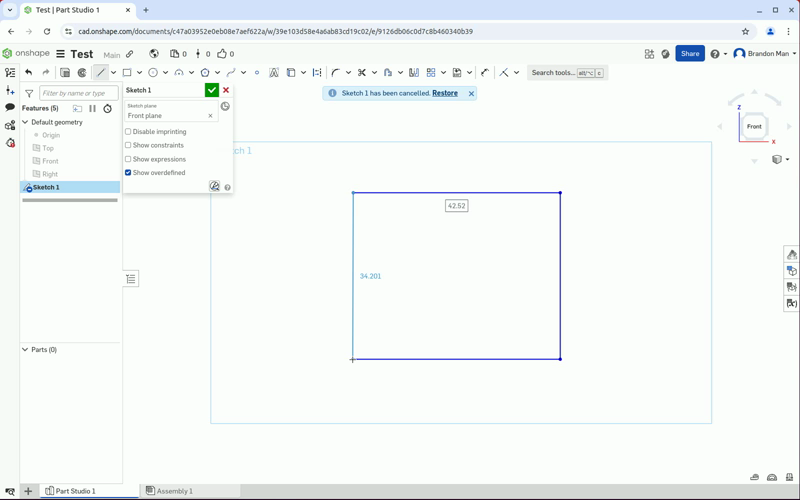
click(352, 359)
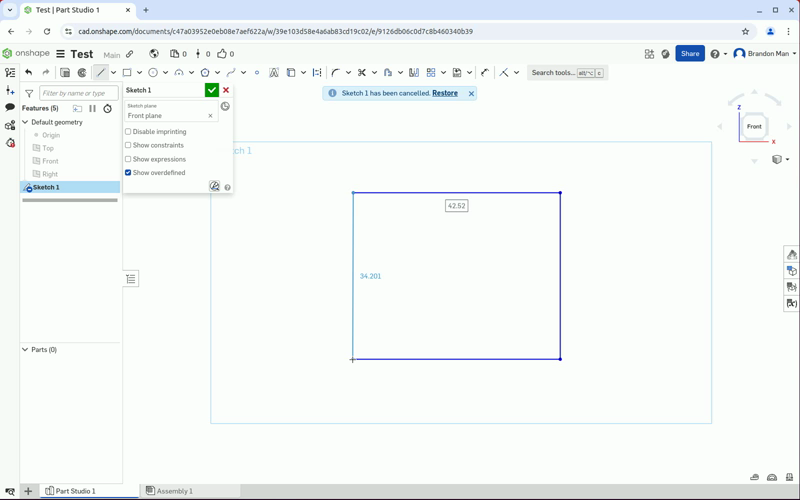
key(esc)
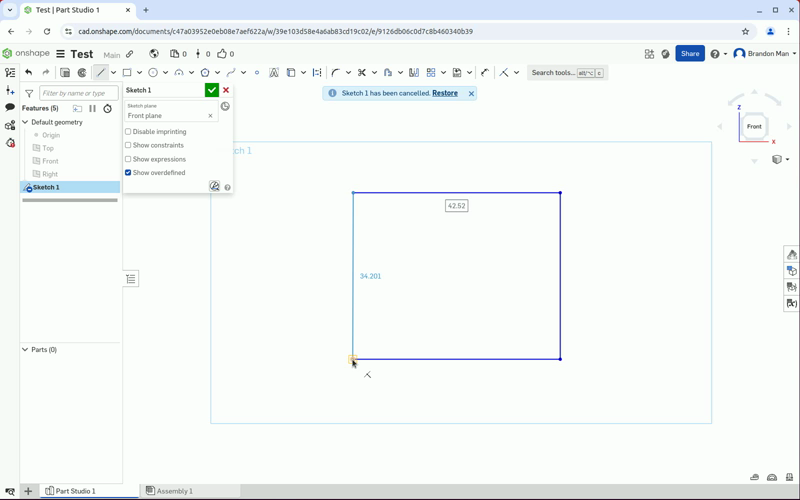
mouse_move(442, 323)
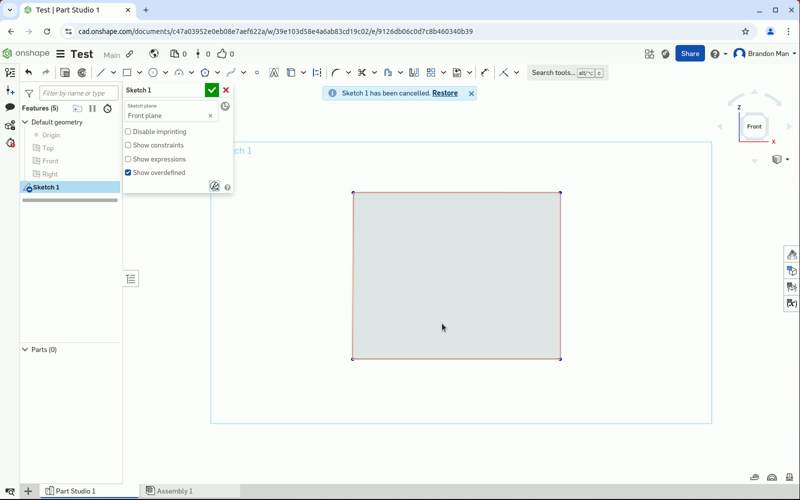
click(442, 323)
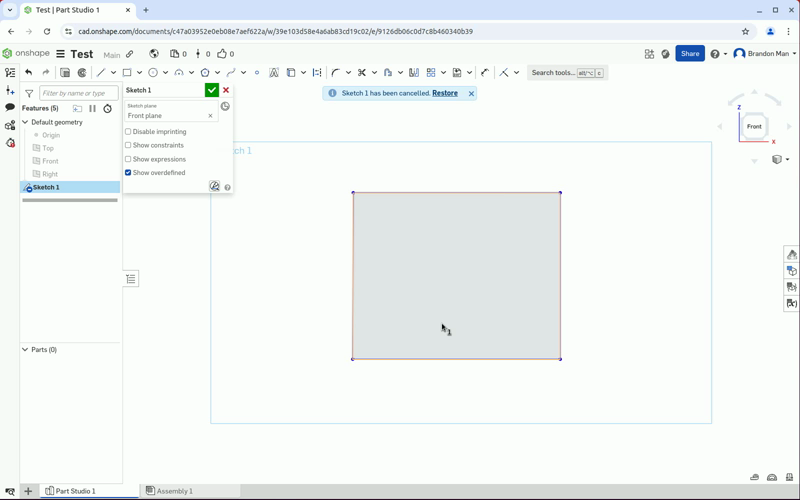
mouse_move(73, 352)
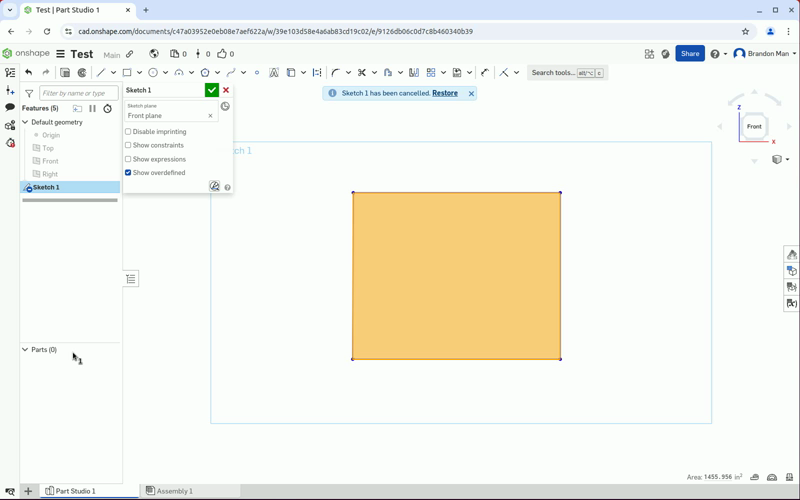
key(shift+y)
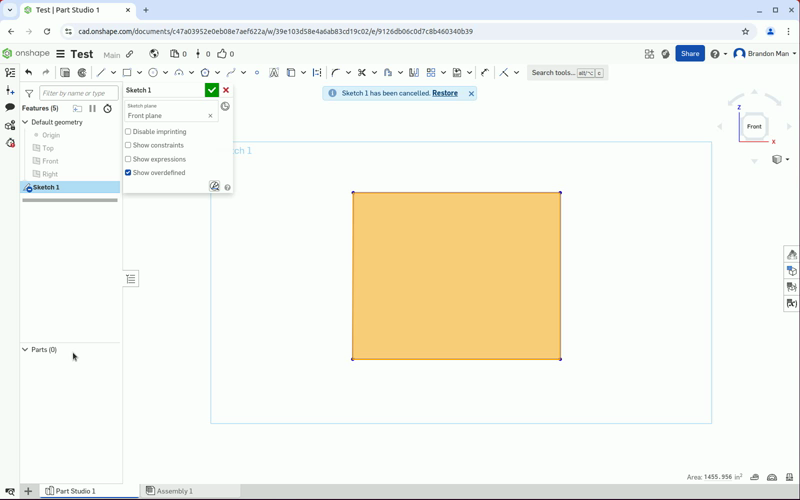
key(shift+e)
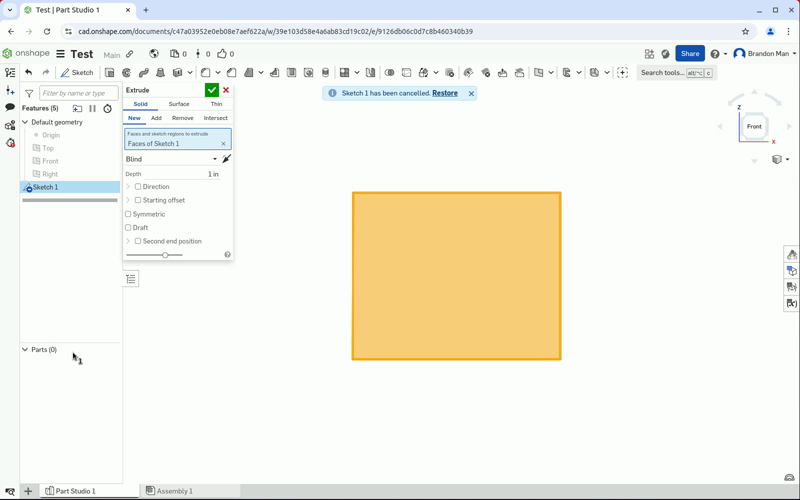
mouse_move(143, 106)
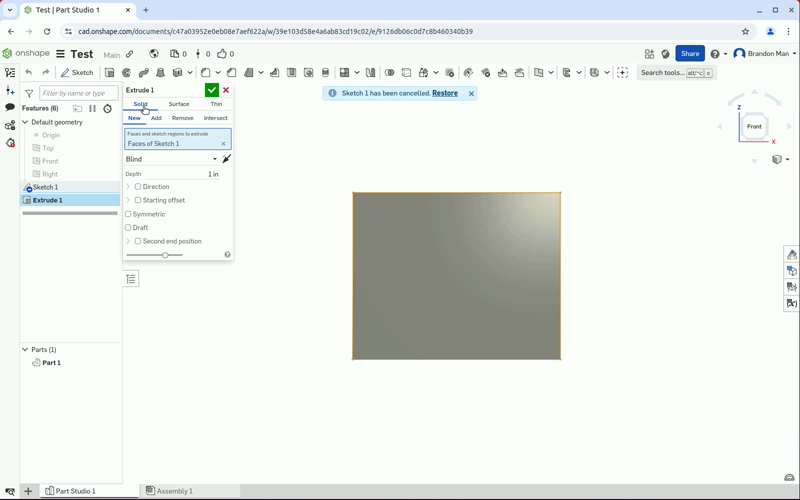
click(143, 106)
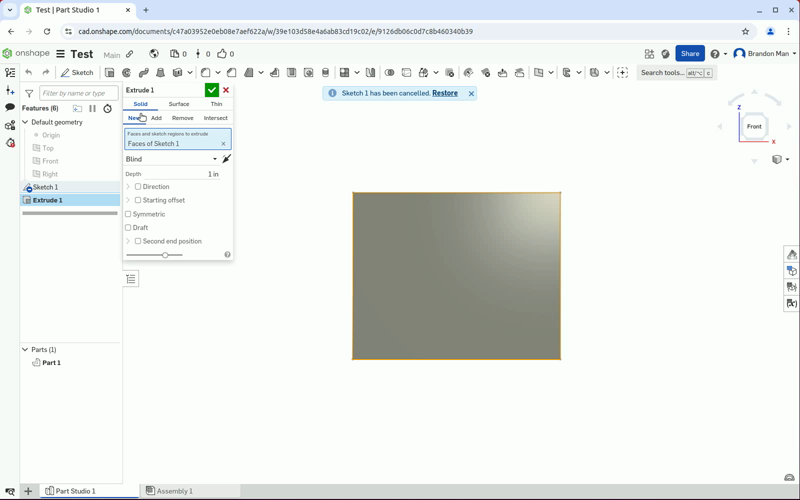
mouse_move(137, 120)
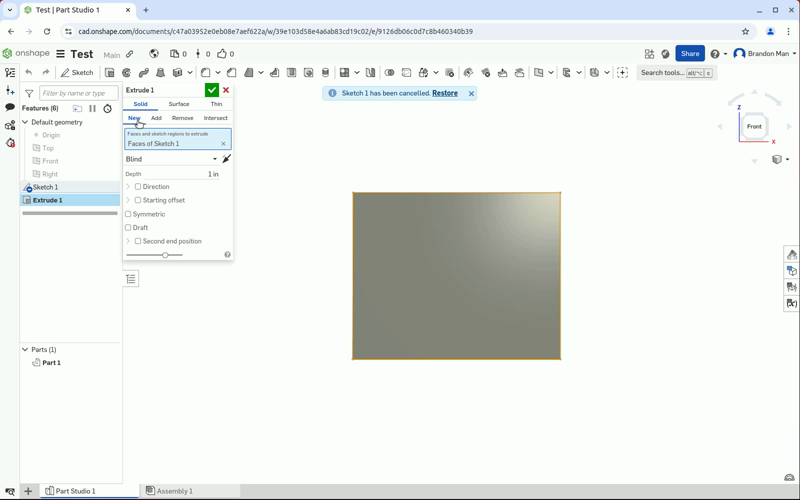
click(137, 120)
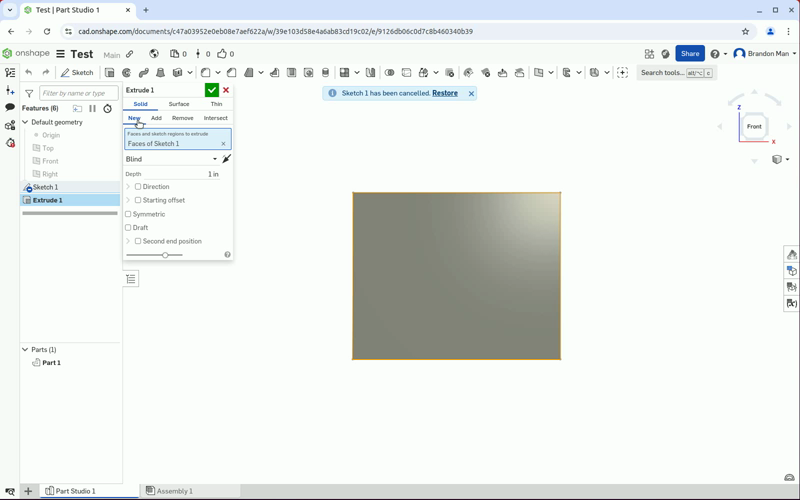
key(tab, 4)
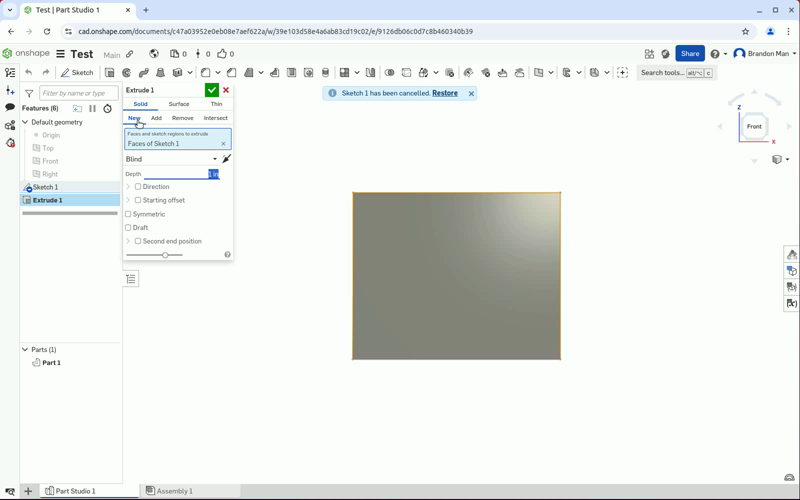
text(-23.108)
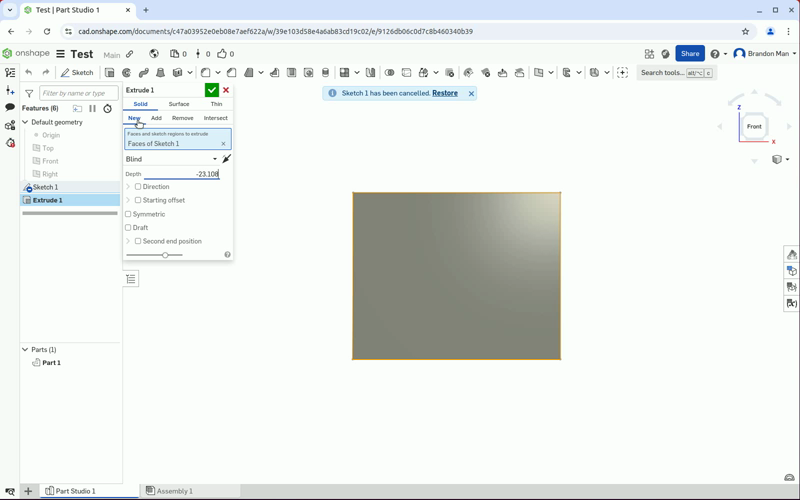
key(enter)
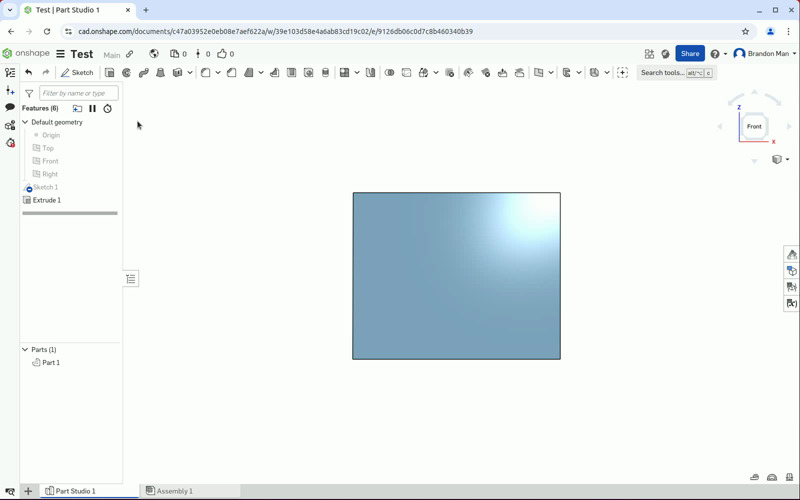
key(shift+h)
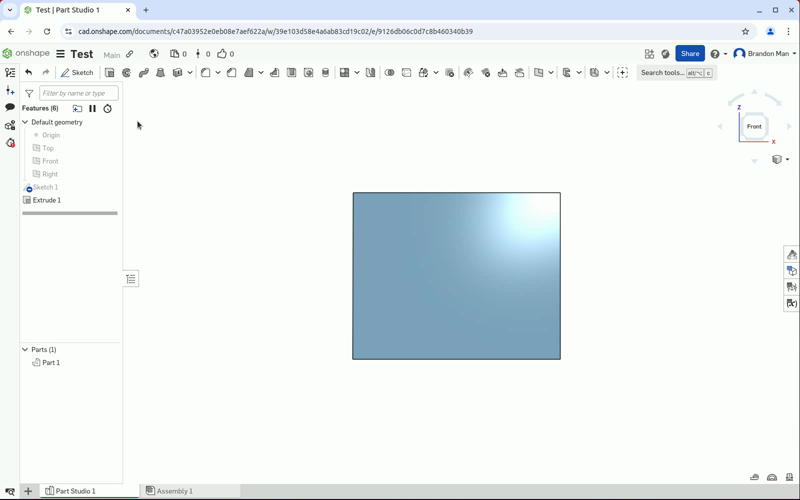
key(shift+h)
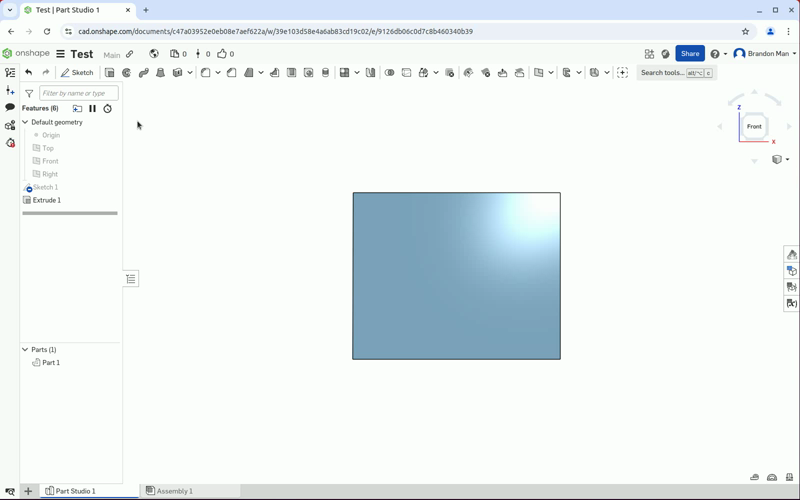
mouse_move(73, 189)
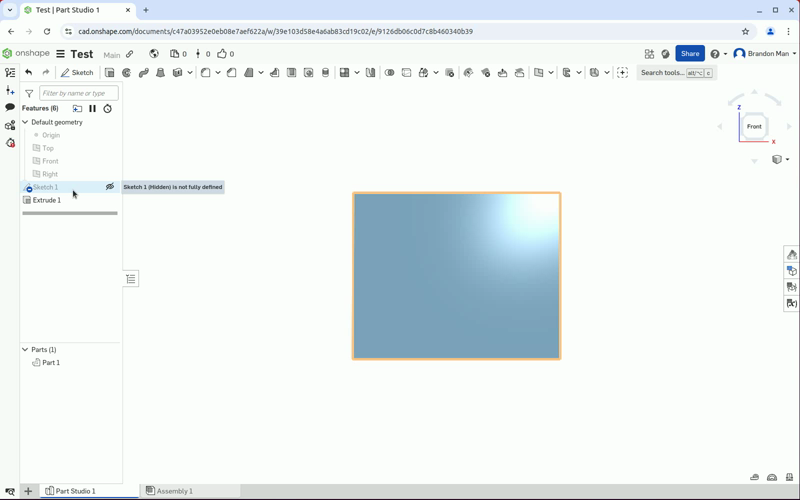
click(73, 189)
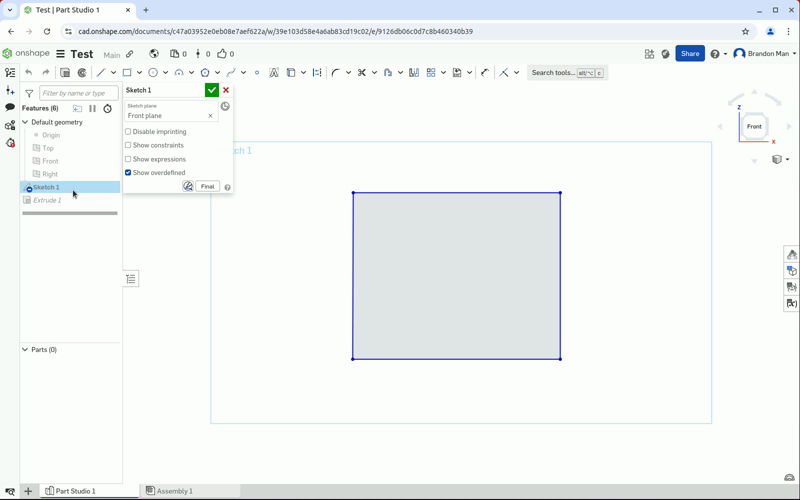
mouse_move(229, 92)
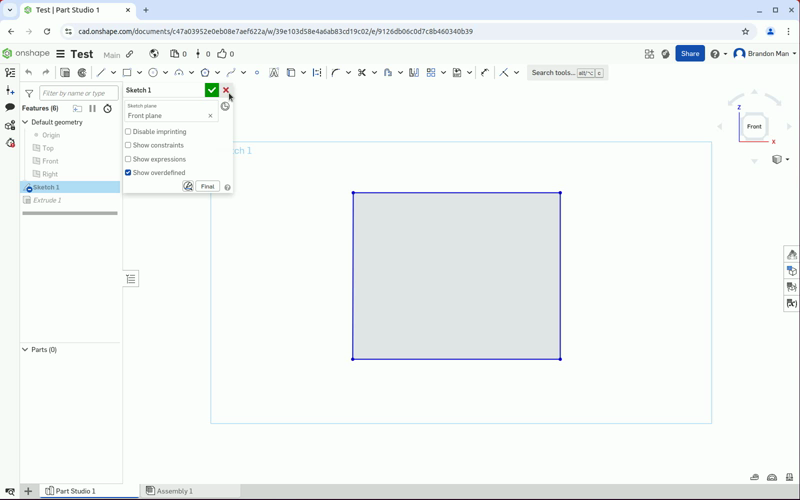
click(229, 92)
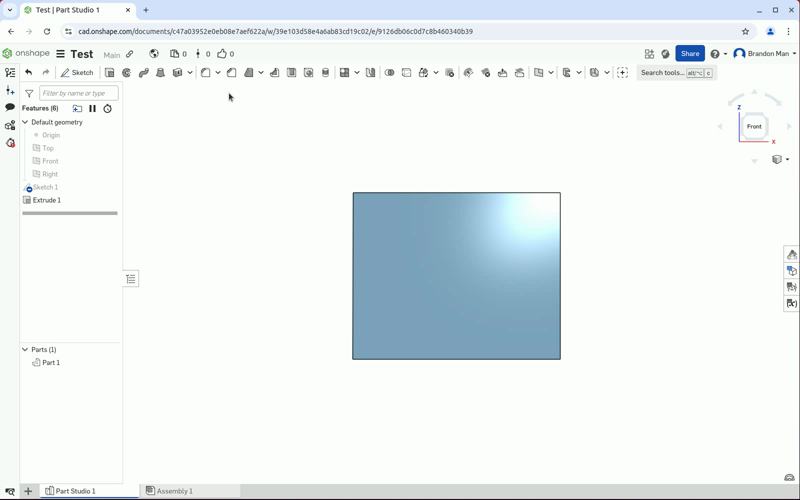
mouse_move(73, 352)
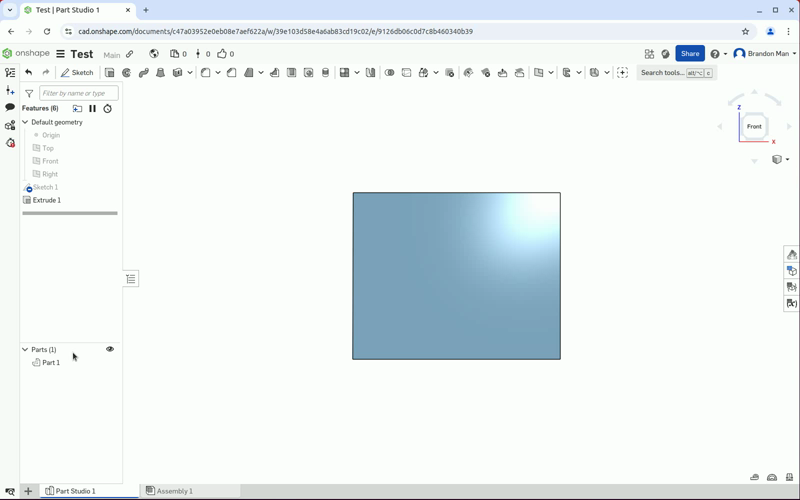
key(y)
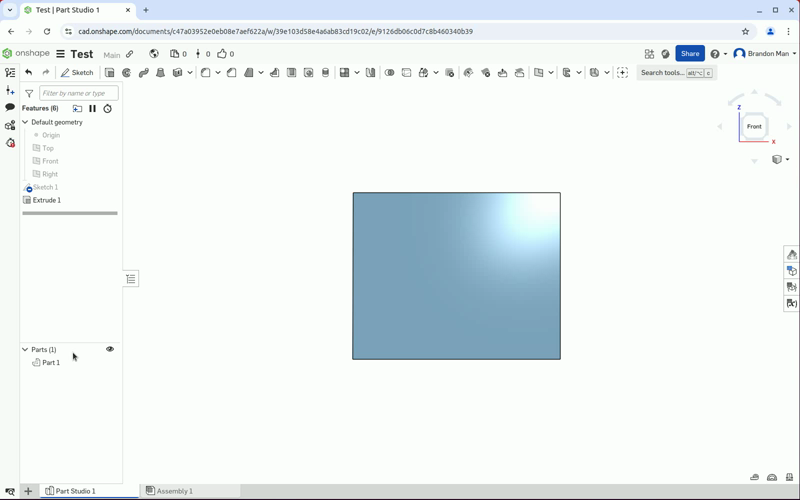
key(shift+p)
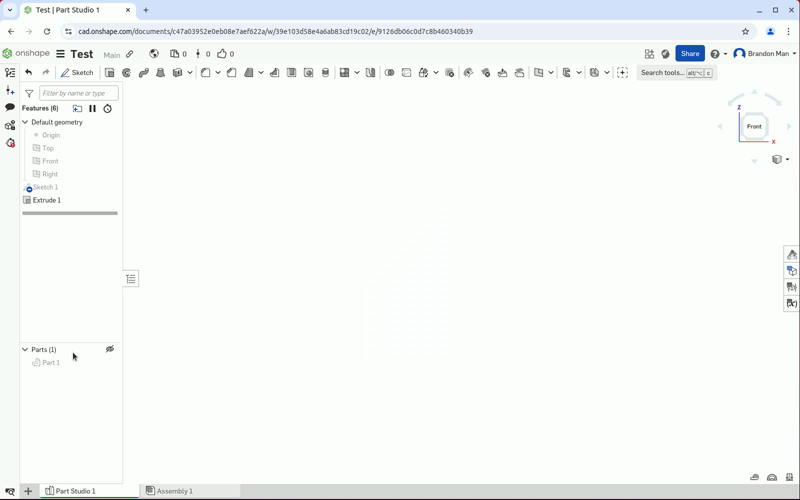
key(space)
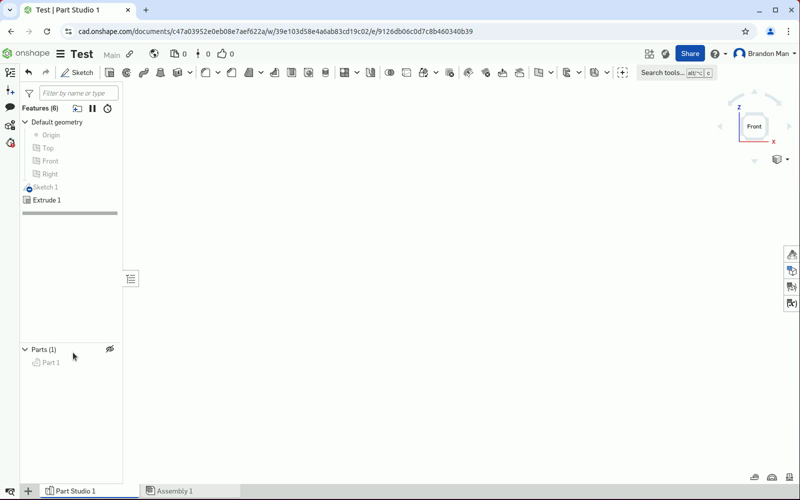
key_down(shift)
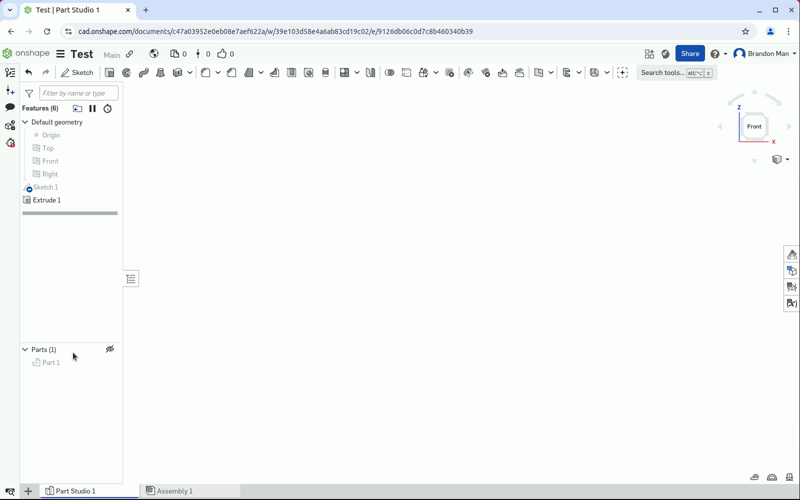
key(down)
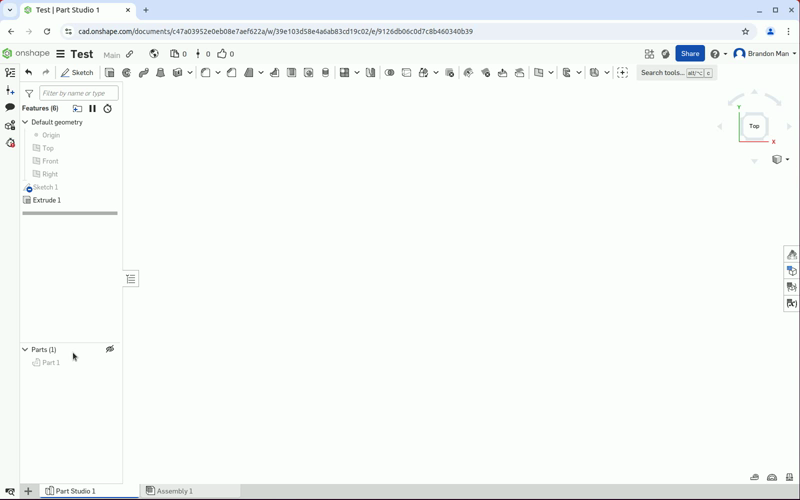
key_up(shift)
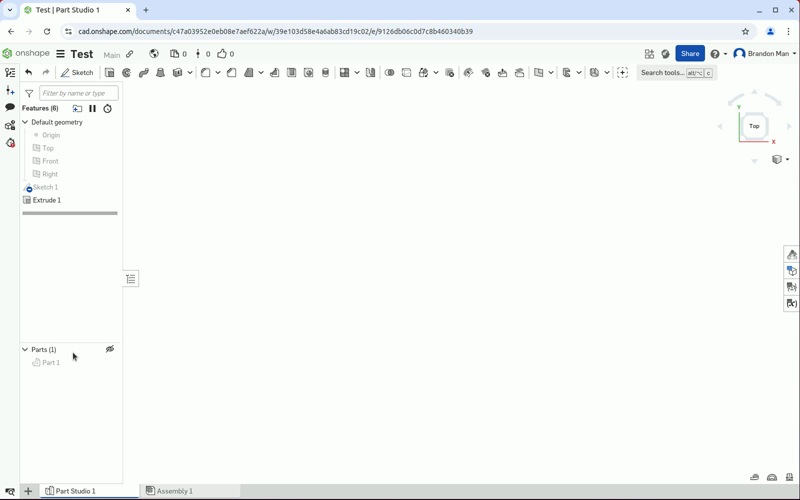
mouse_move(73, 352)
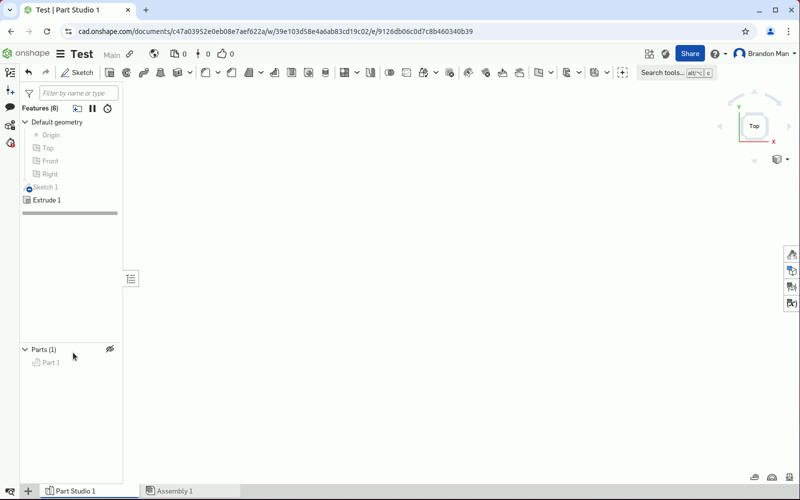
key(shift+y)
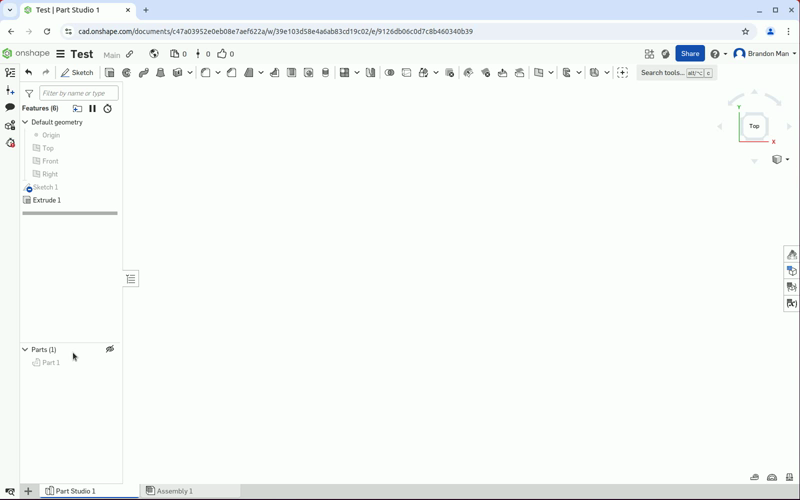
key(shift+s)
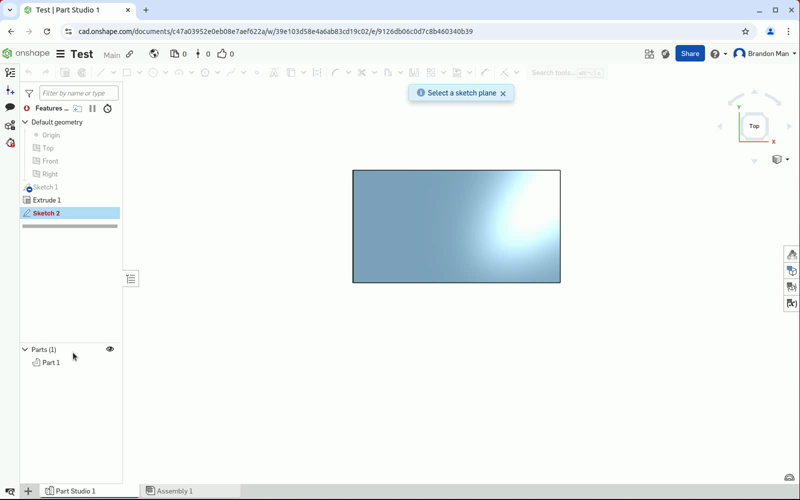
mouse_move(73, 150)
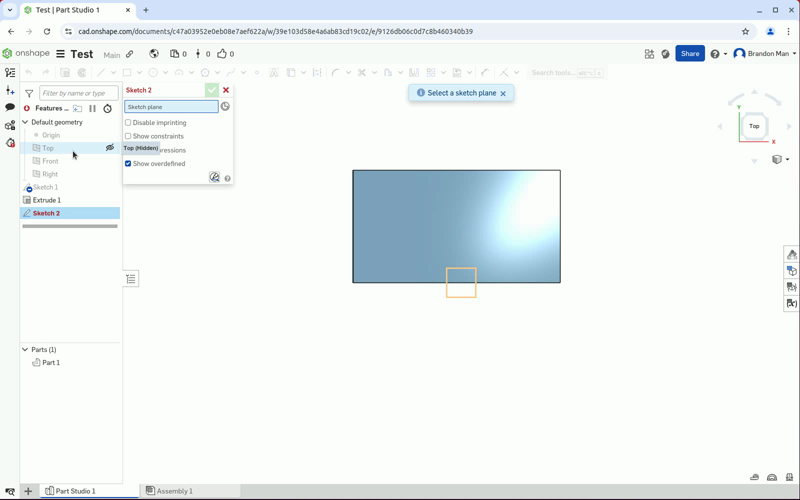
click(73, 150)
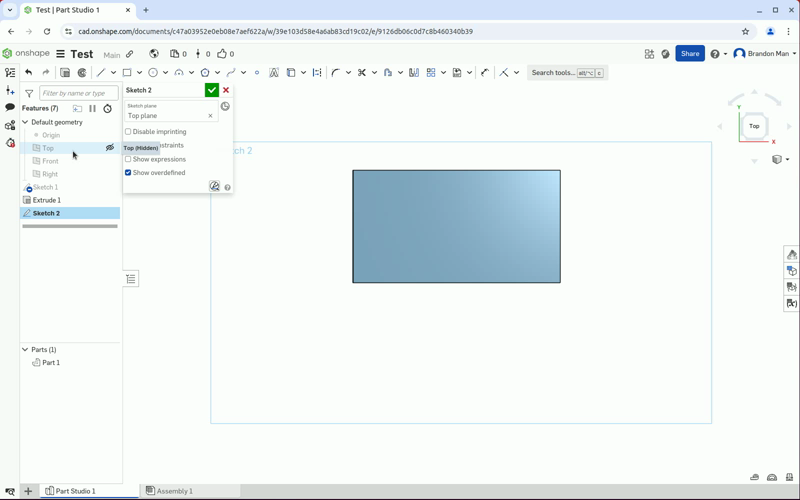
mouse_move(73, 352)
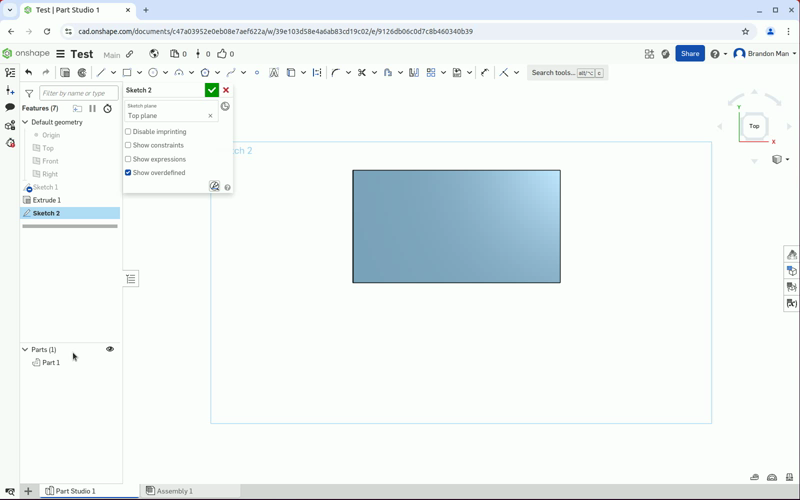
key(y)
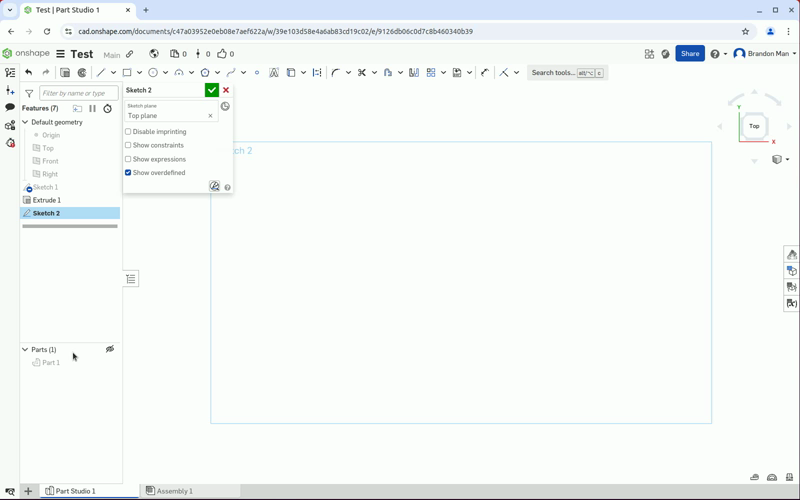
key(l)
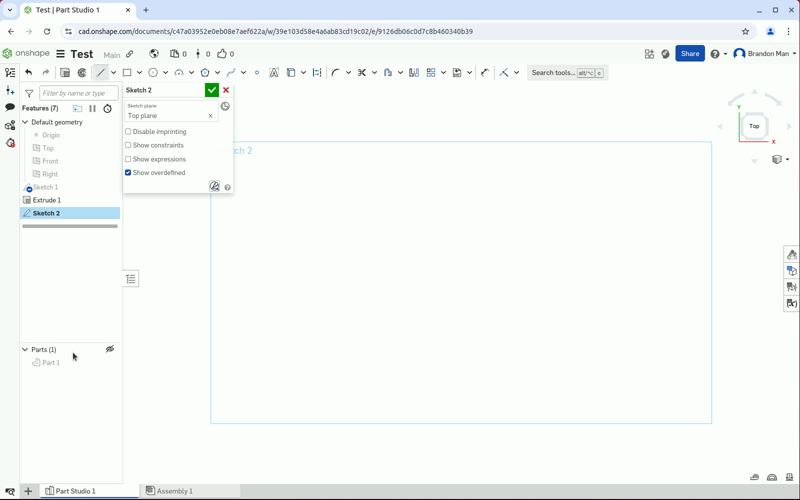
key_down(shift)
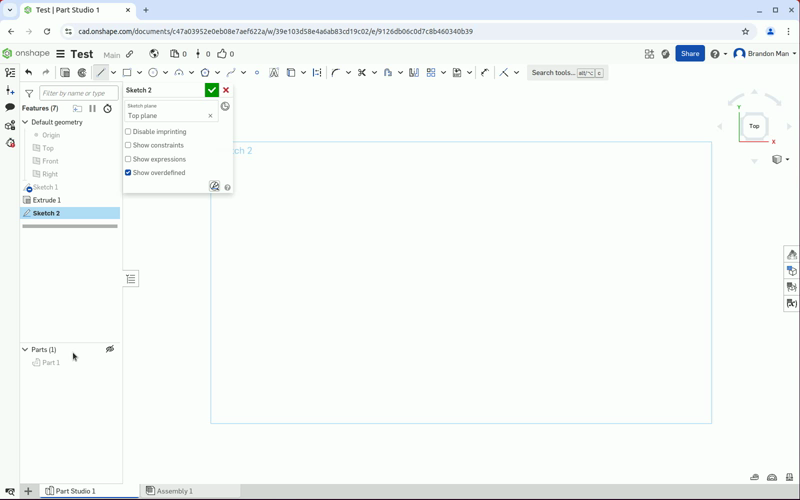
mouse_move(372, 261)
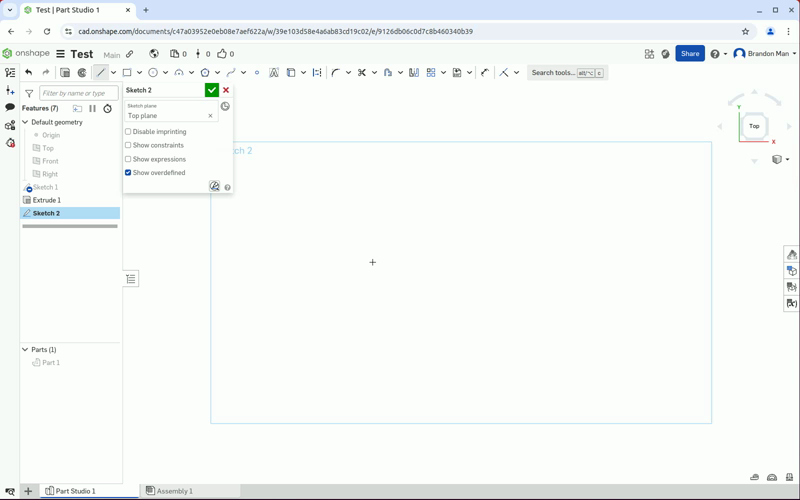
click(372, 261)
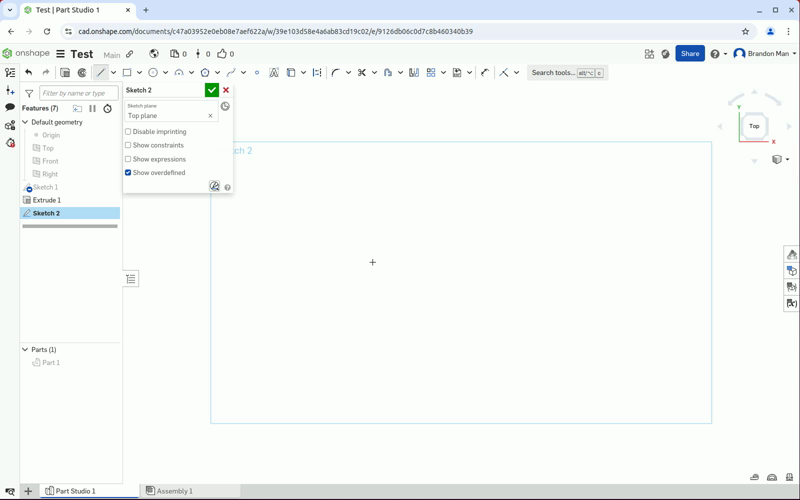
key_up(shift)
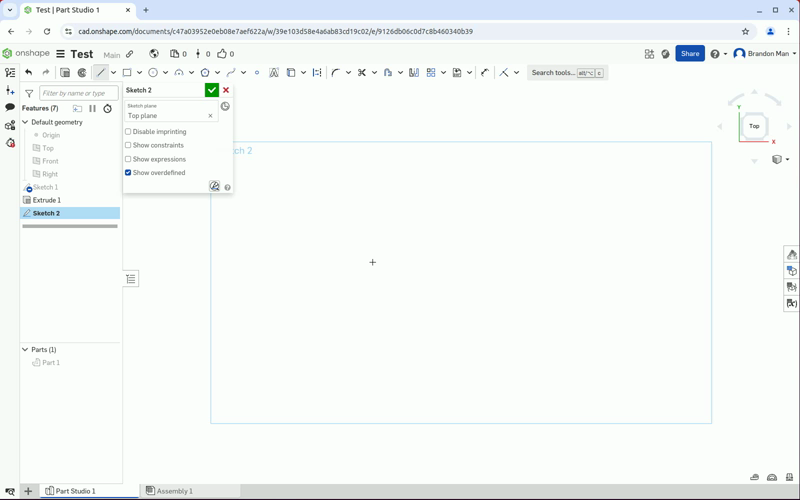
key_down(shift)
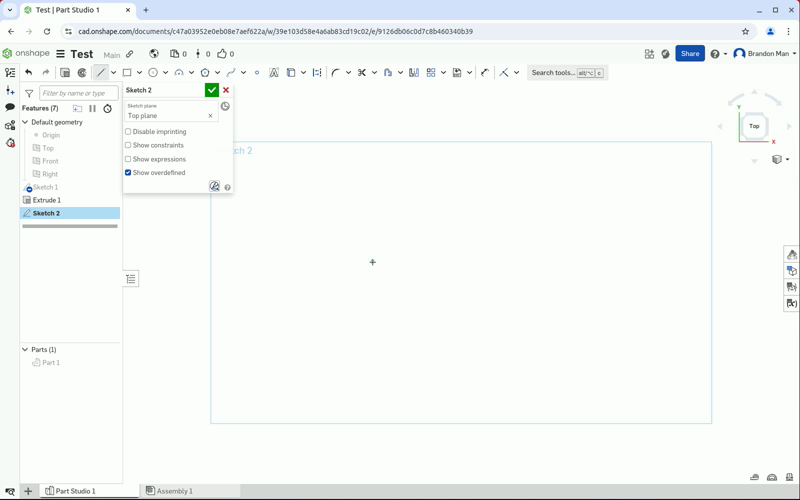
mouse_move(534, 261)
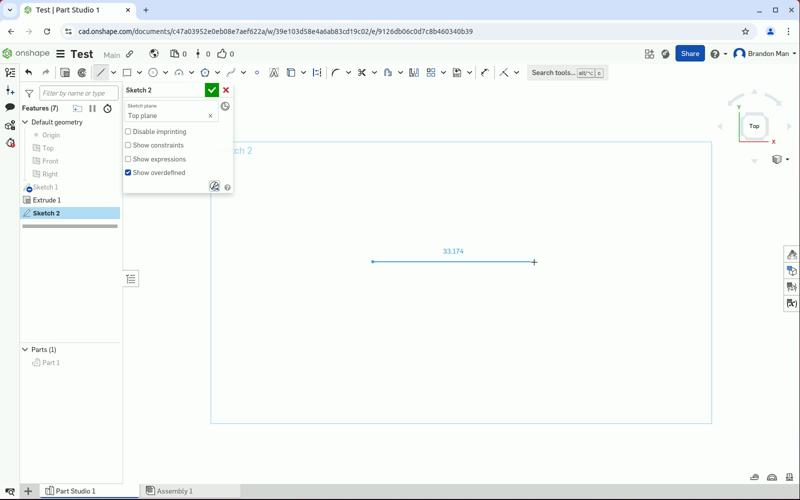
click(534, 261)
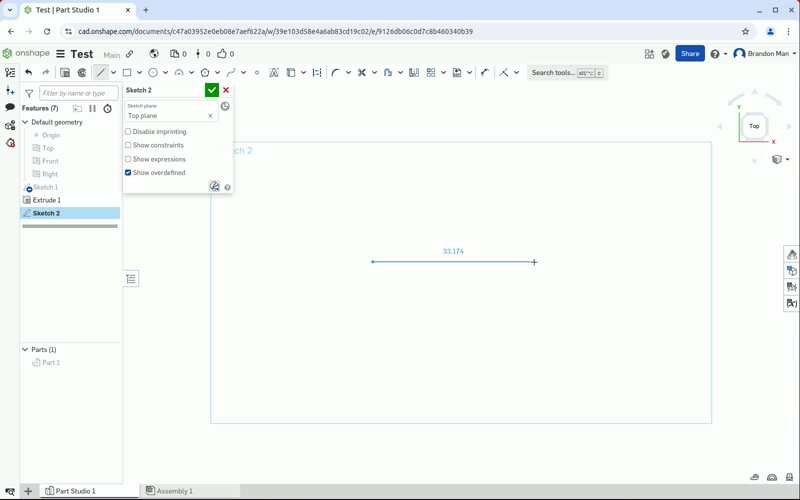
key_up(shift)
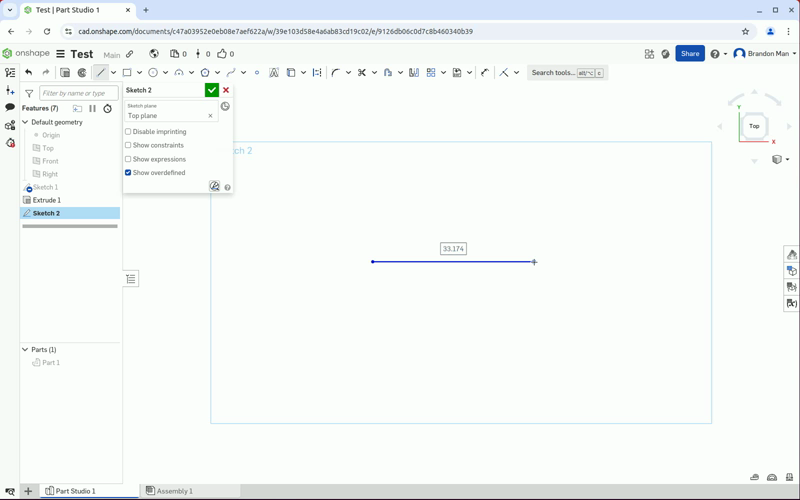
key_down(shift)
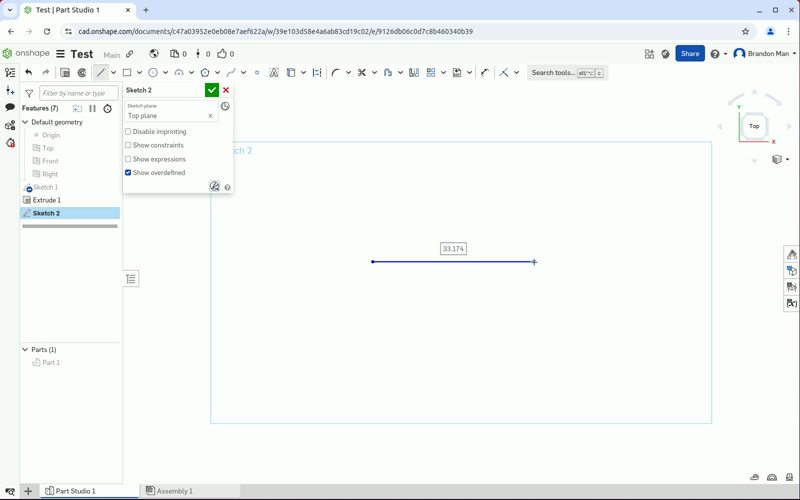
mouse_move(534, 185)
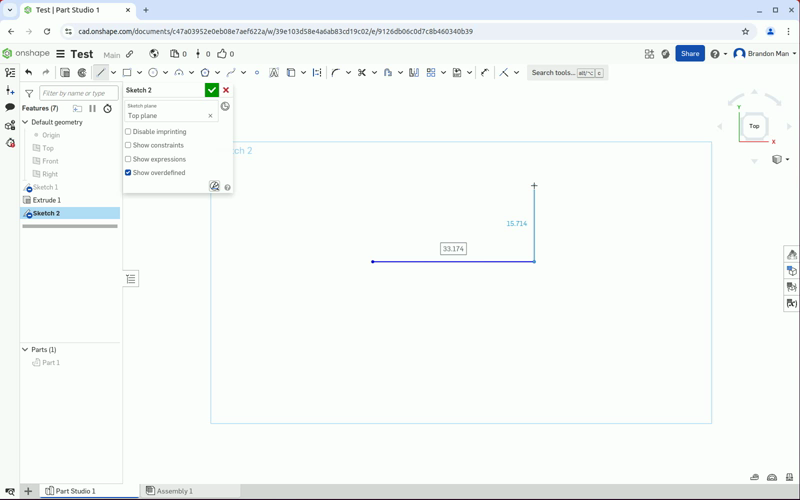
click(534, 185)
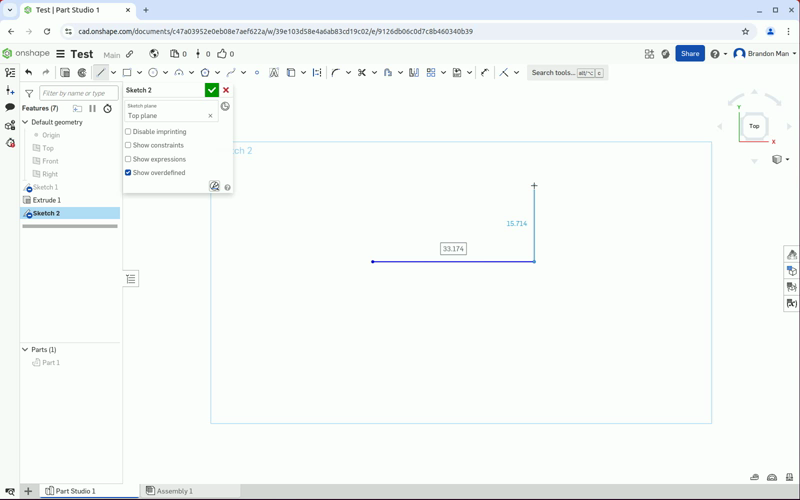
key_up(shift)
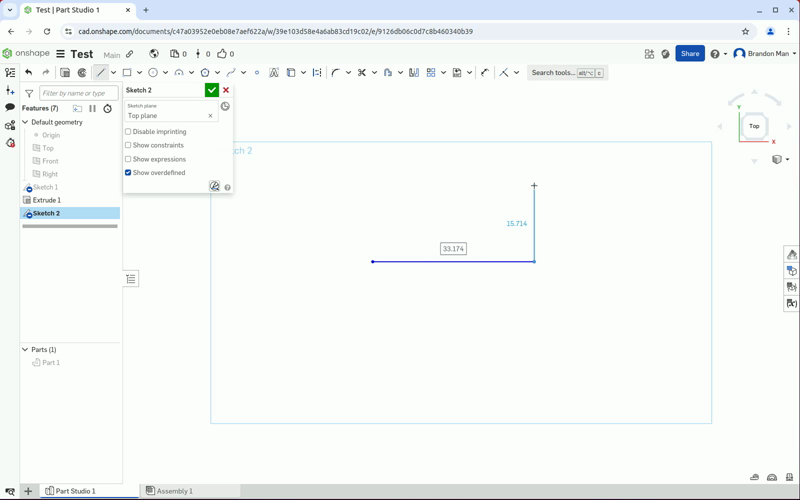
key_down(shift)
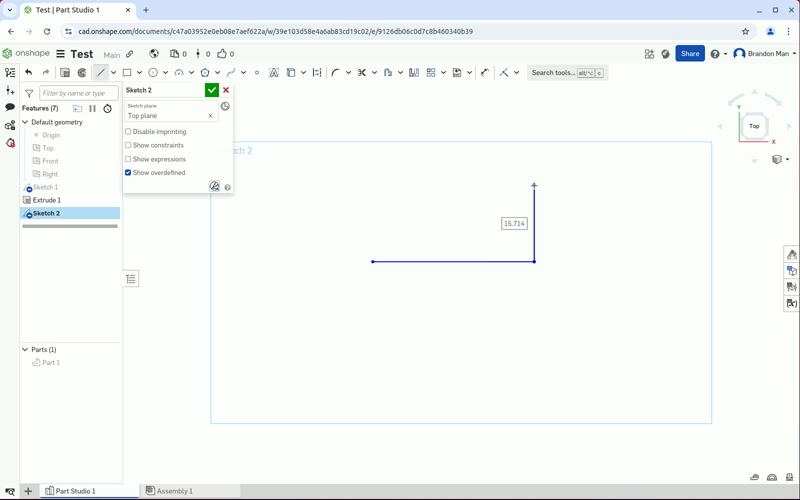
mouse_move(372, 185)
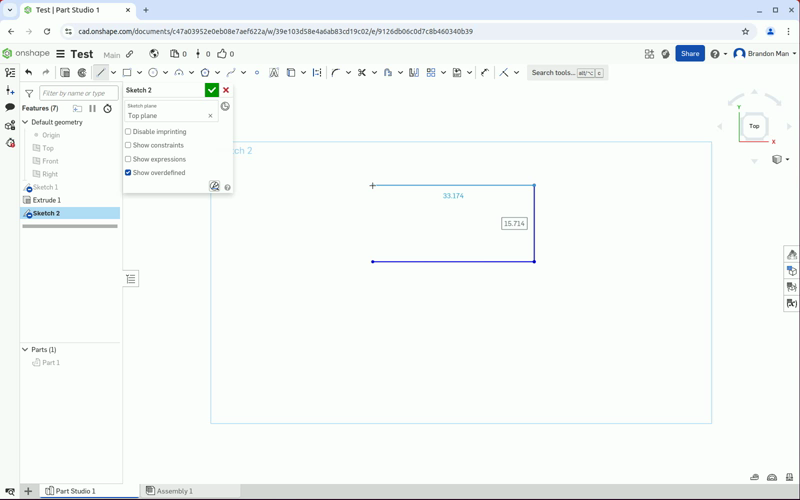
click(372, 185)
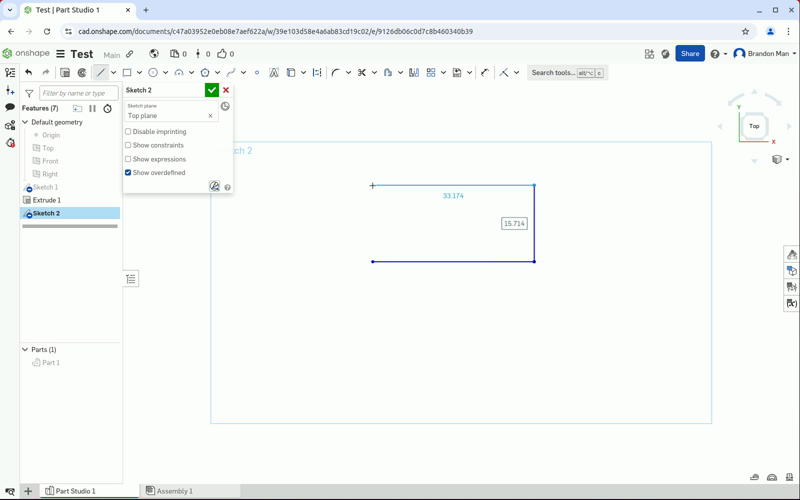
key_up(shift)
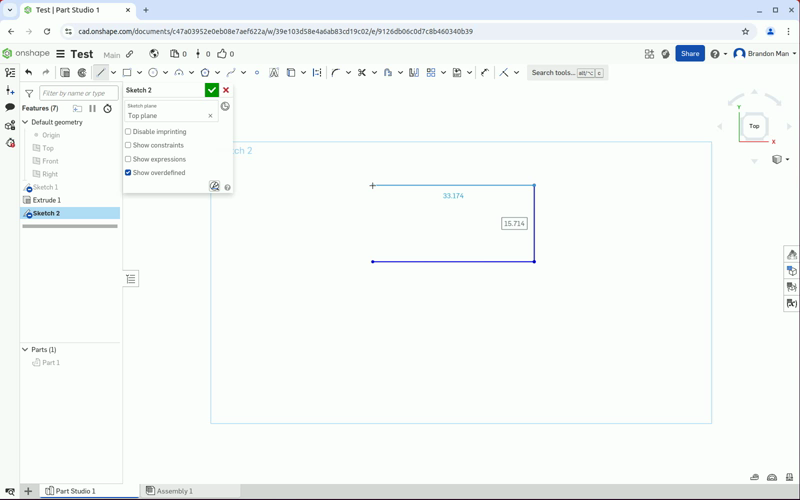
key_down(shift)
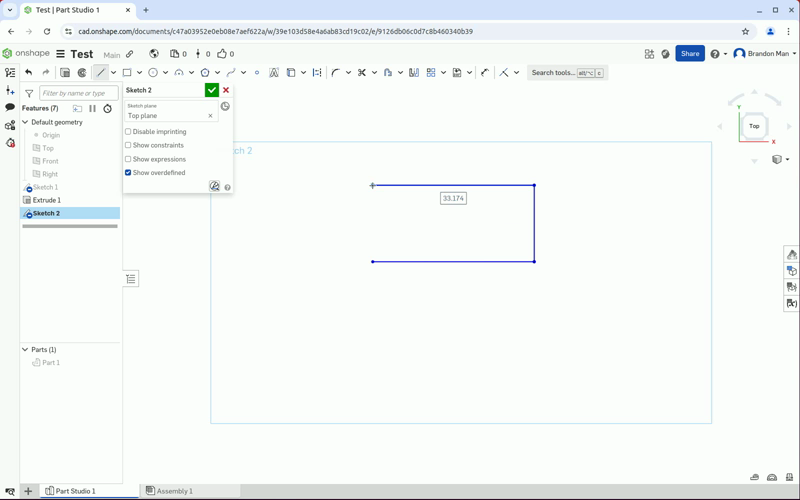
mouse_move(372, 261)
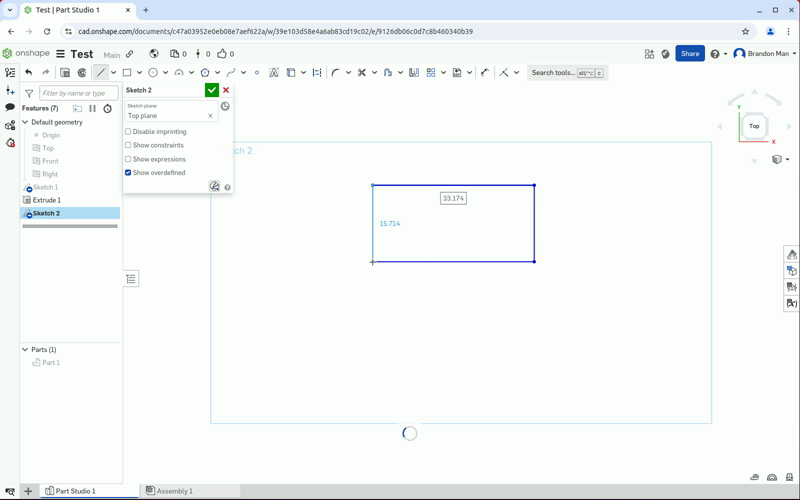
key_up(shift)
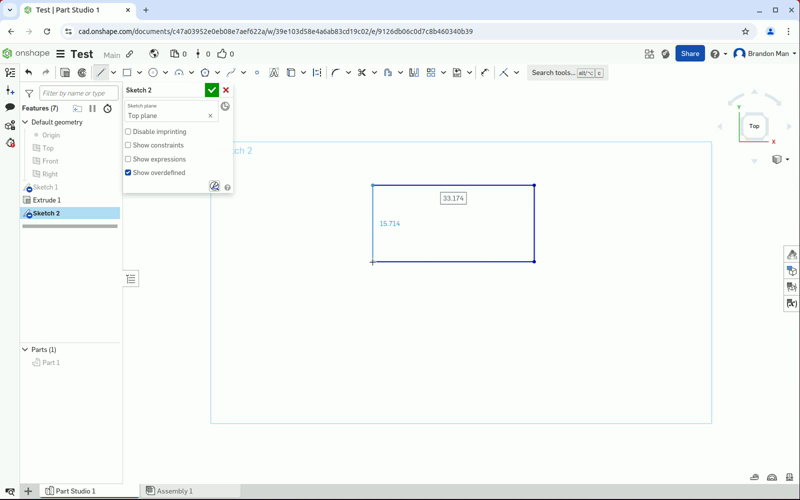
click(372, 261)
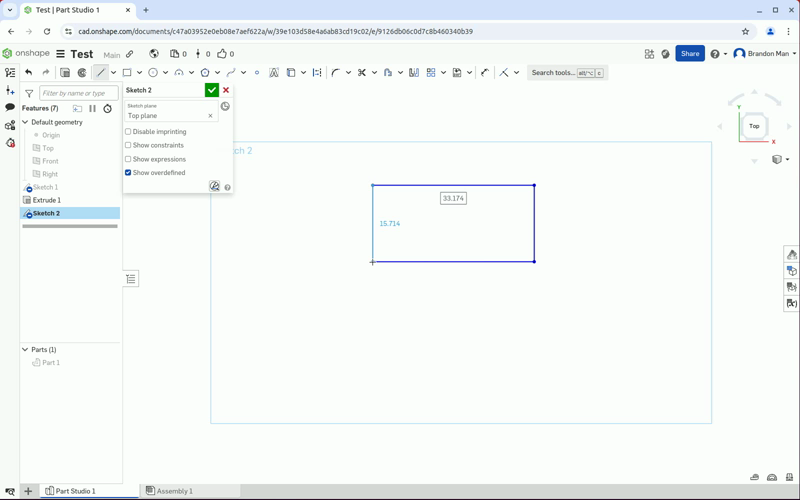
key(esc)
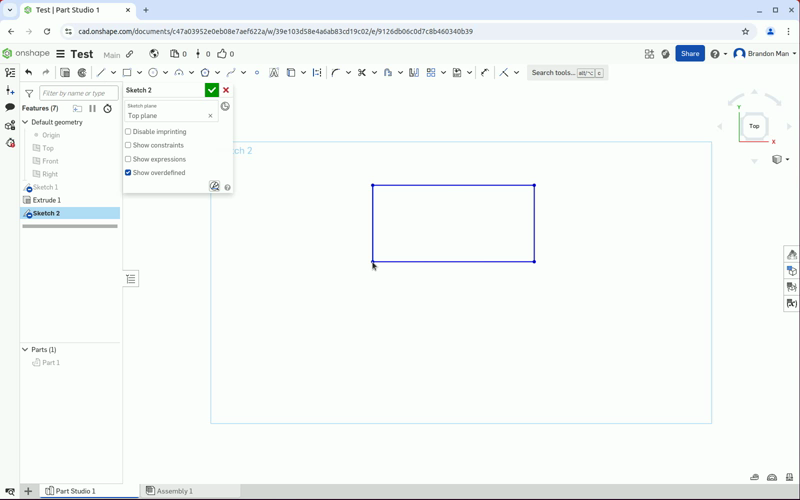
mouse_move(402, 206)
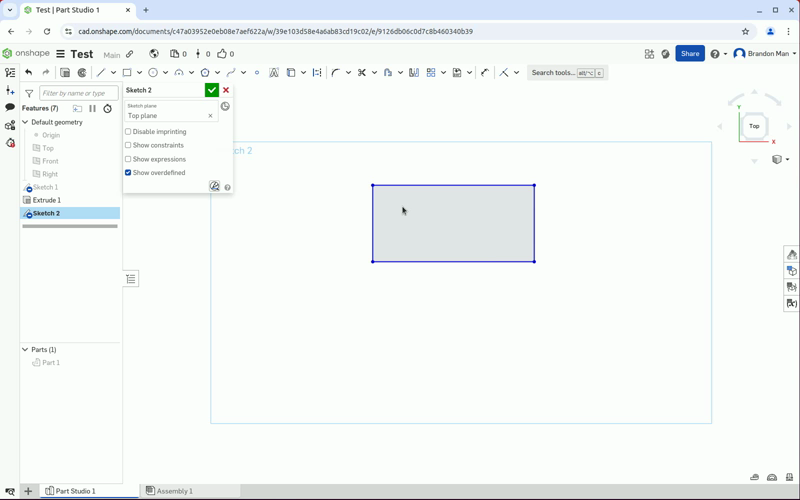
click(402, 206)
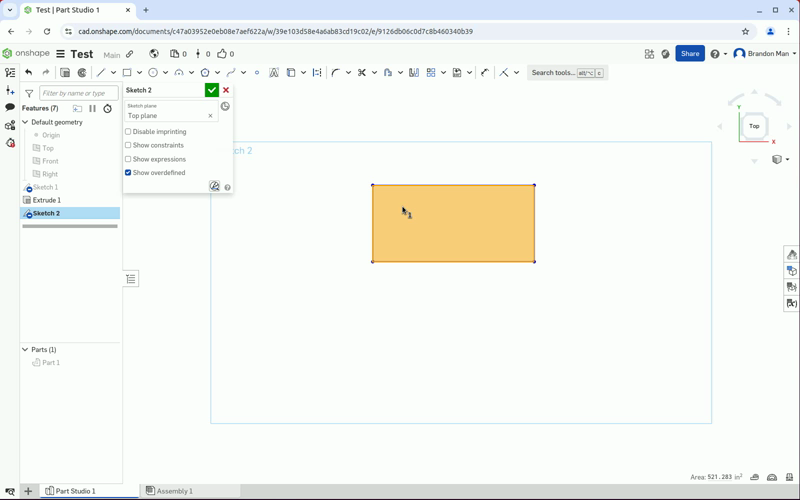
mouse_move(73, 352)
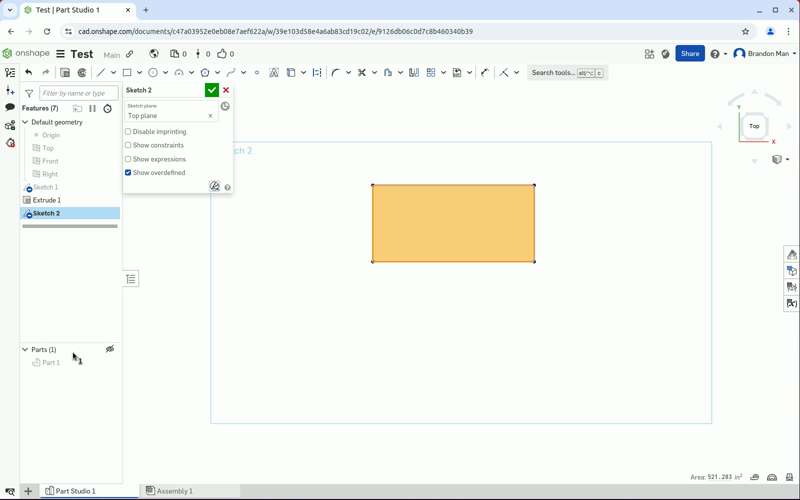
key(shift+y)
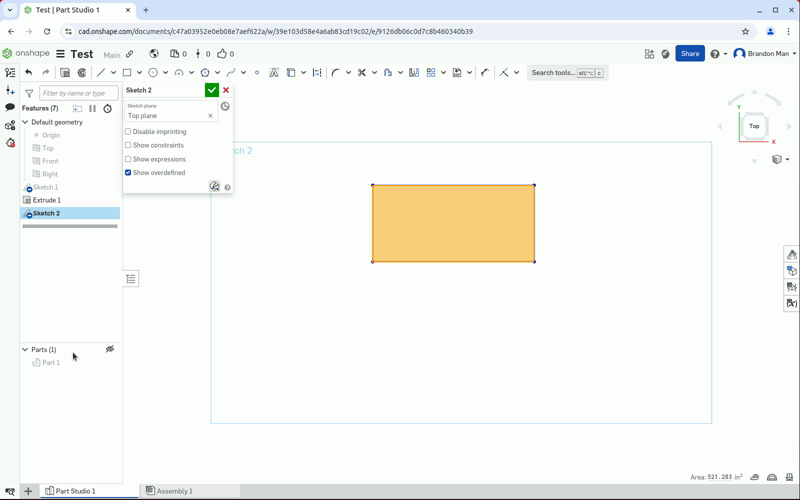
key(shift+e)
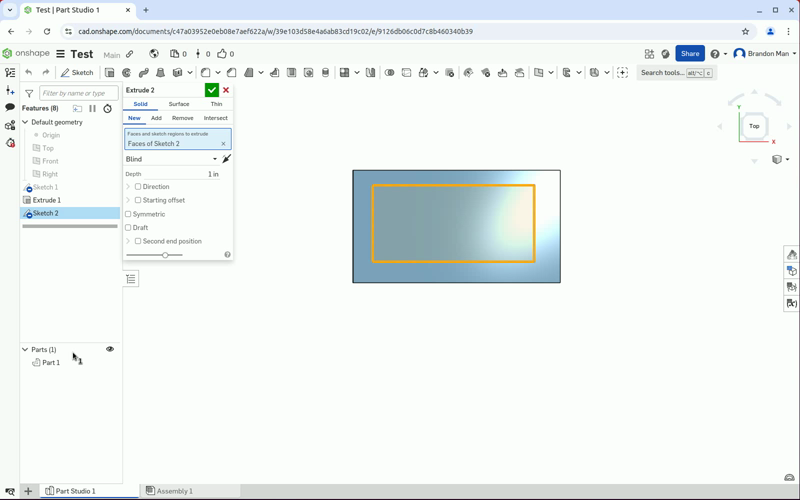
mouse_move(143, 106)
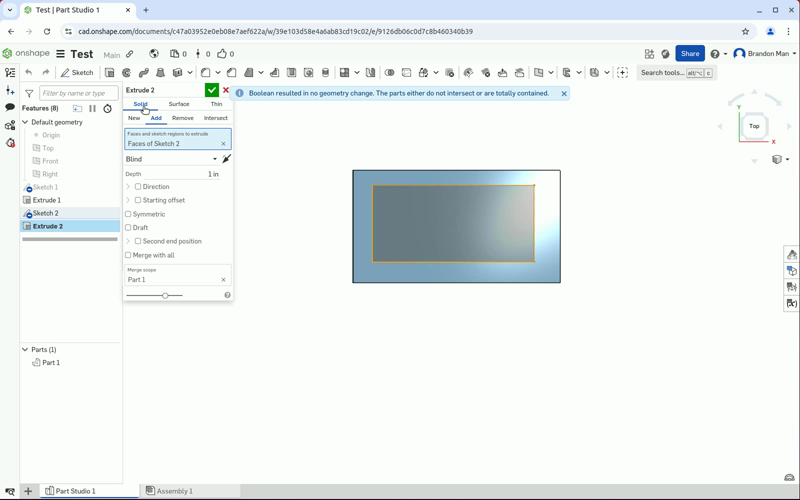
click(143, 106)
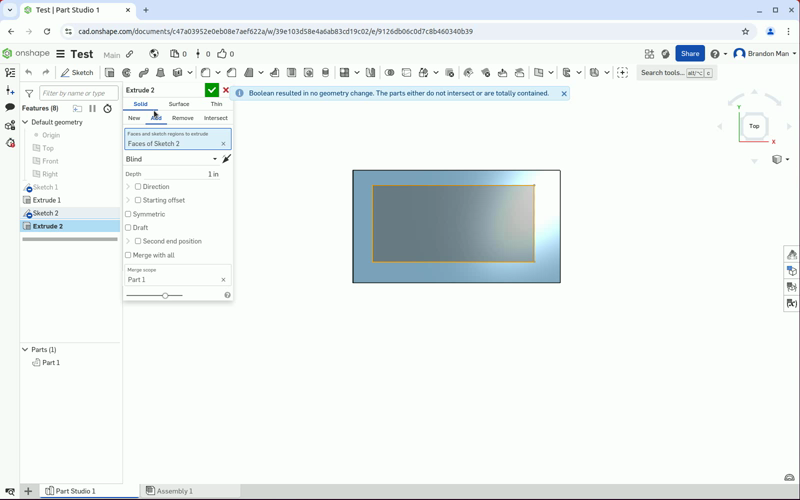
mouse_move(186, 120)
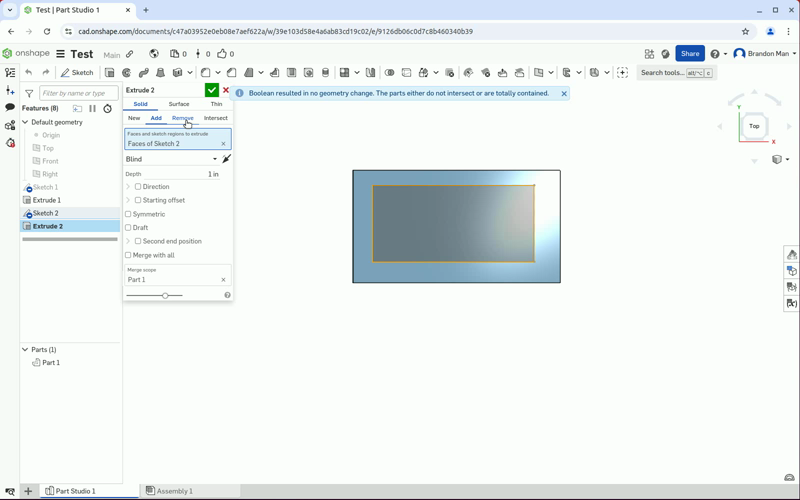
click(186, 120)
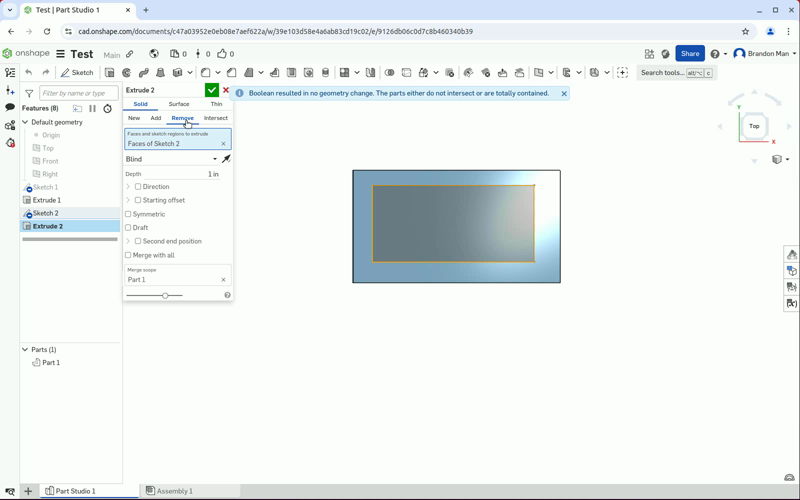
key(tab, 4)
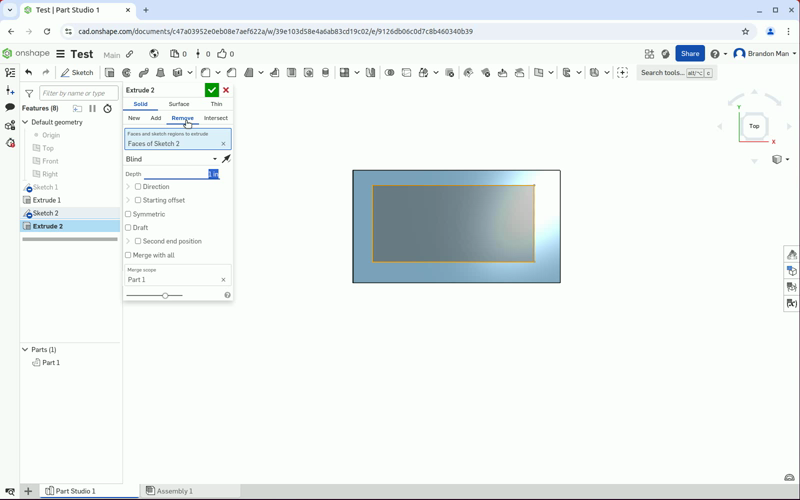
text(-30.57)
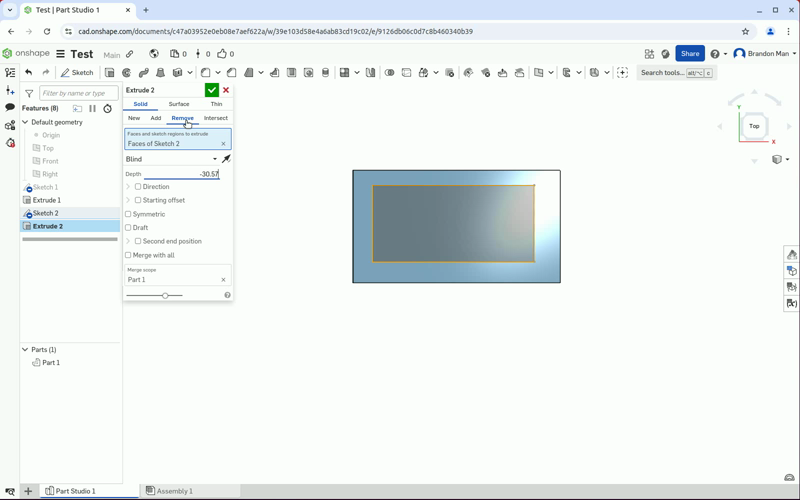
key(tab, 6)
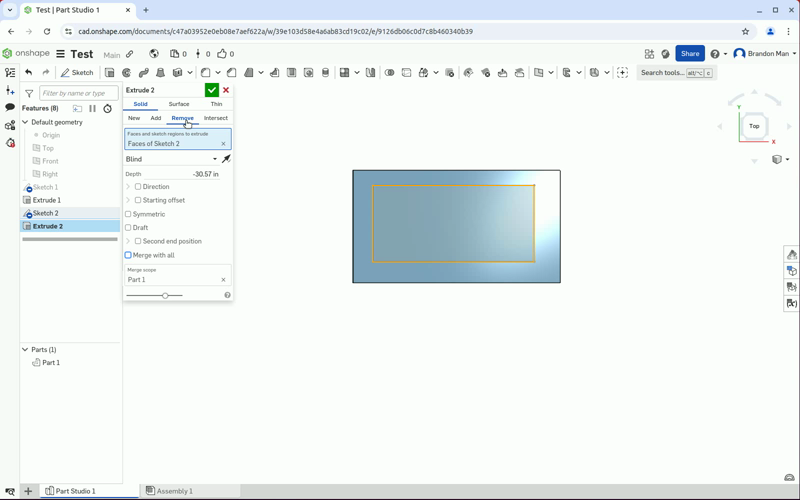
key(space)
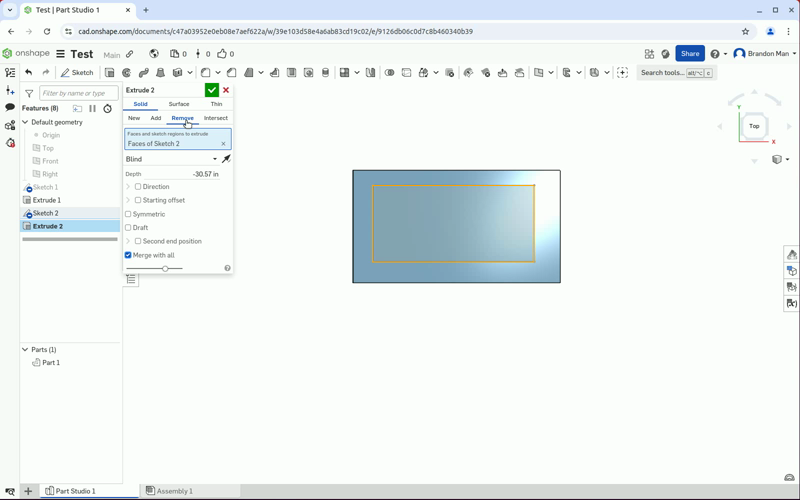
key(enter)
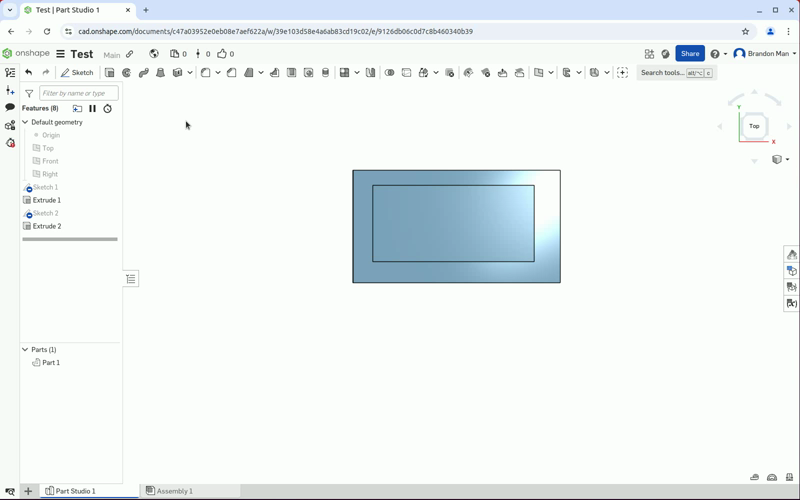
key(shift+h)
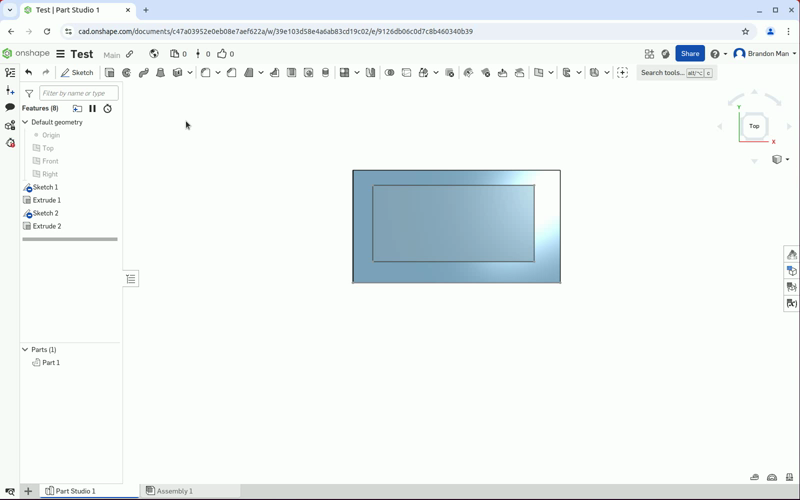
key(shift+h)
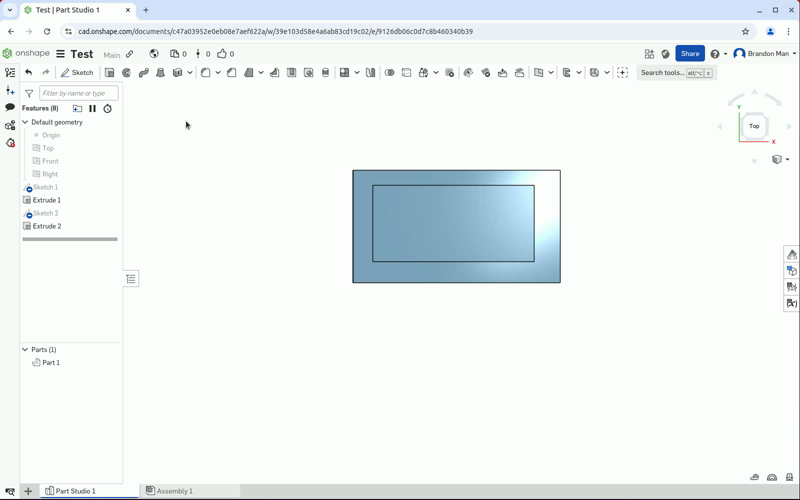
mouse_move(73, 189)
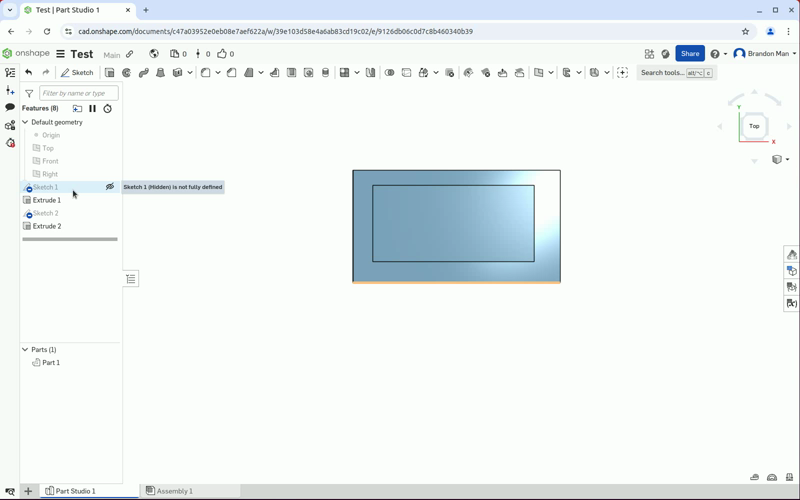
click(73, 189)
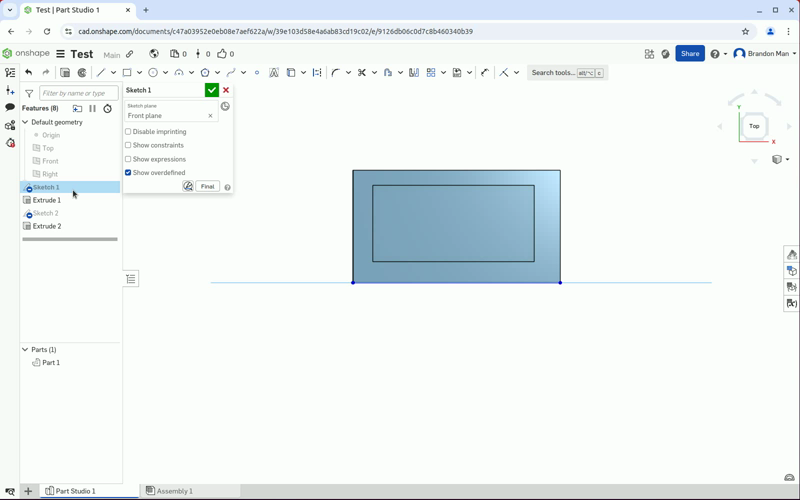
mouse_move(229, 92)
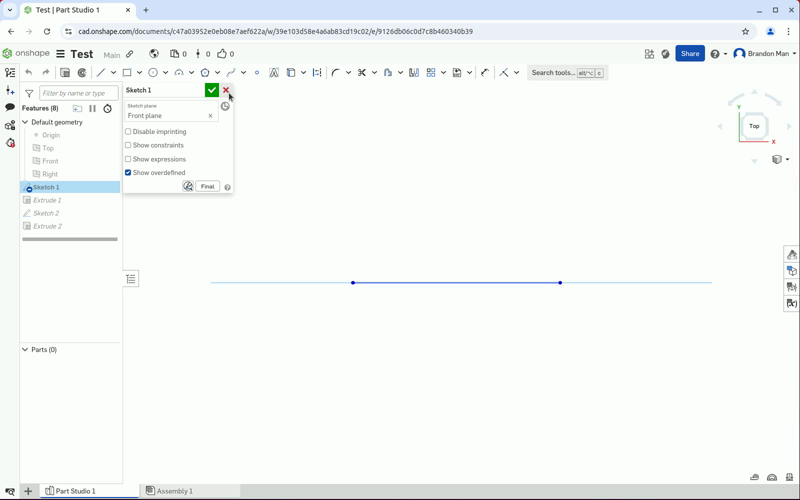
click(229, 92)
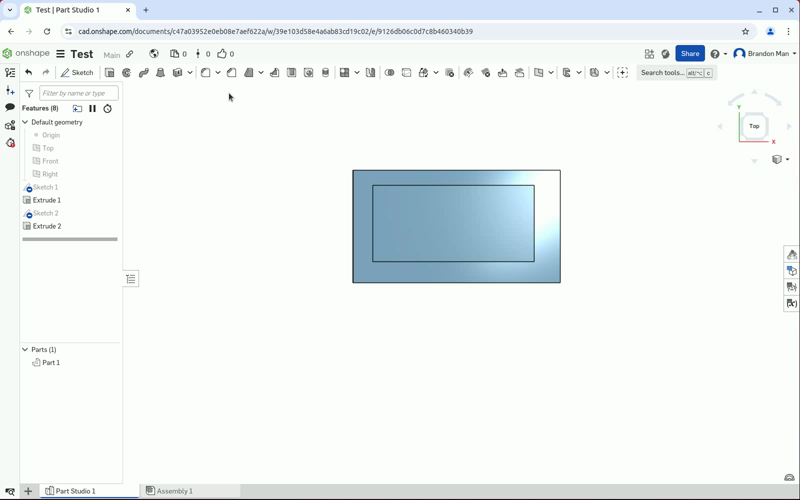
mouse_move(73, 352)
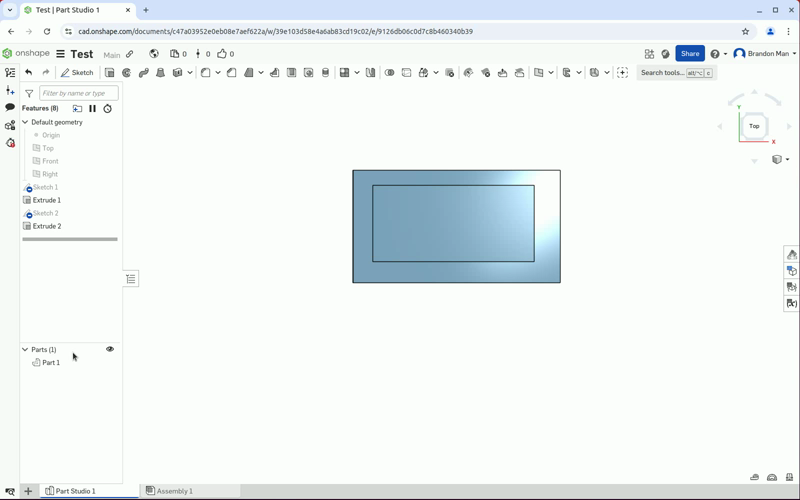
key(y)
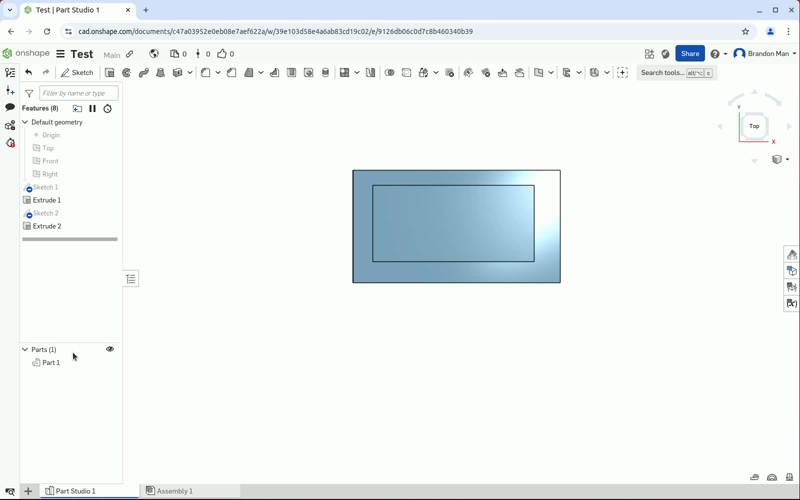
key(shift+p)
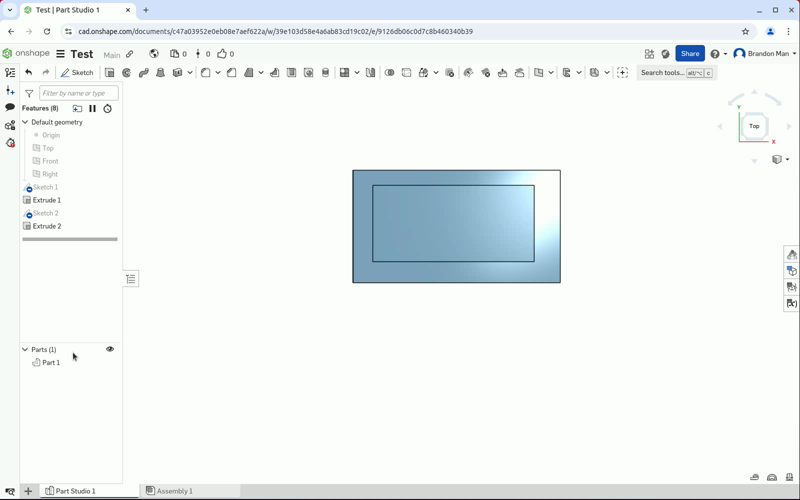
key(space)
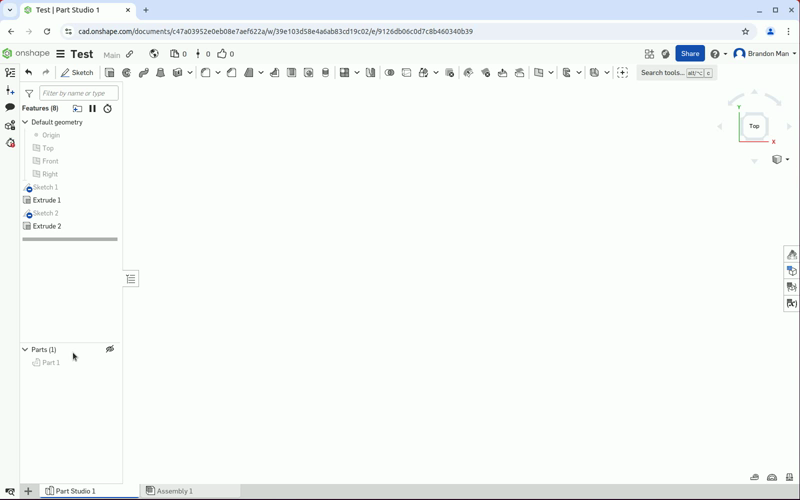
key_down(shift)
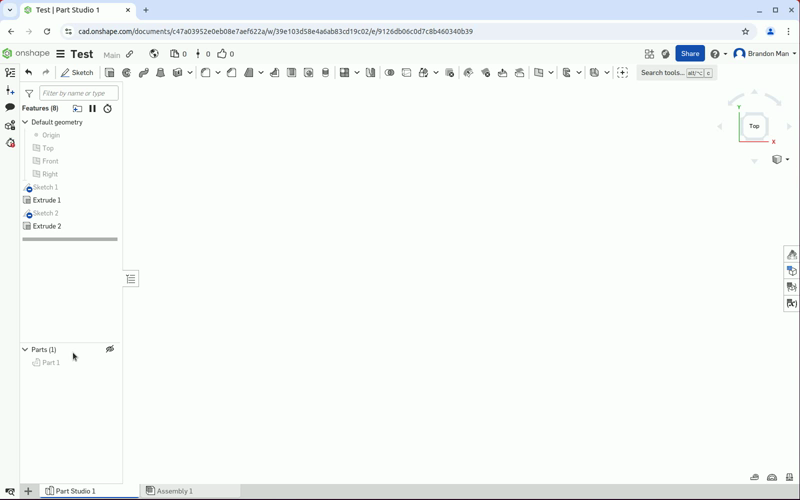
key(up)
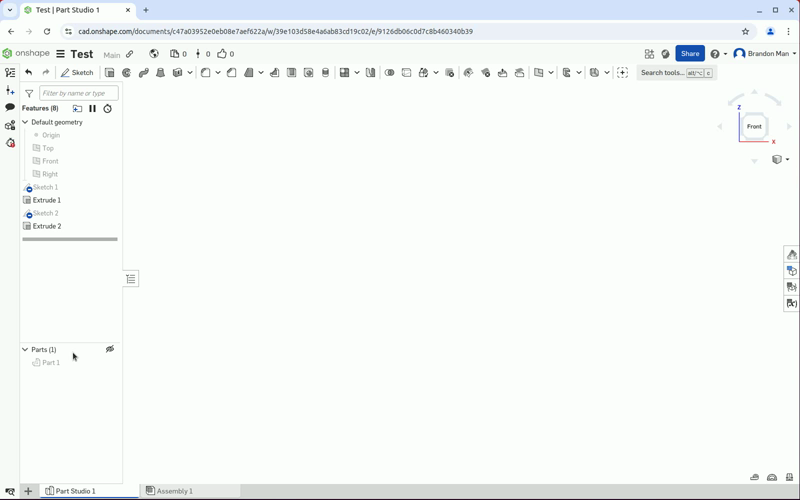
key_up(shift)
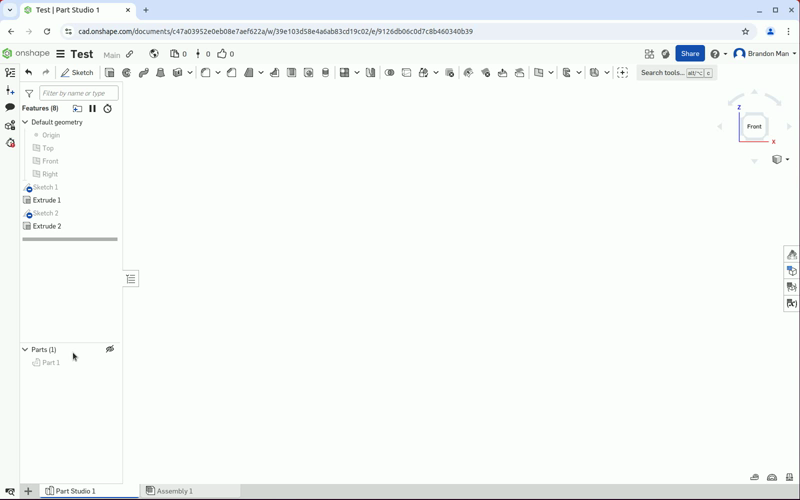
key(space)
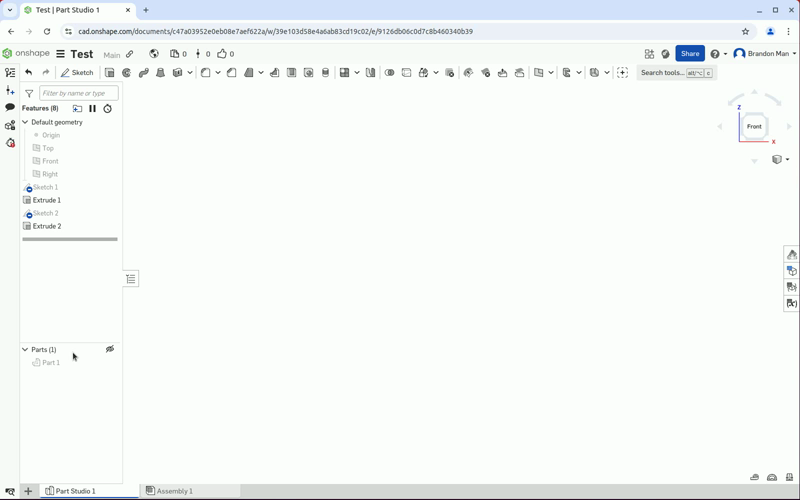
key_down(shift)
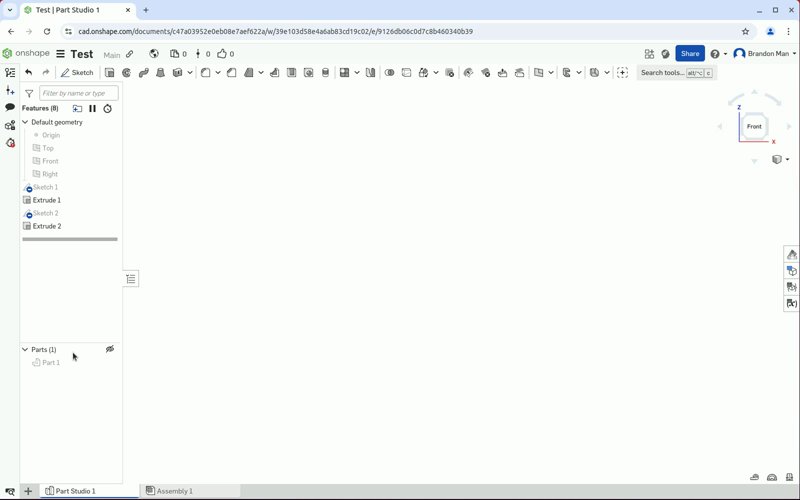
key(left)
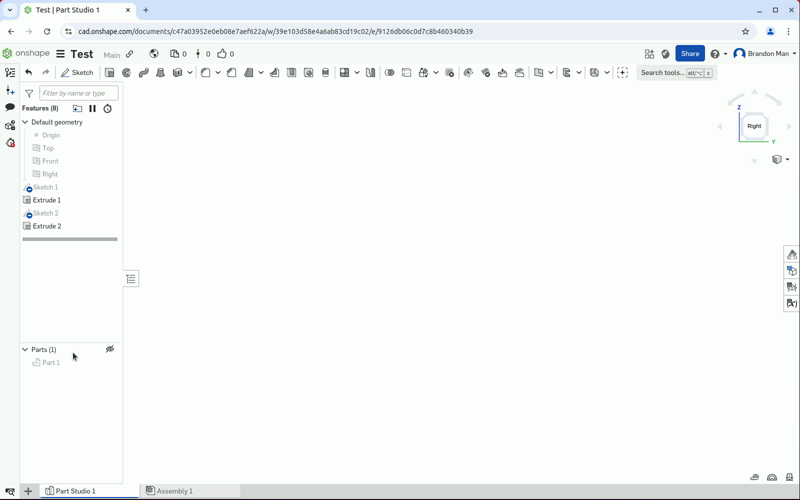
key_up(shift)
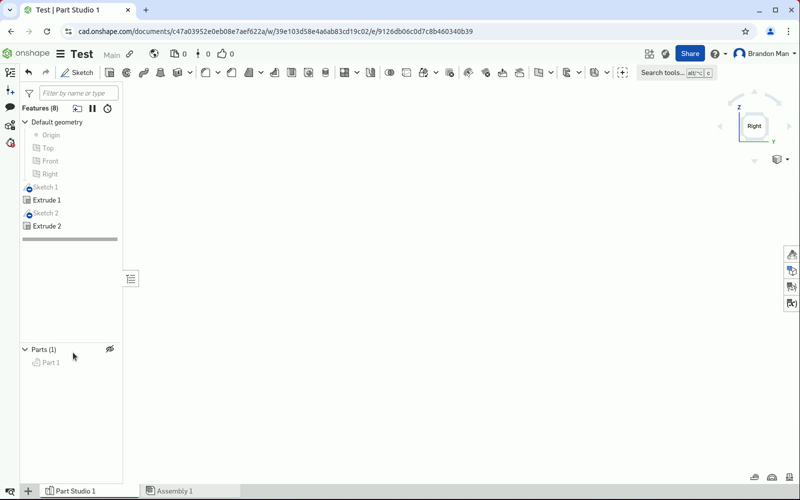
mouse_move(73, 352)
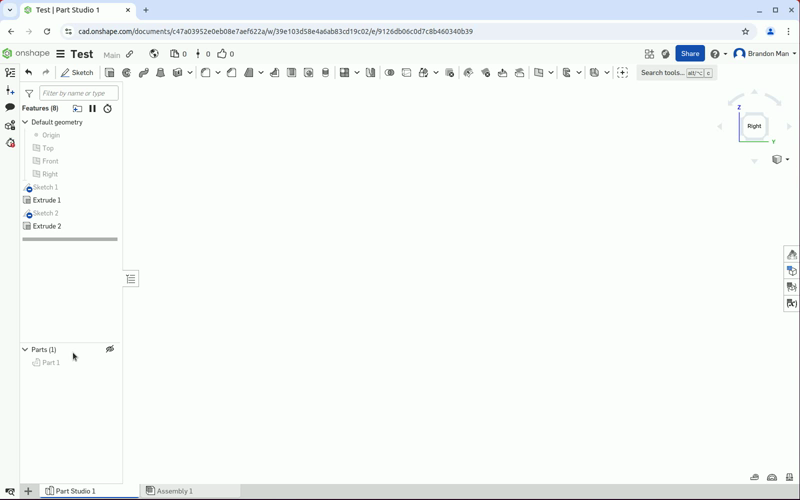
key(shift+y)
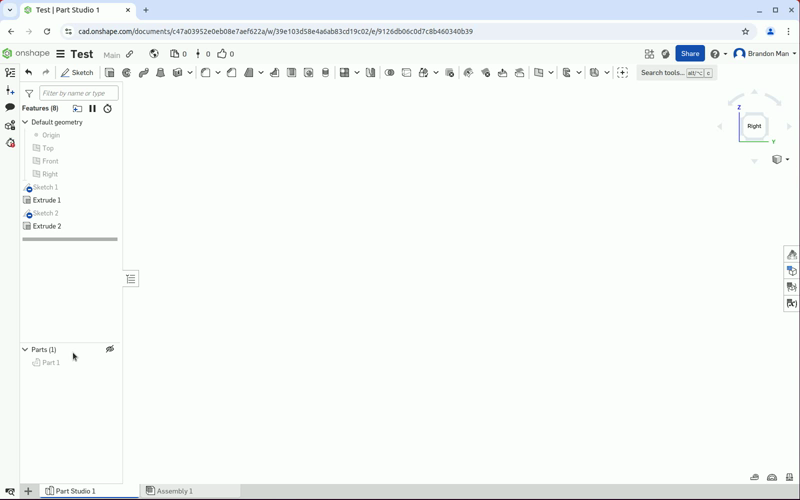
key(shift+s)
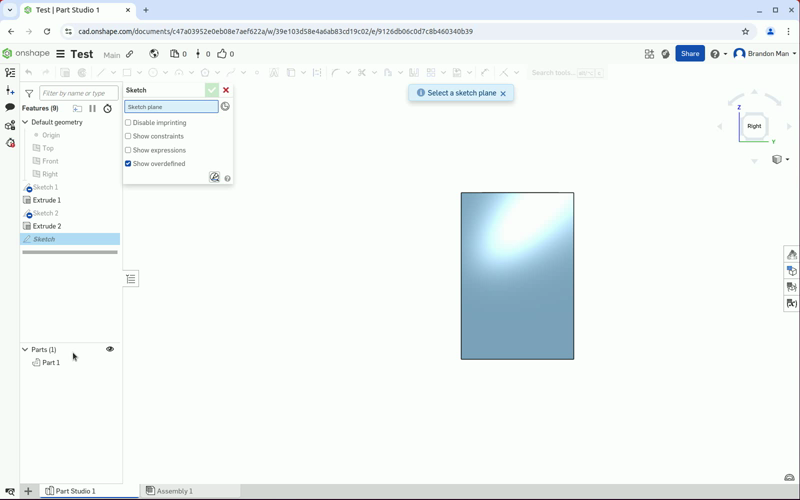
mouse_move(73, 176)
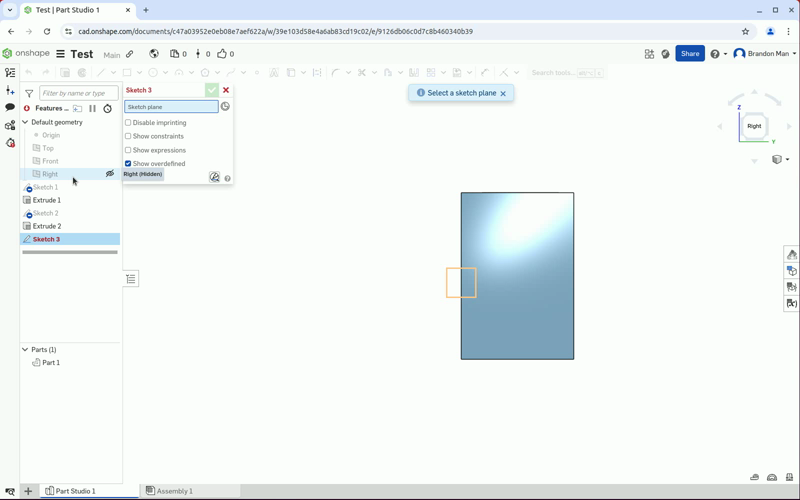
click(73, 176)
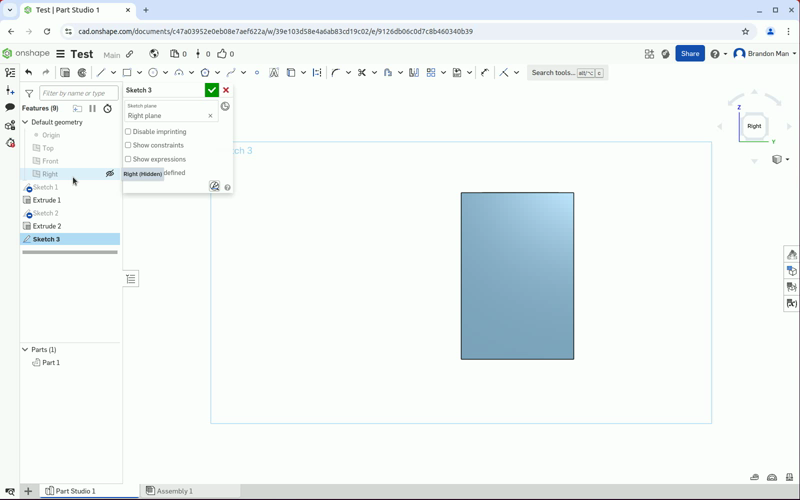
mouse_move(73, 352)
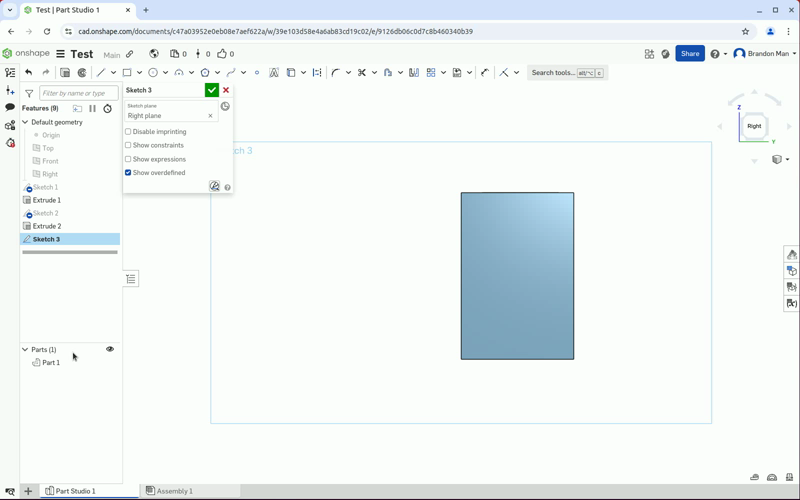
key(y)
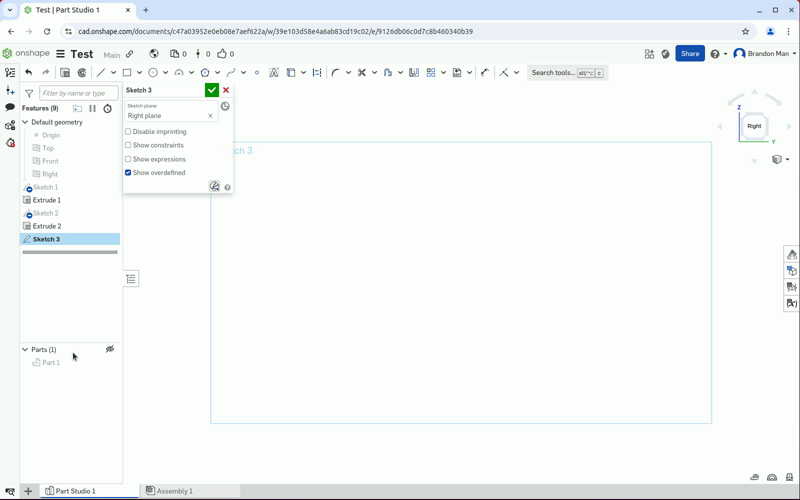
key(c)
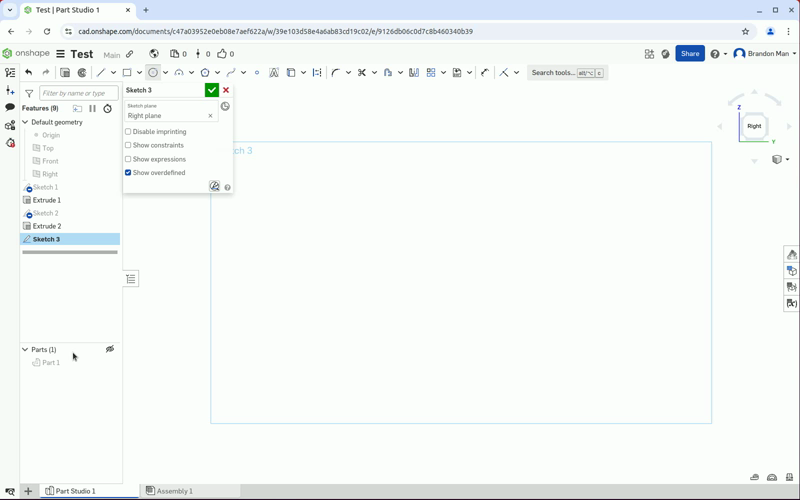
key_down(shift)
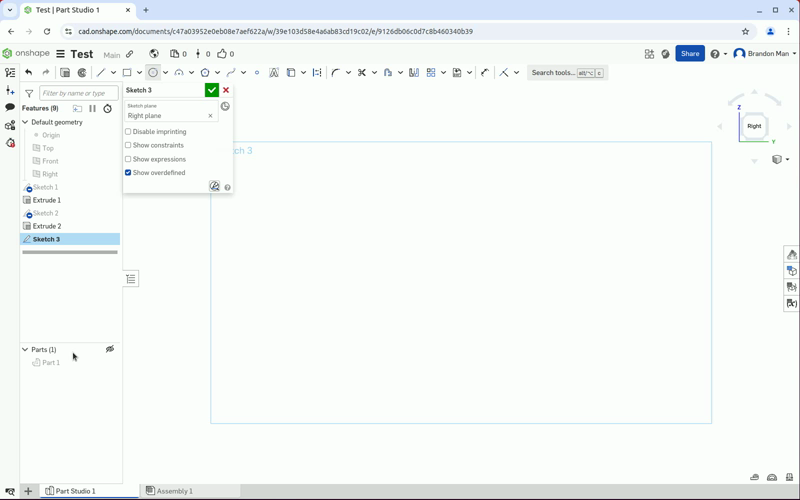
mouse_move(522, 262)
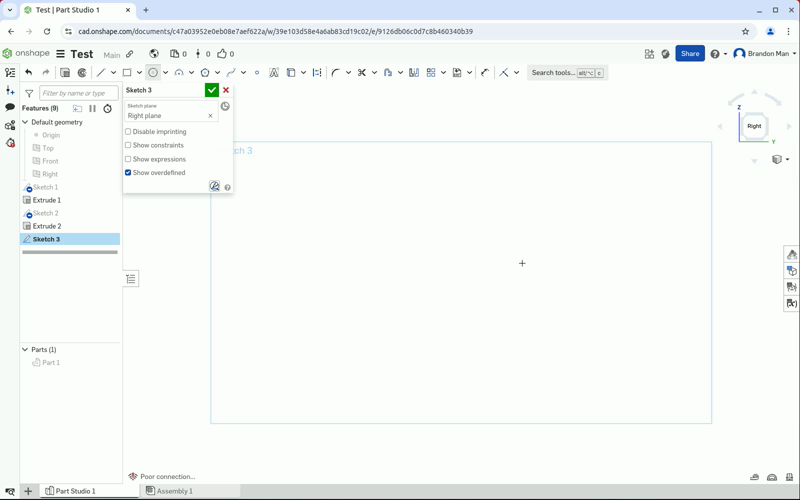
click(522, 262)
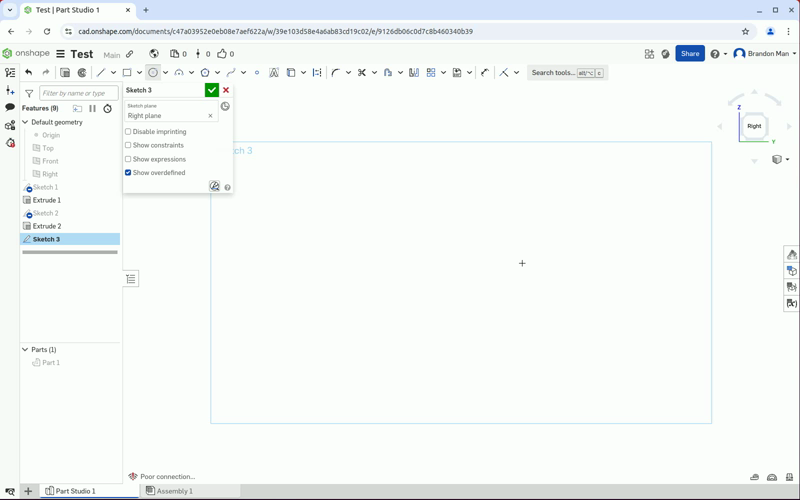
key_up(shift)
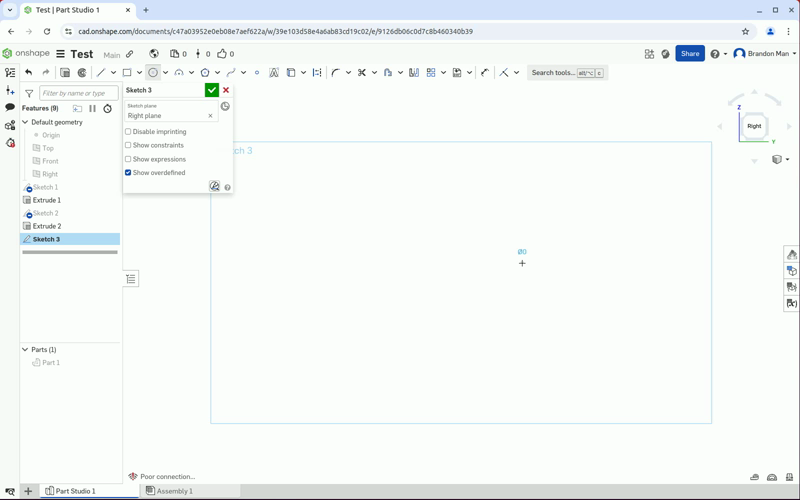
mouse_move(538, 262)
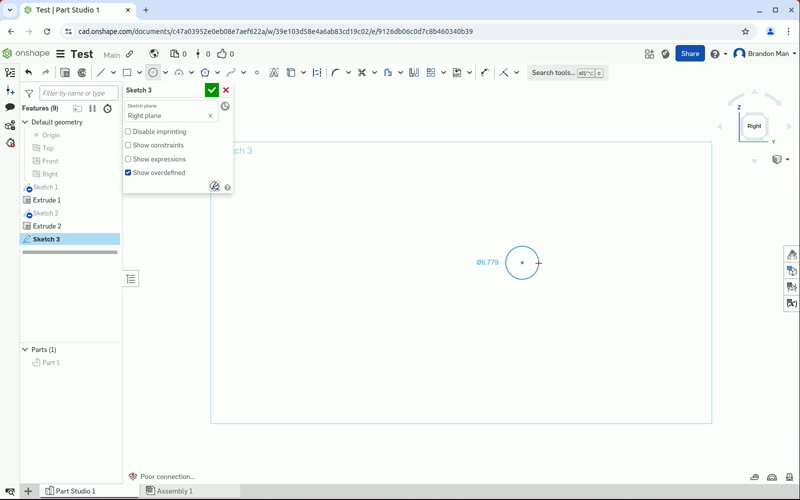
click(538, 262)
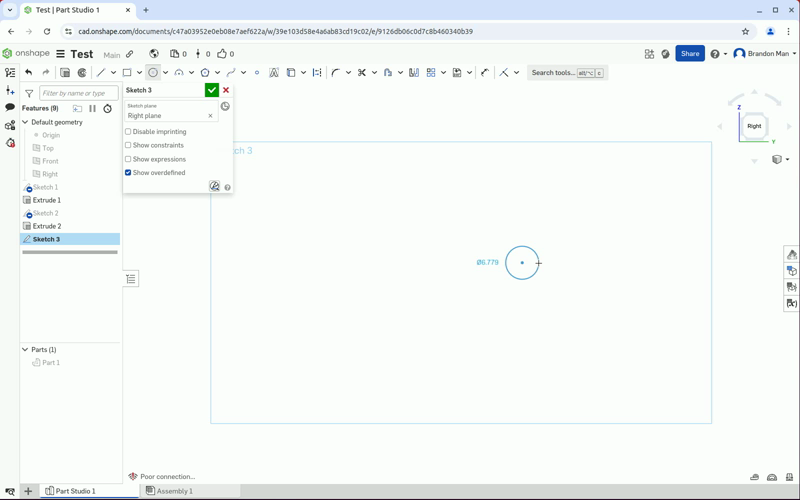
key(esc)
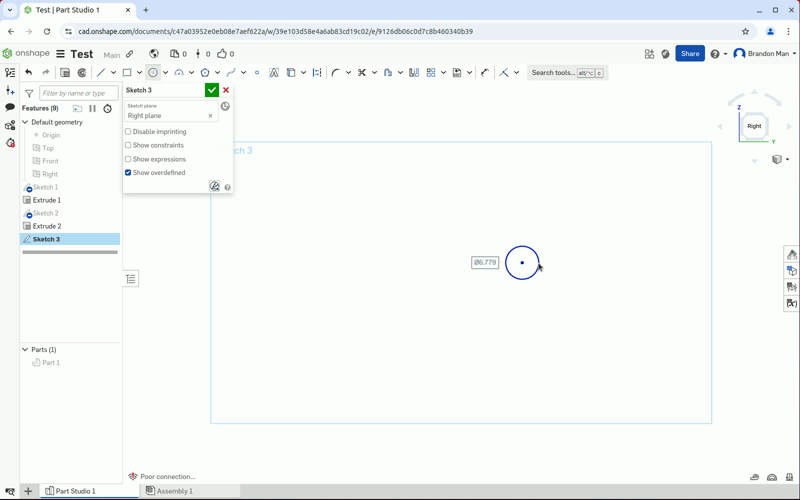
mouse_move(536, 266)
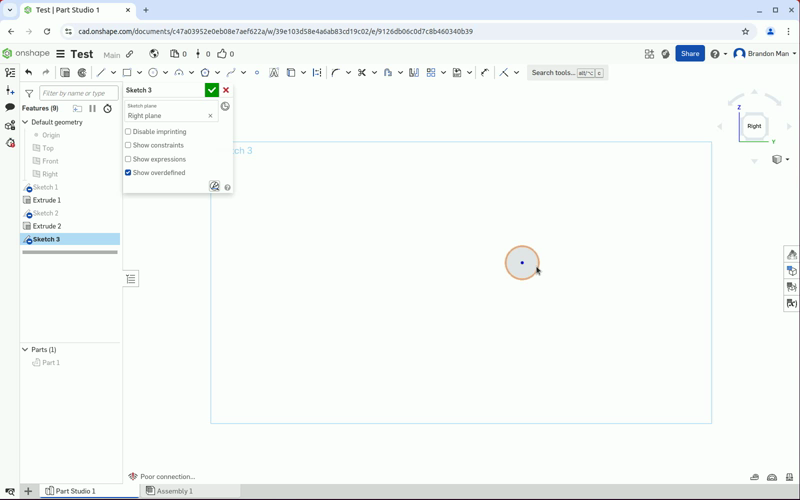
scroll(6)
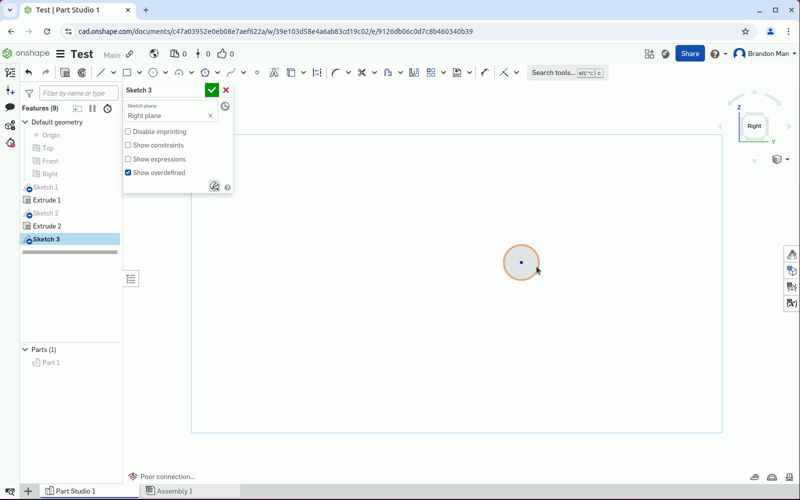
scroll(6)
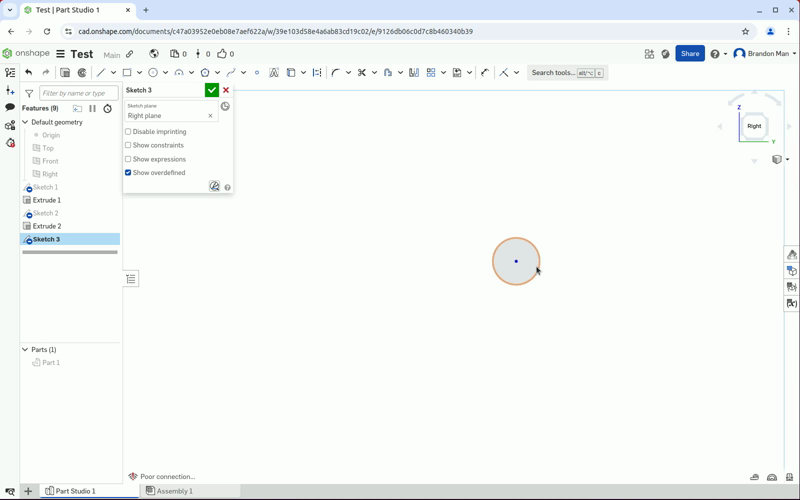
scroll(6)
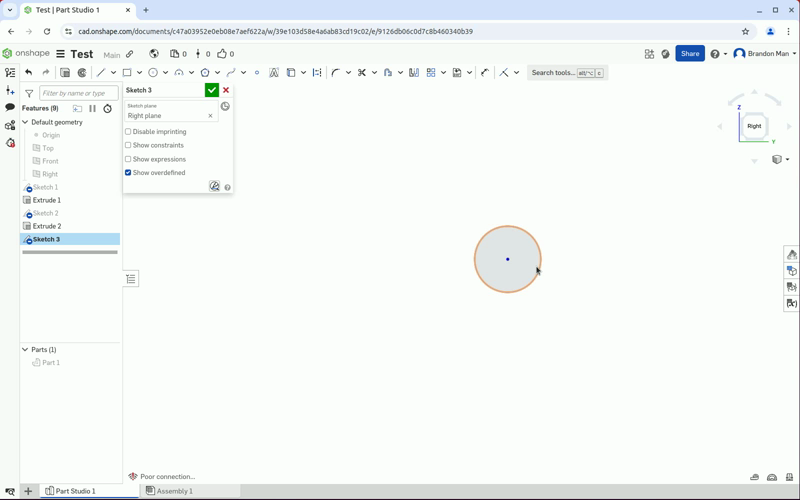
scroll(6)
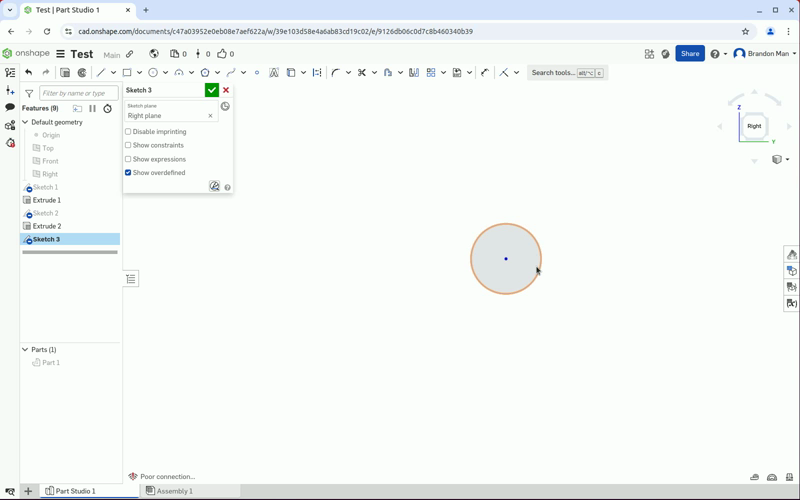
scroll(6)
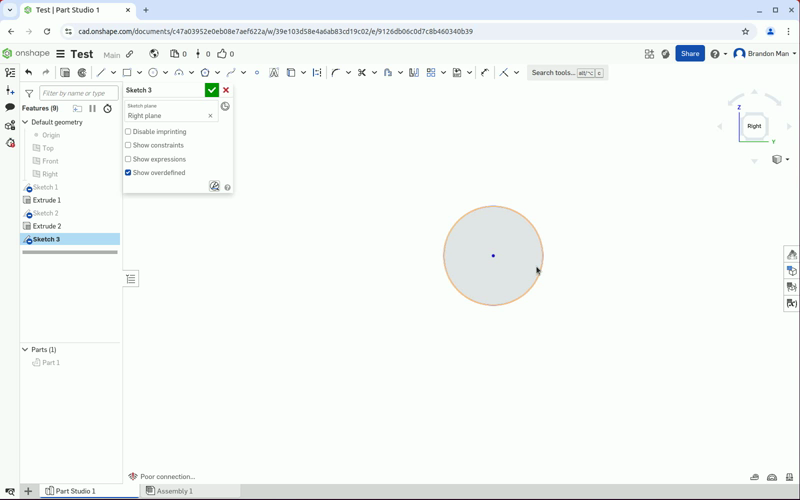
scroll(6)
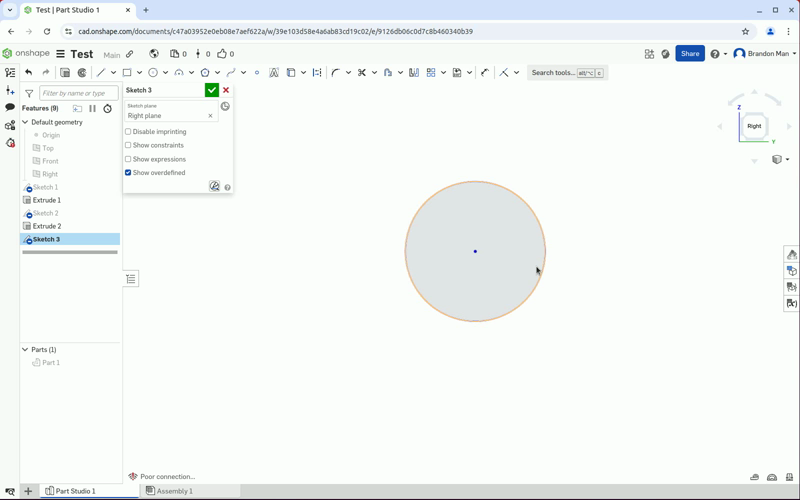
scroll(6)
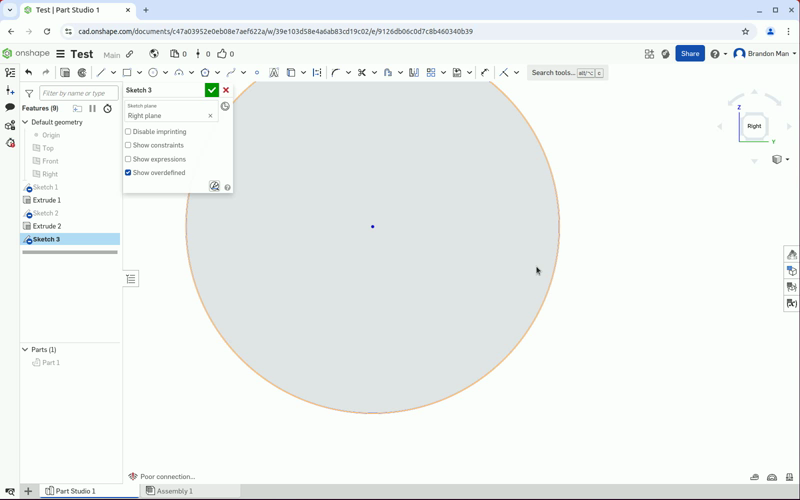
click(536, 266)
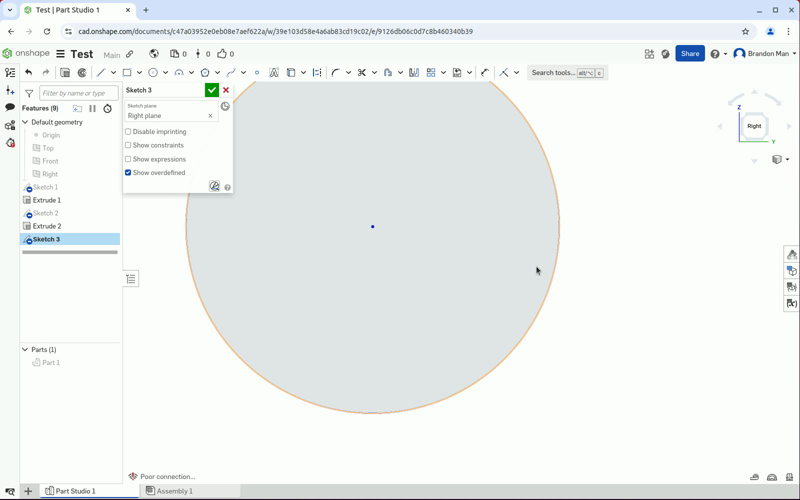
scroll(-6)
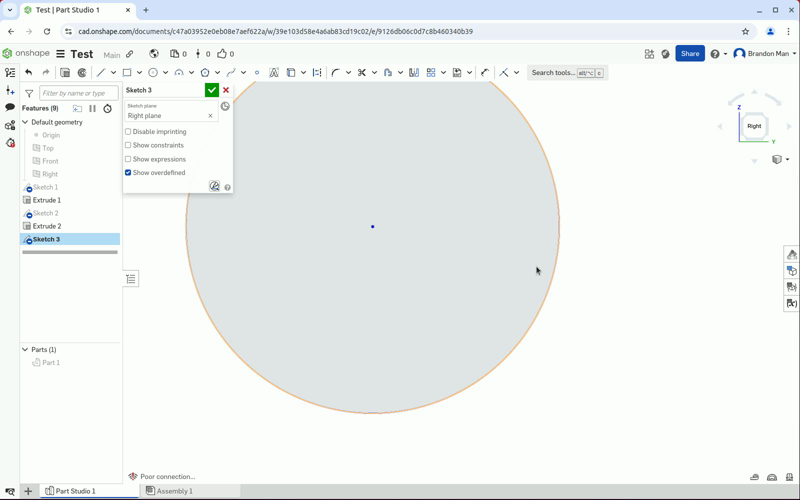
scroll(-6)
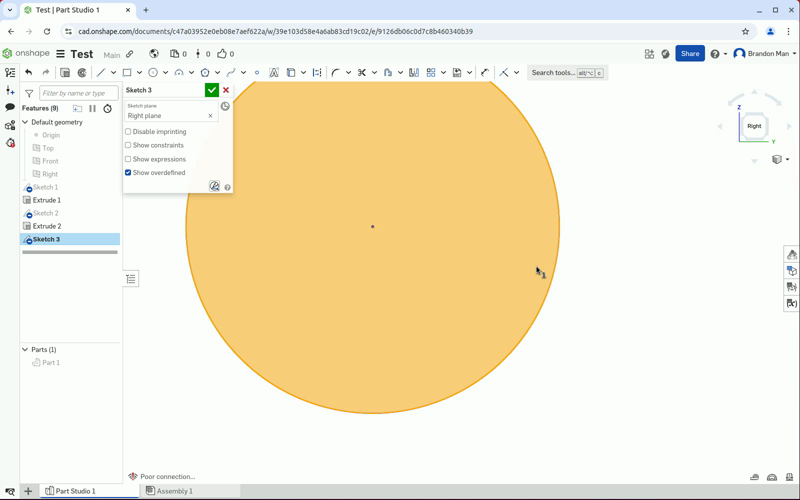
scroll(-6)
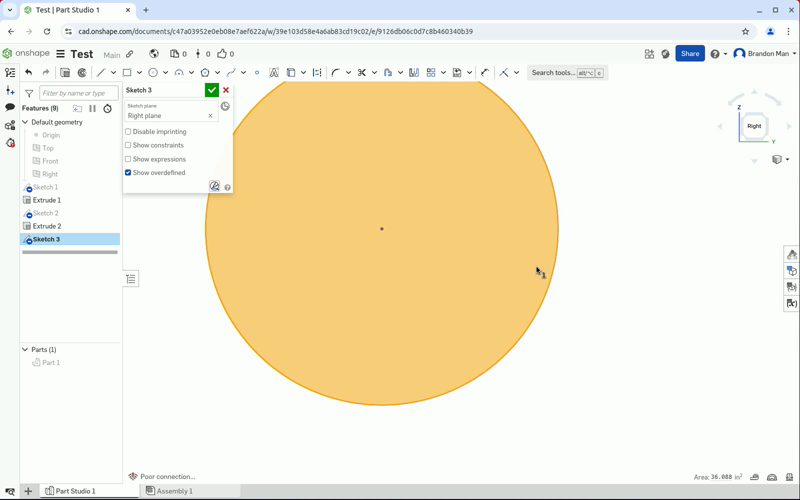
scroll(-6)
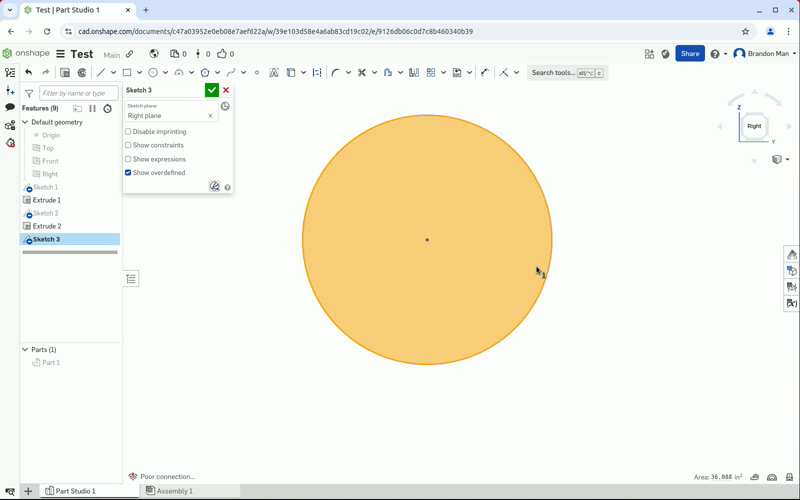
scroll(-6)
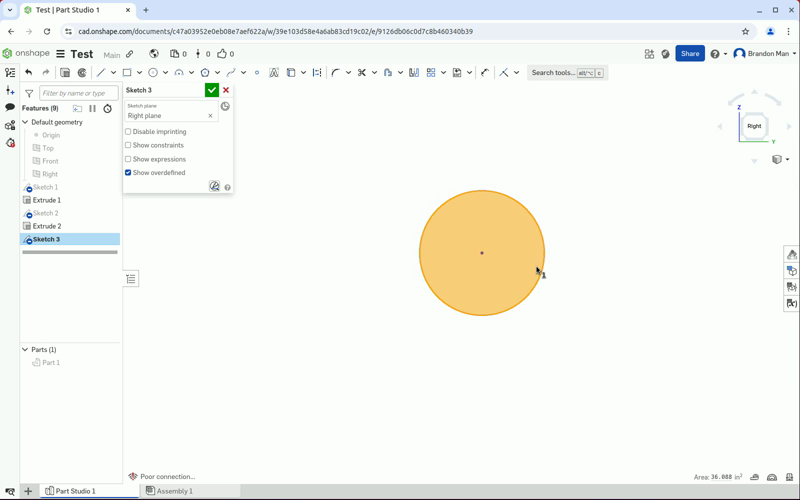
scroll(-6)
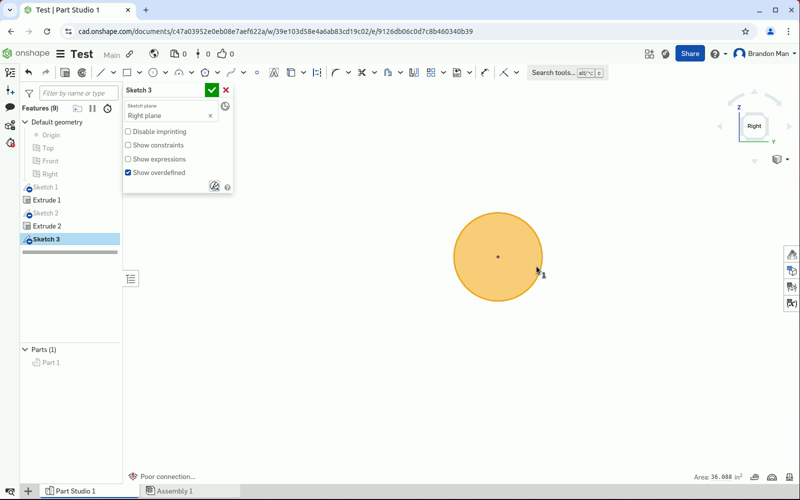
scroll(-6)
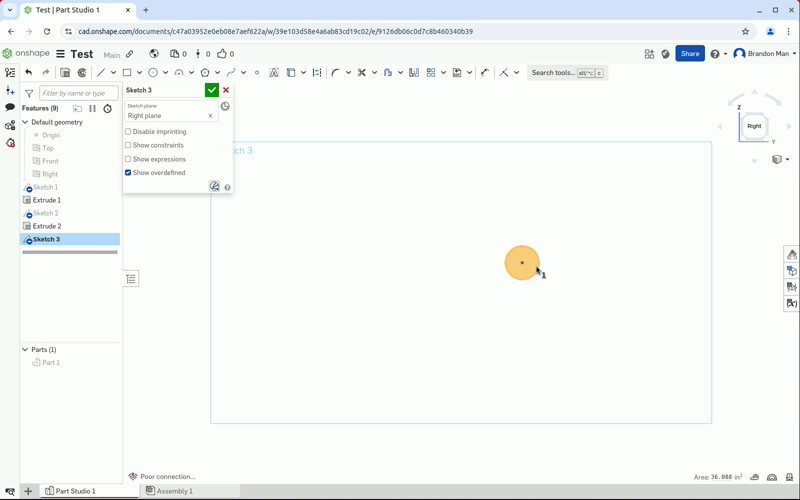
mouse_move(73, 352)
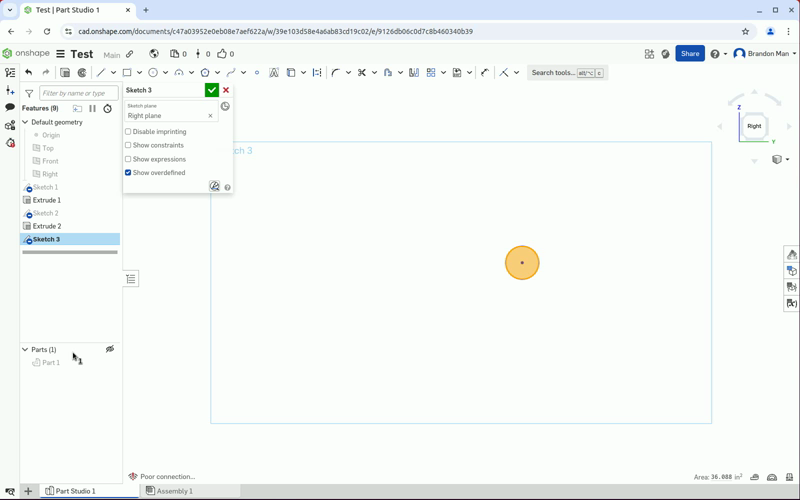
key(shift+y)
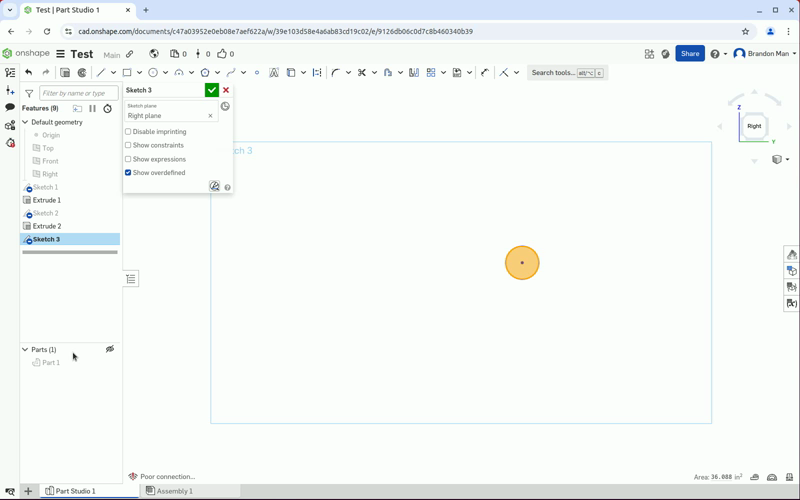
key(shift+e)
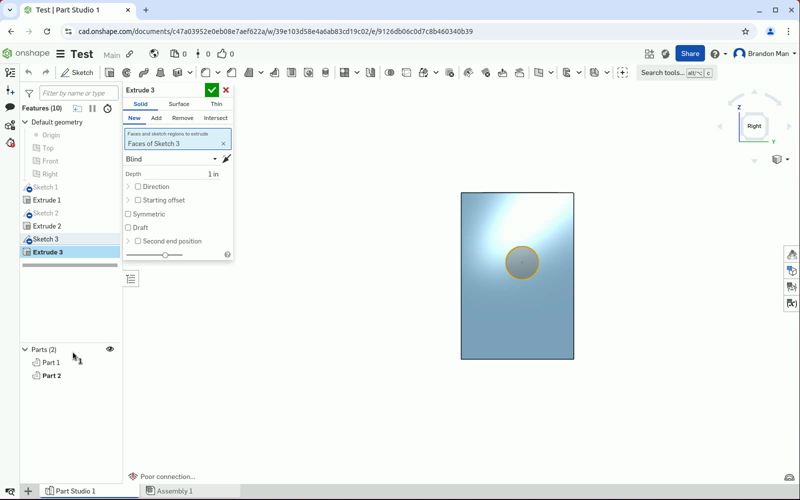
mouse_move(143, 106)
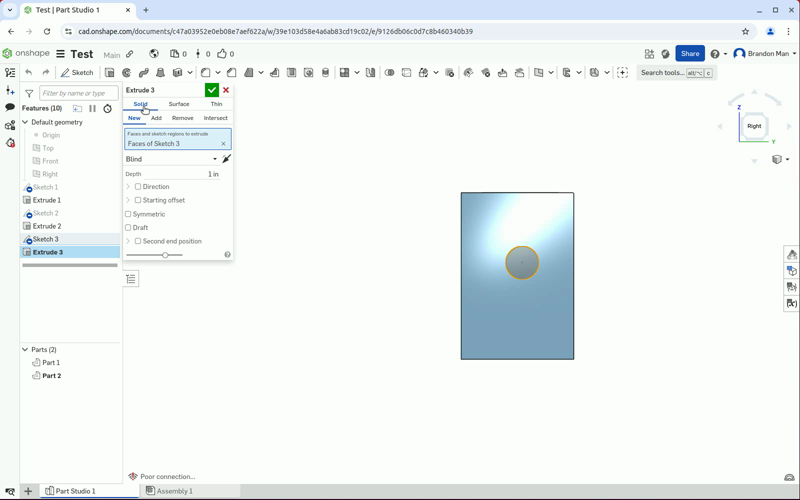
click(143, 106)
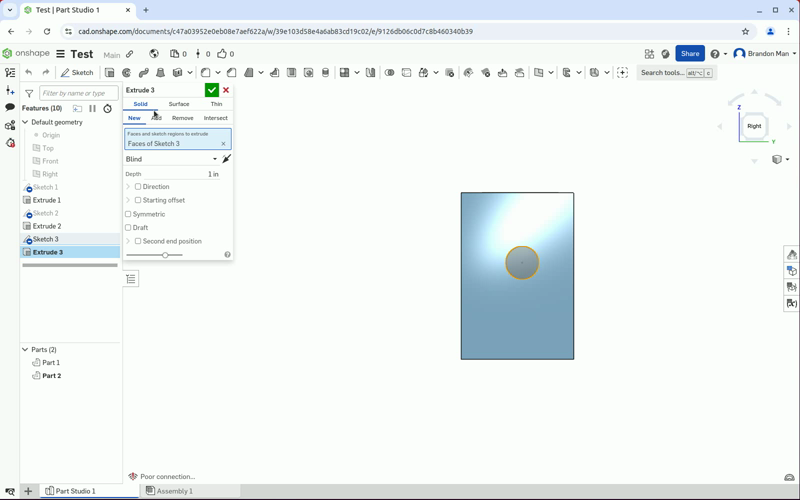
mouse_move(186, 120)
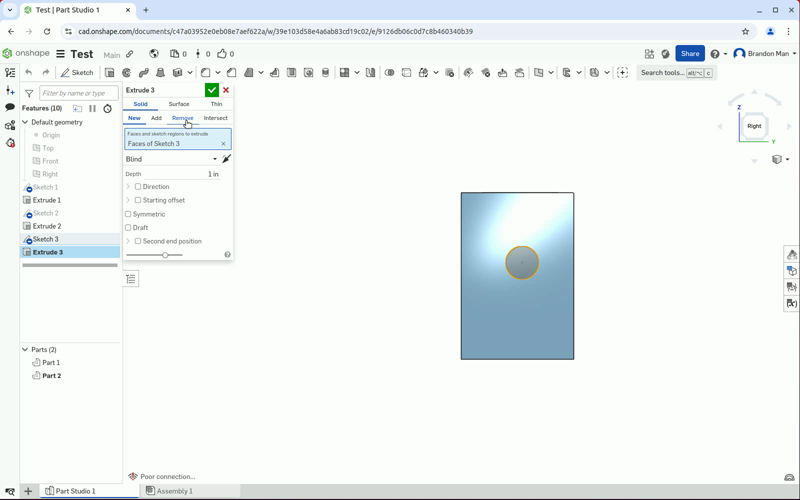
click(186, 120)
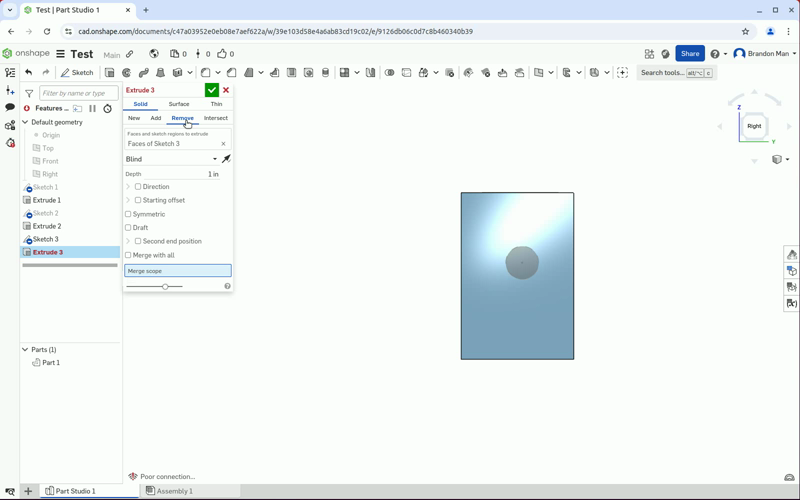
key(tab, 4)
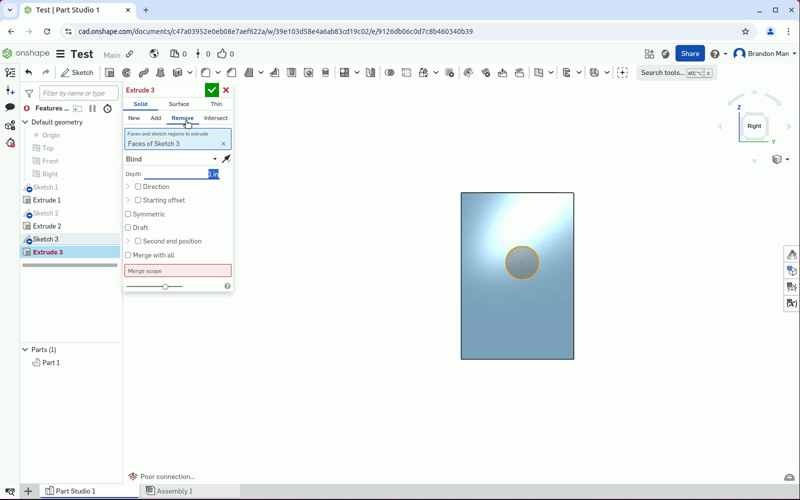
text(-47.66)
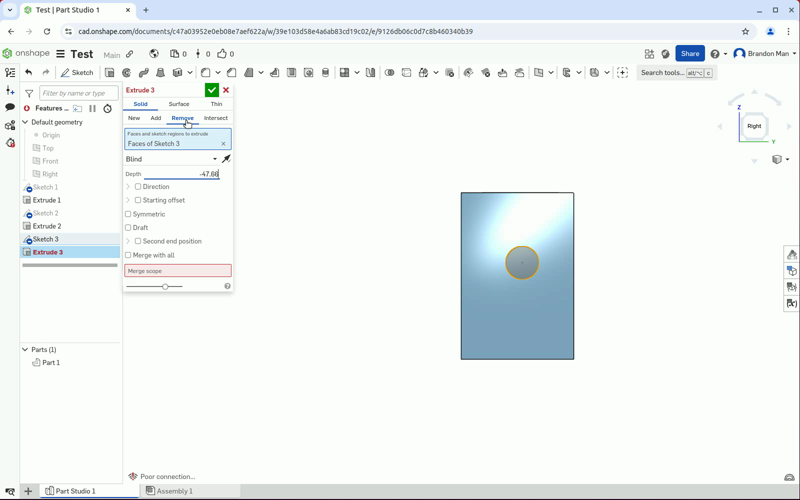
key(tab, 3)
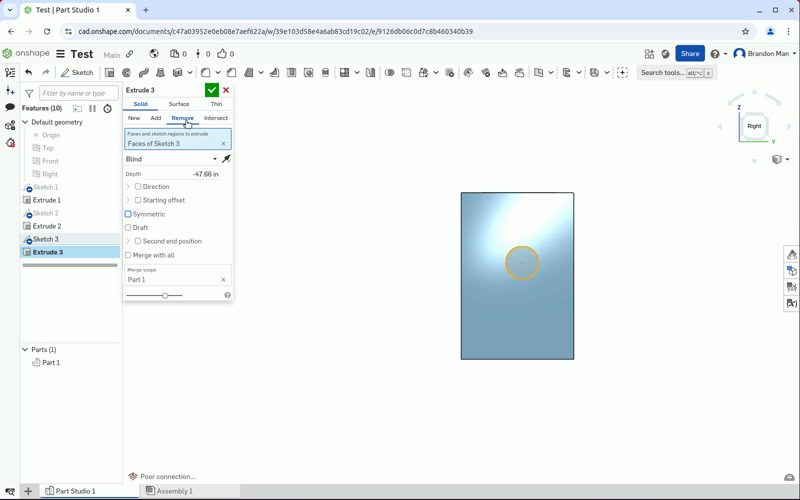
key(space)
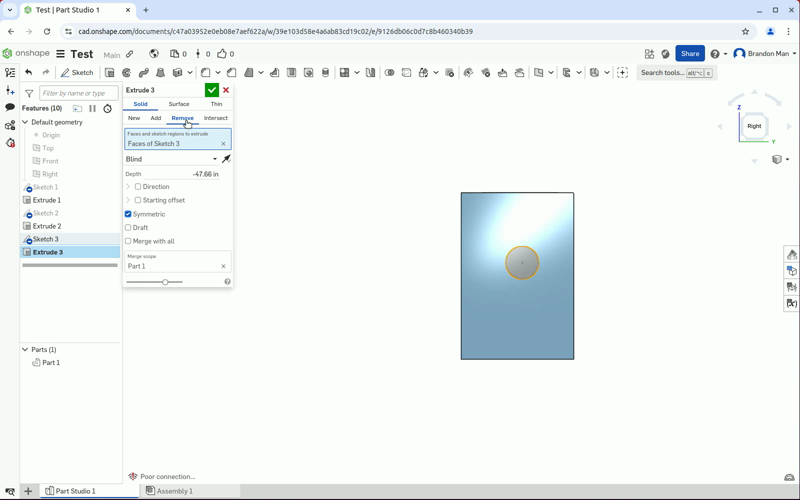
key(tab, 2)
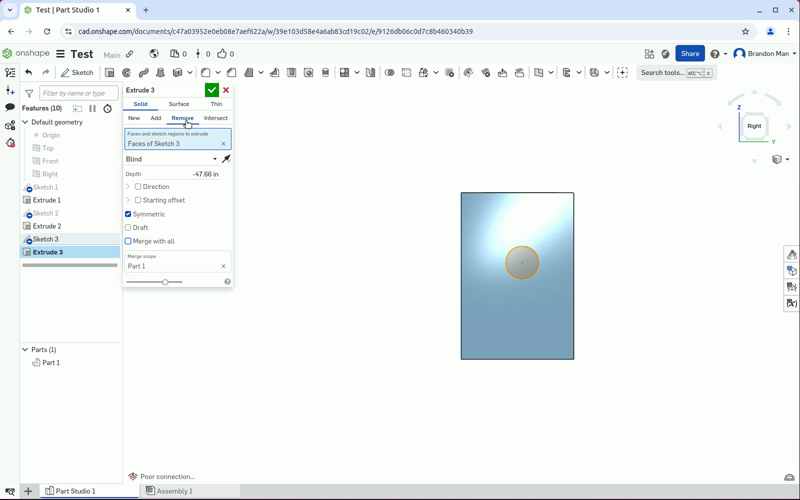
key(space)
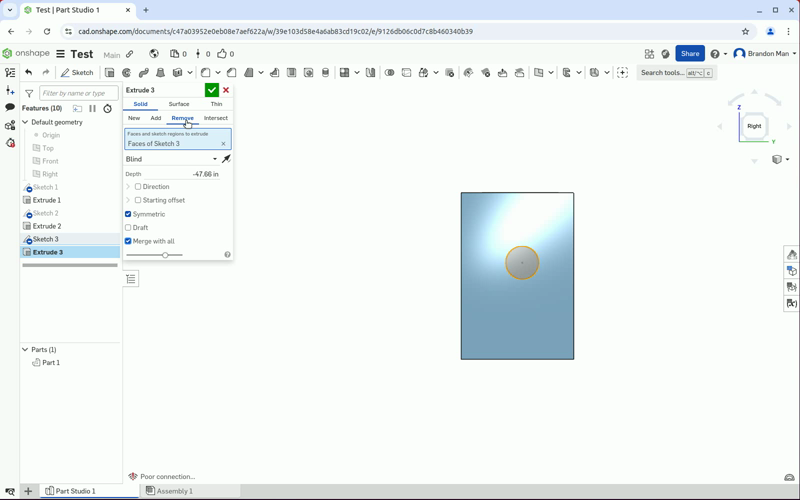
key(enter)
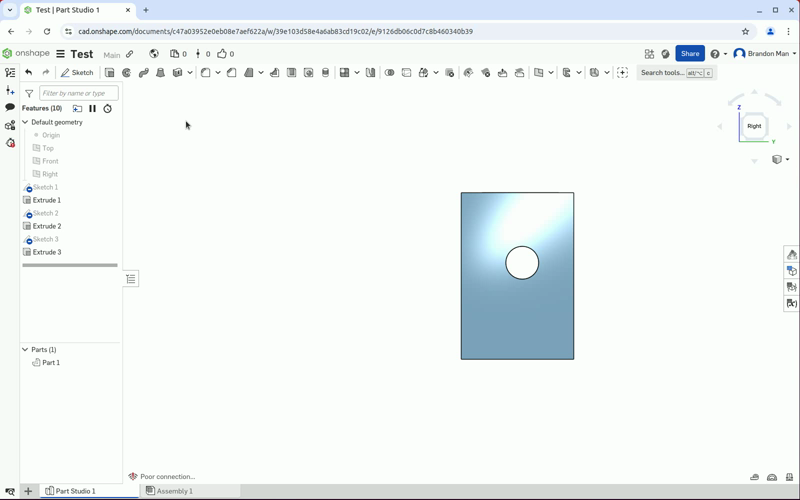
key(shift+h)
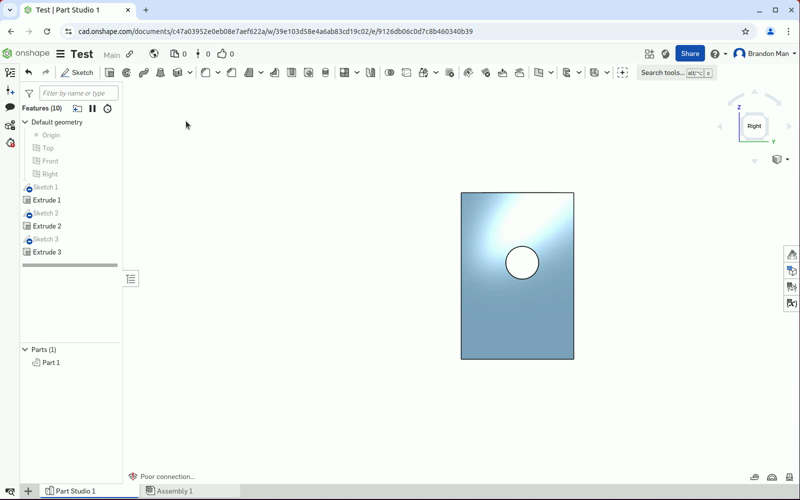
key(shift+h)
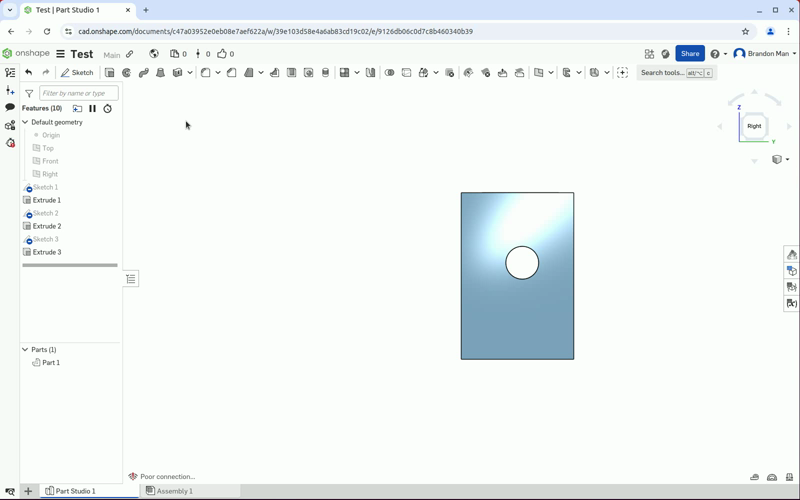
mouse_move(73, 189)
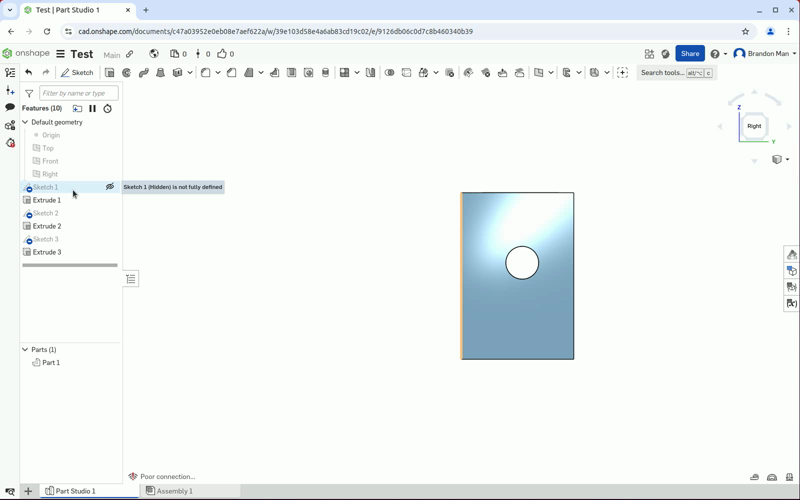
click(73, 189)
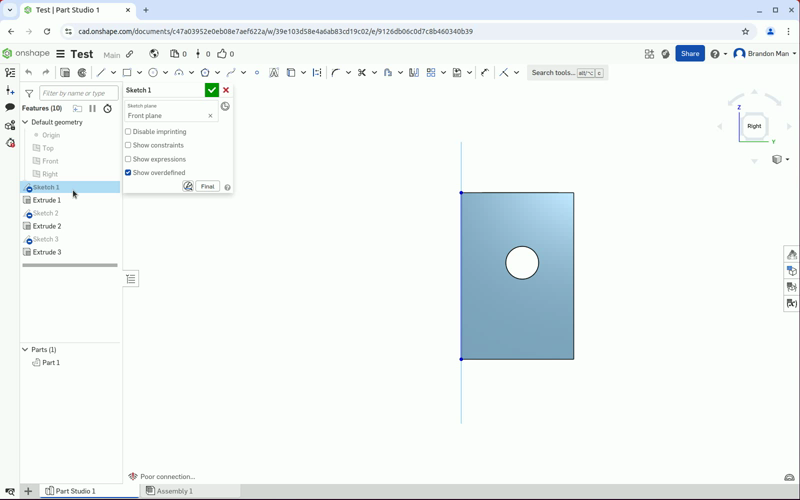
mouse_move(229, 92)
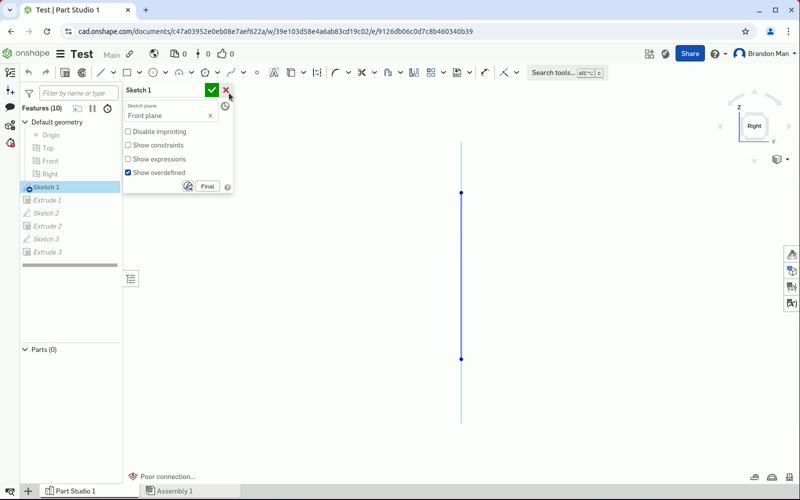
click(229, 92)
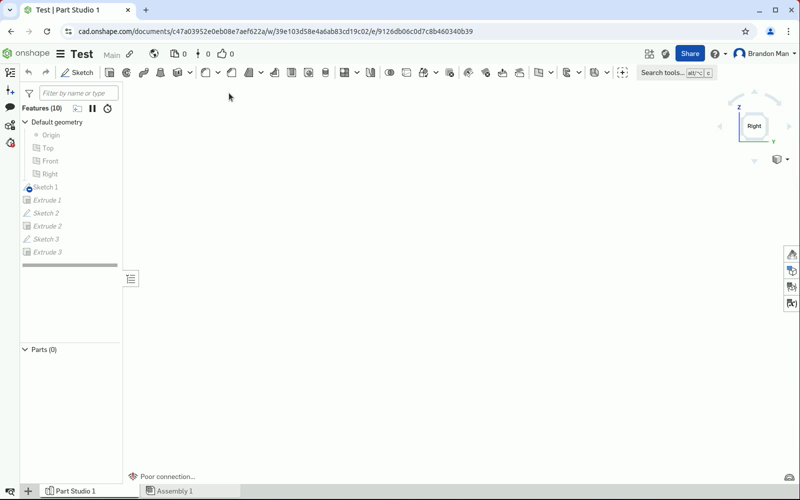
mouse_move(73, 352)
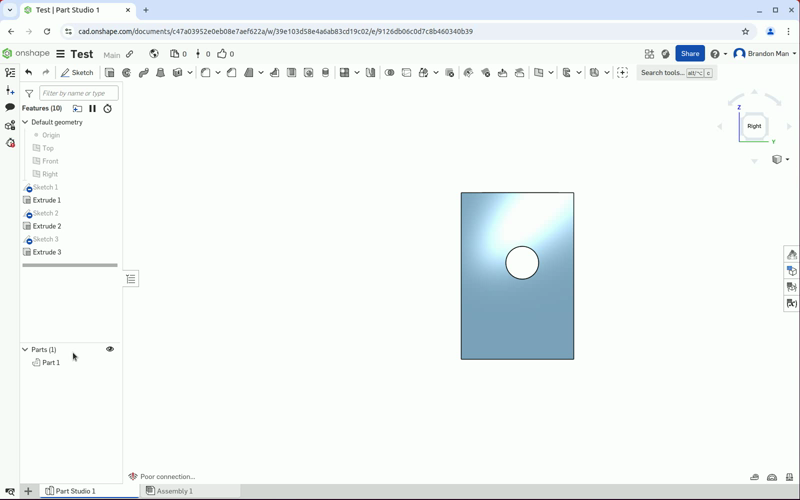
key(y)
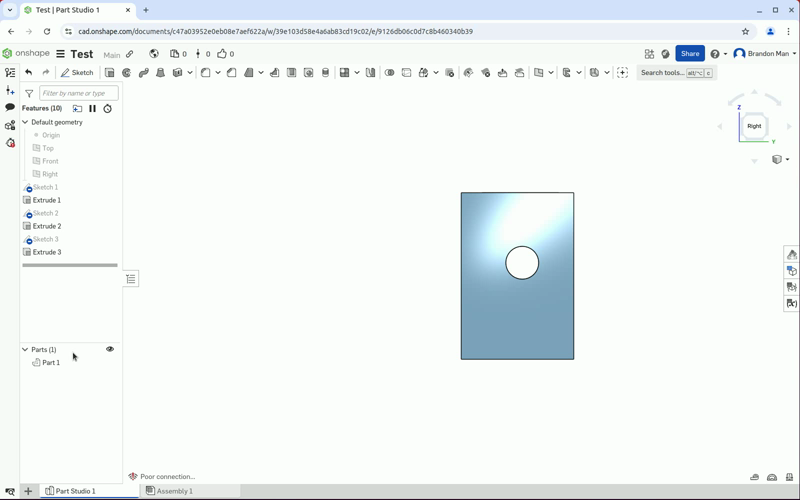
key(shift+p)
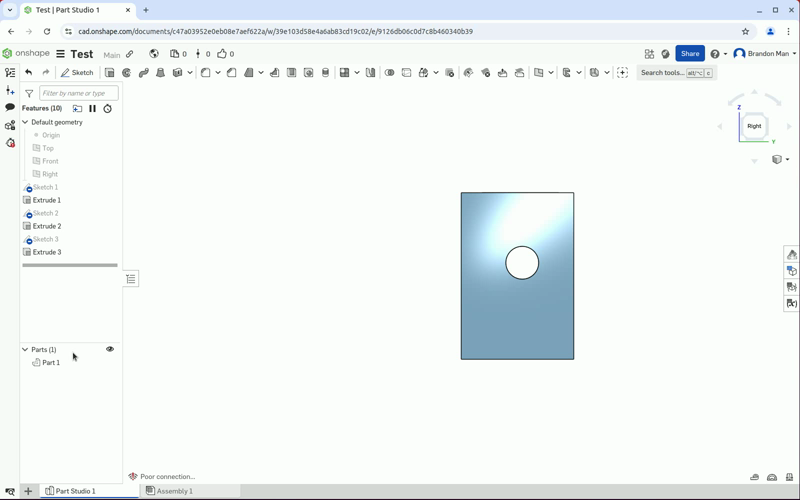
key(space)
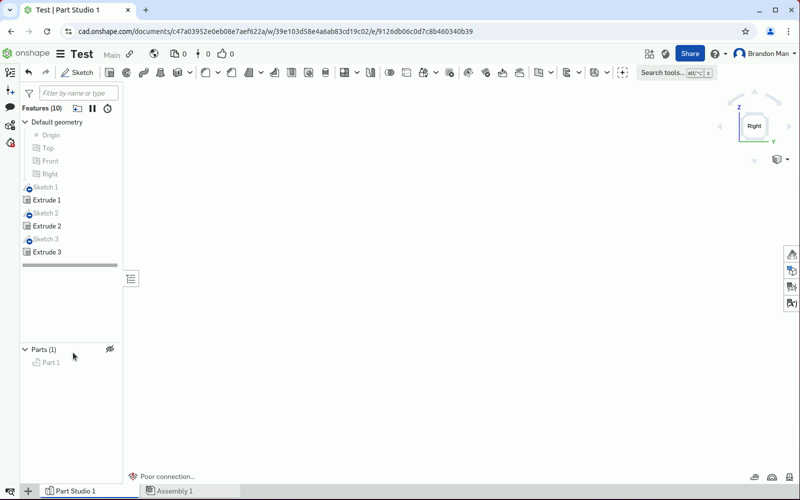
key_down(shift)
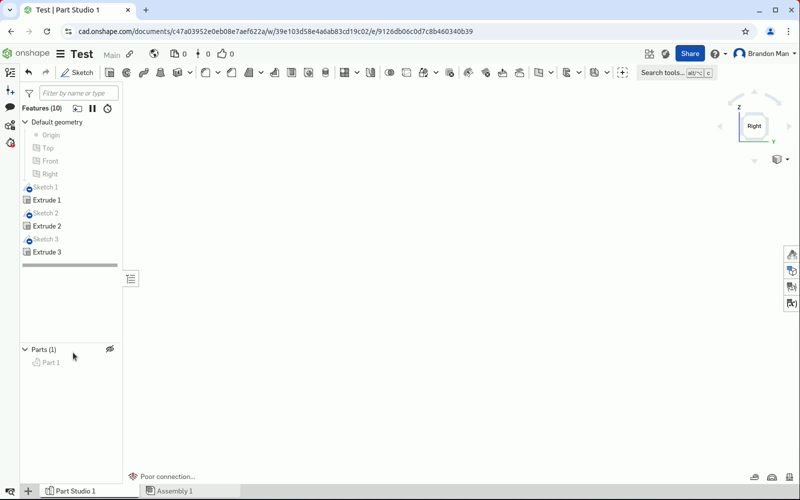
key(right)
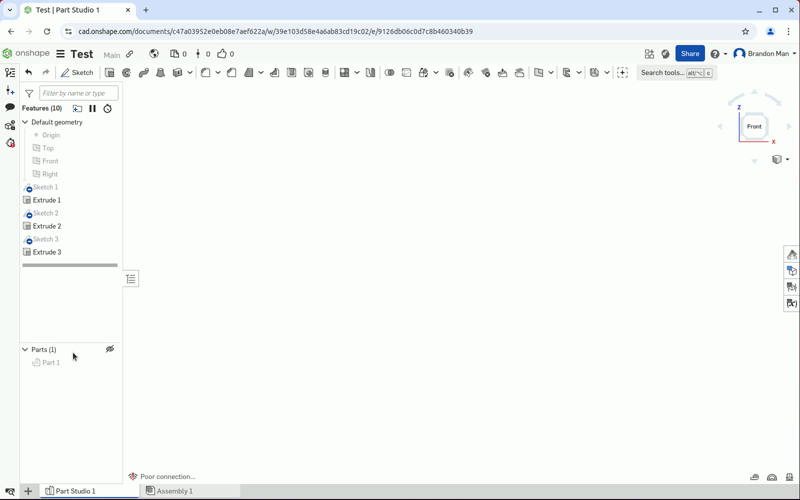
key_up(shift)
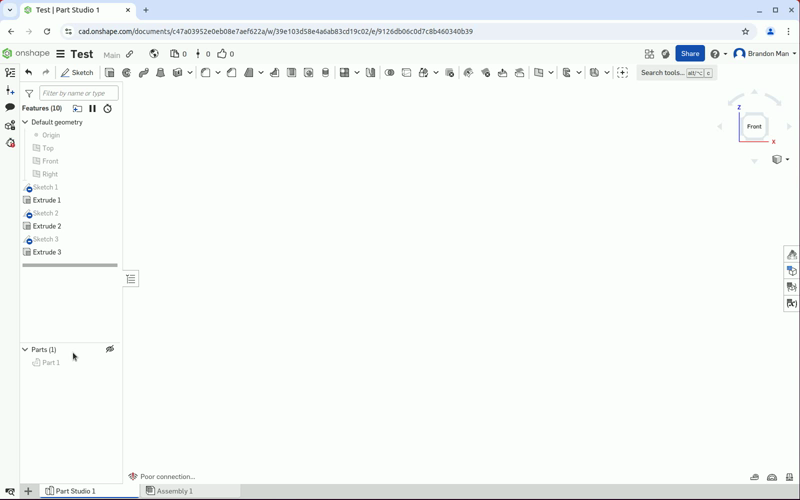
mouse_move(73, 352)
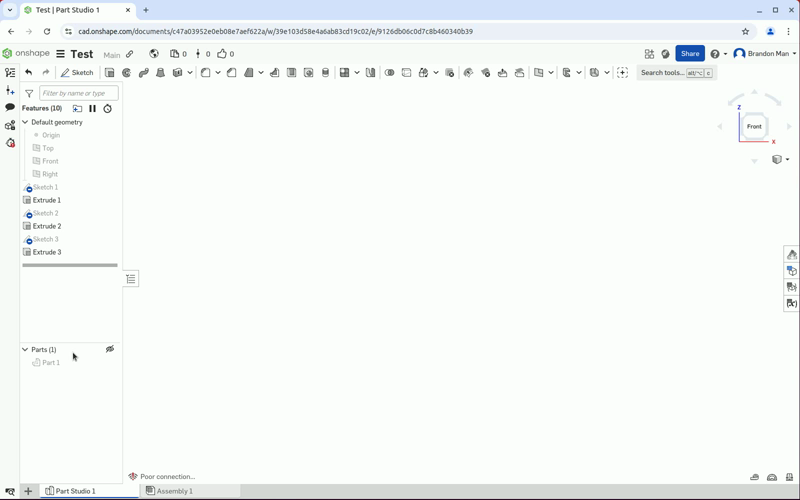
key(shift+y)
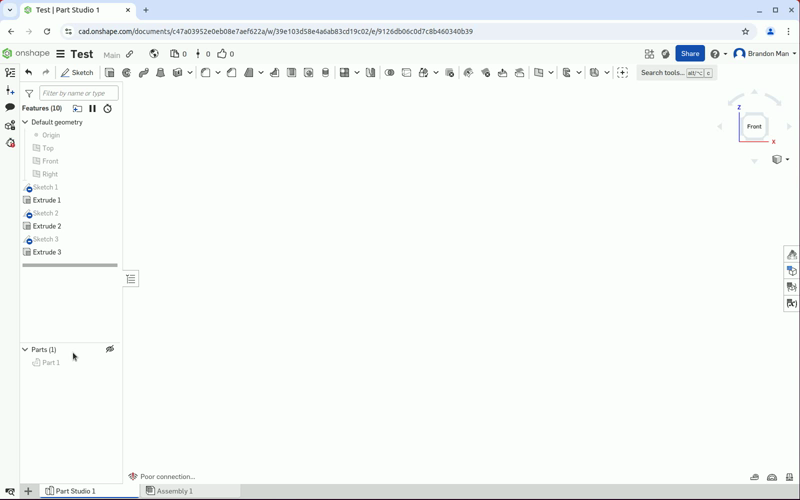
key(shift+s)
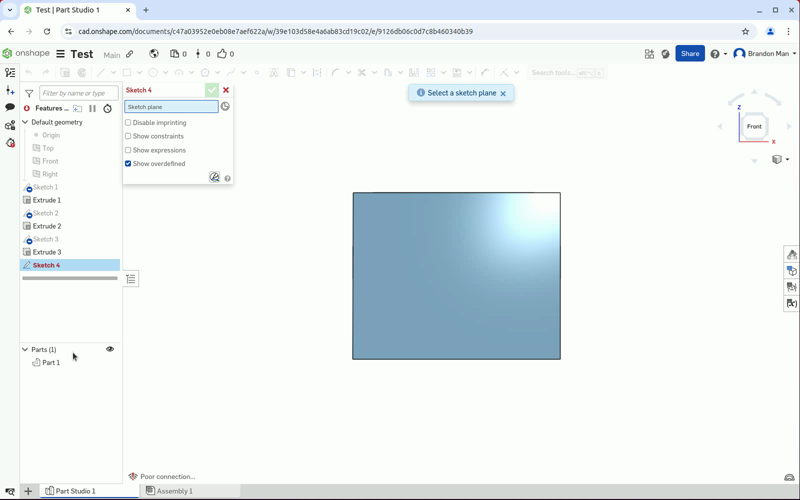
mouse_move(73, 163)
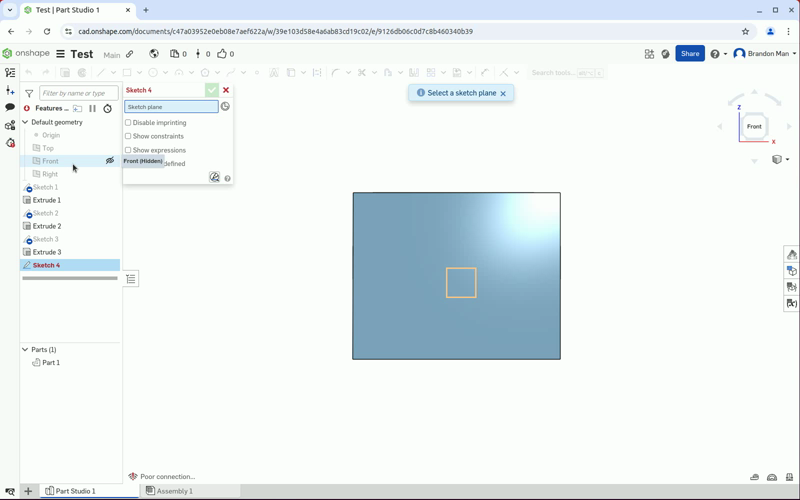
click(73, 163)
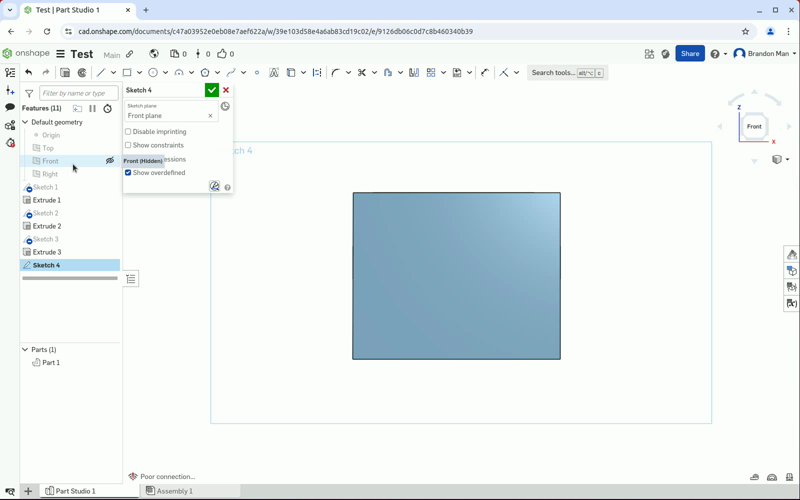
mouse_move(73, 352)
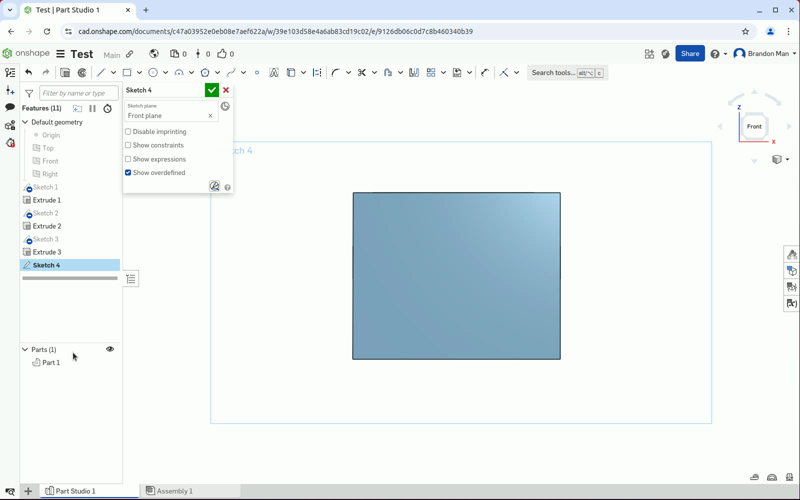
key(y)
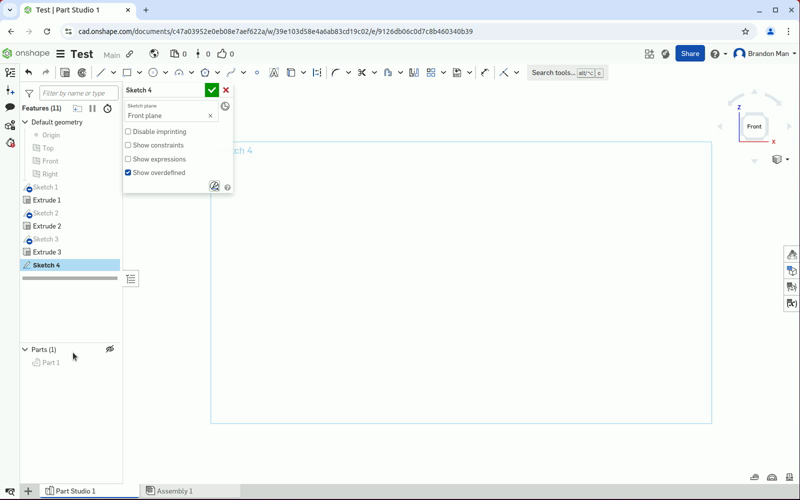
key(l)
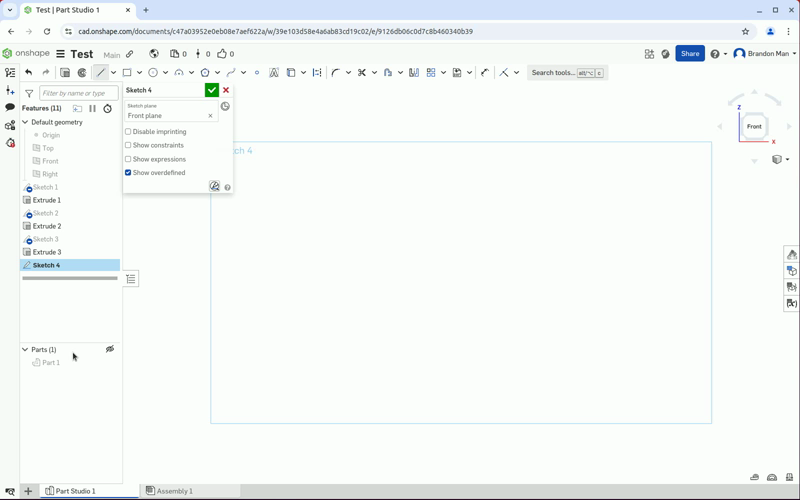
key_down(shift)
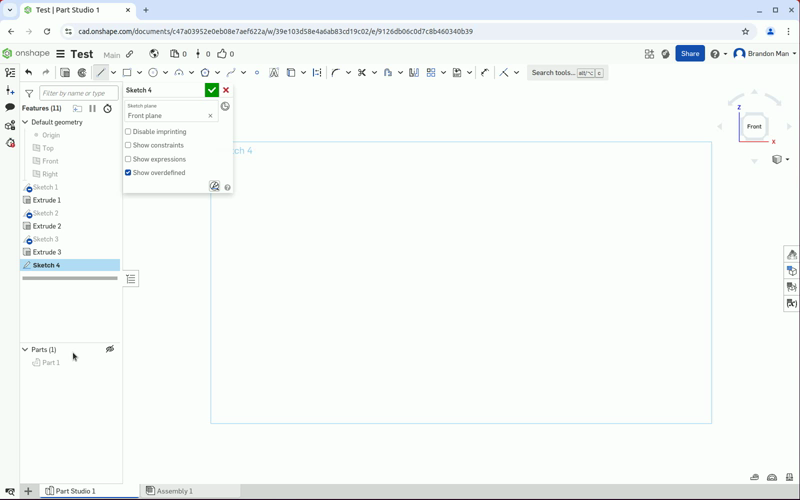
mouse_move(422, 260)
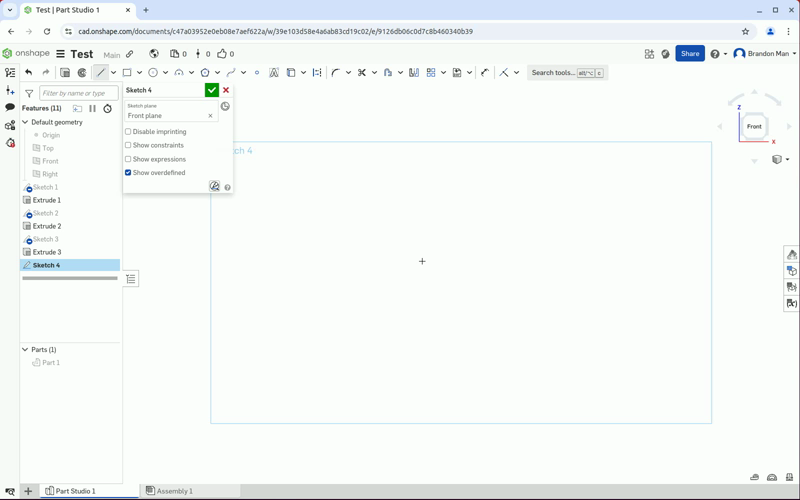
click(422, 260)
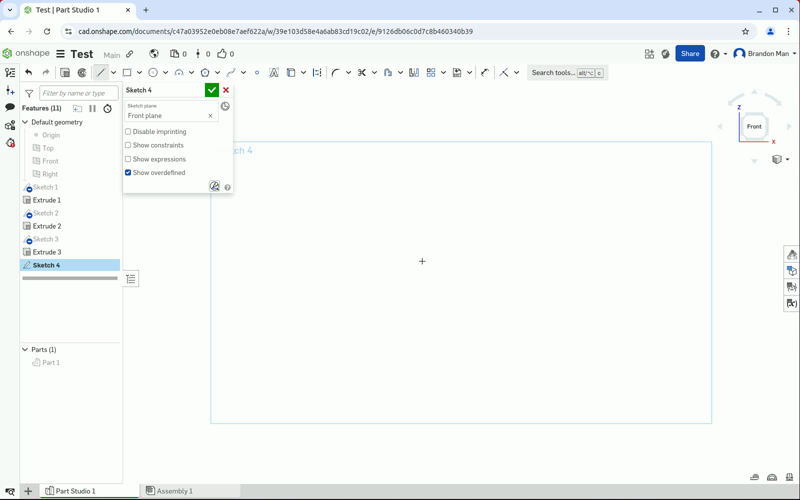
key_up(shift)
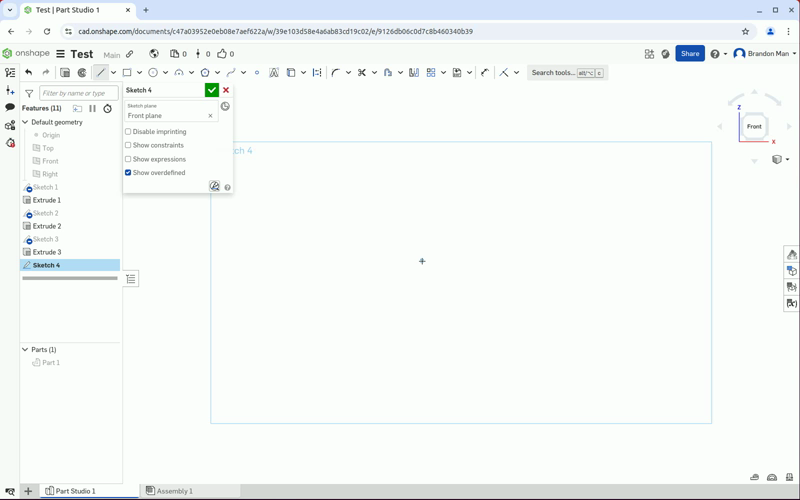
key_down(shift)
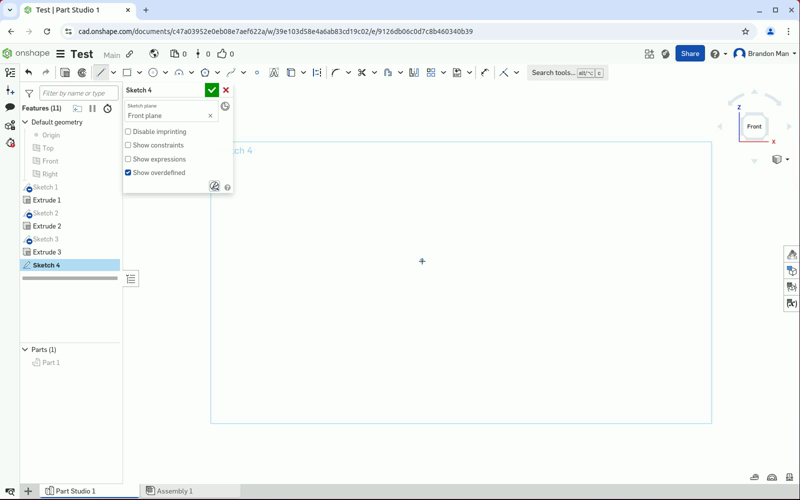
mouse_move(516, 260)
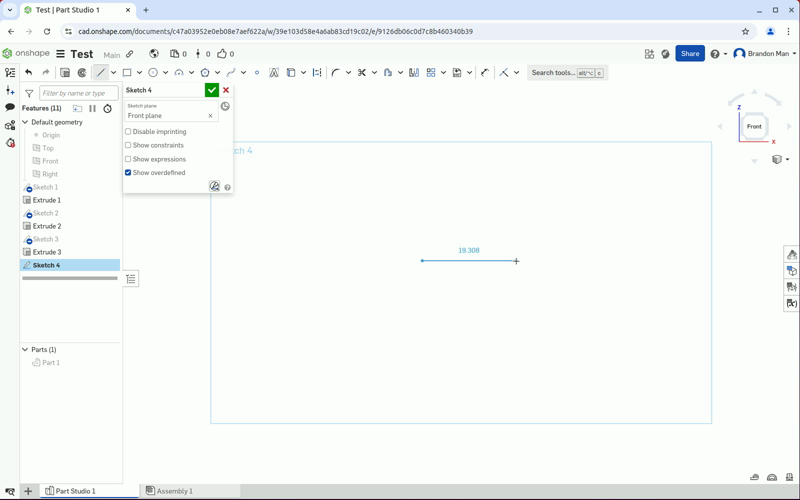
click(516, 260)
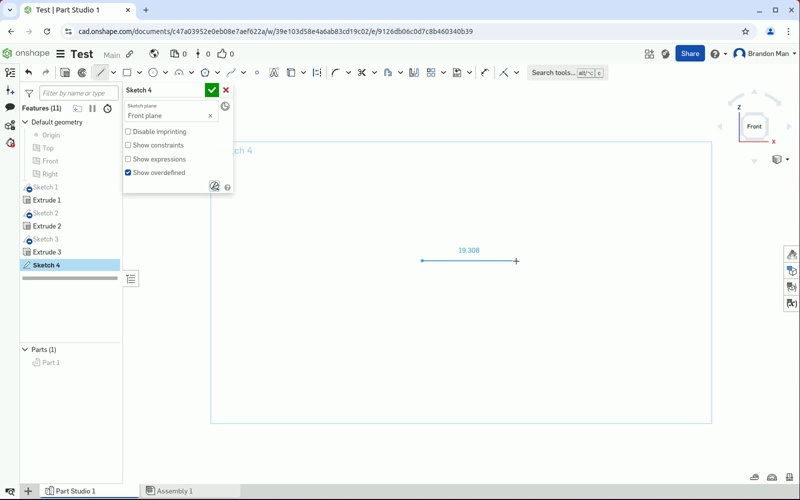
key_up(shift)
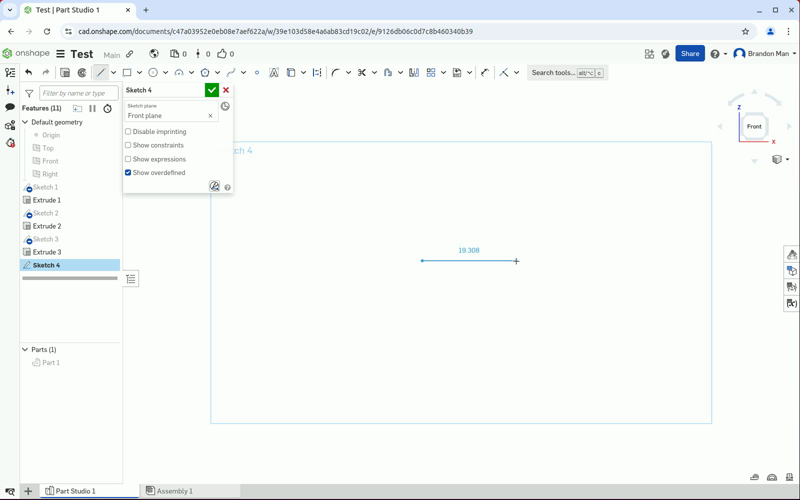
key_down(shift)
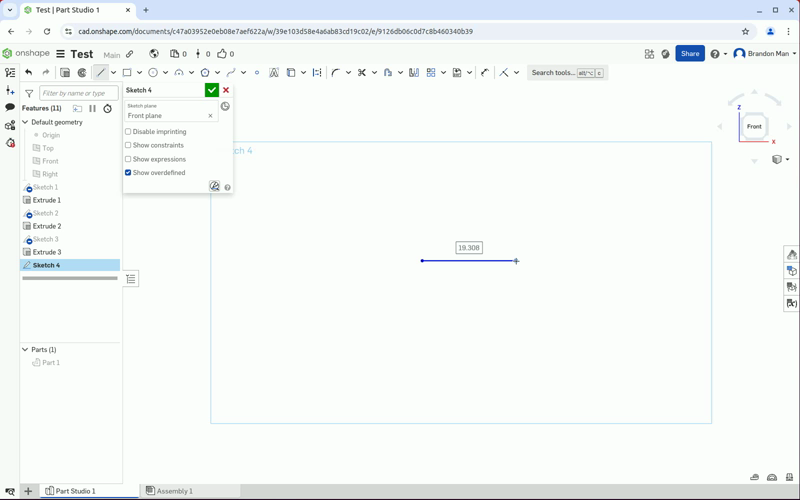
mouse_move(516, 191)
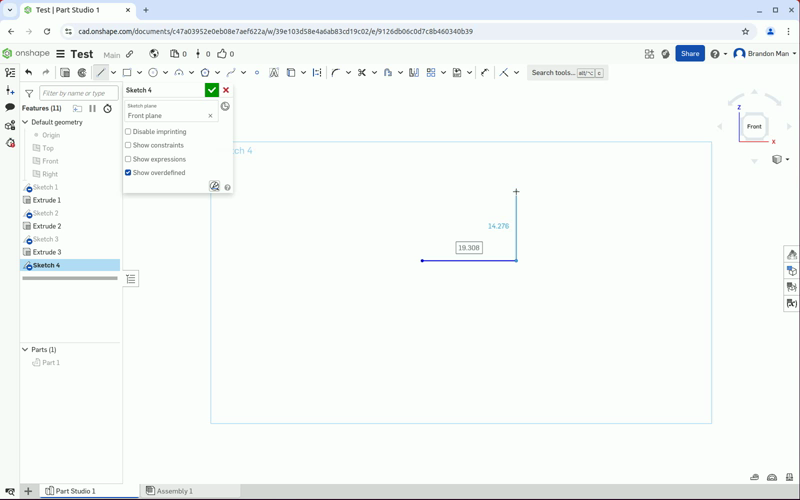
click(516, 191)
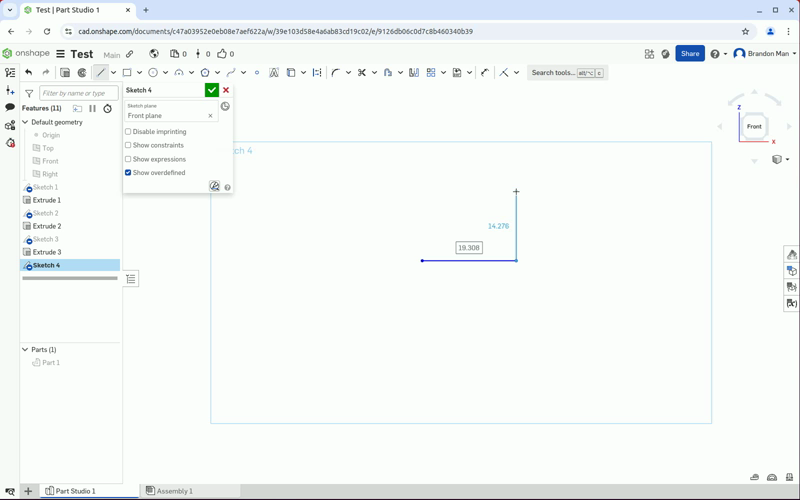
key_up(shift)
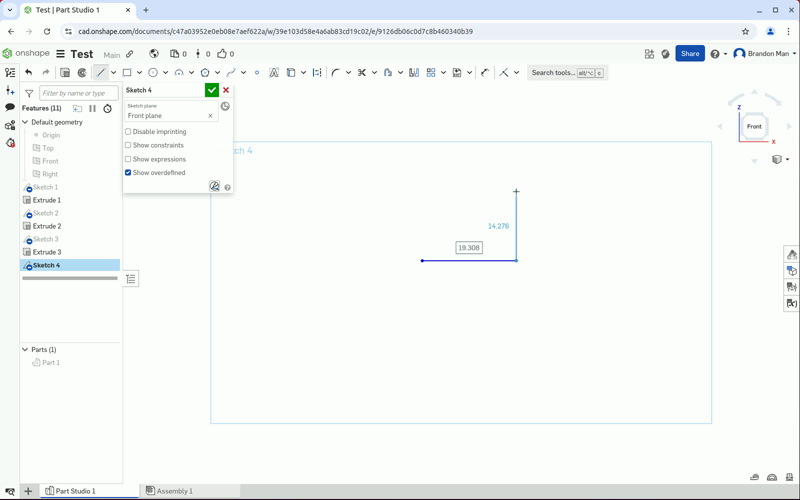
key_down(shift)
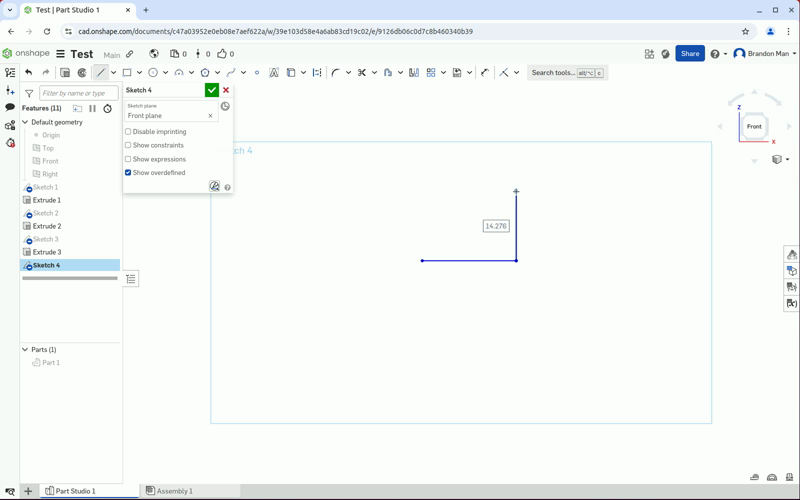
mouse_move(422, 191)
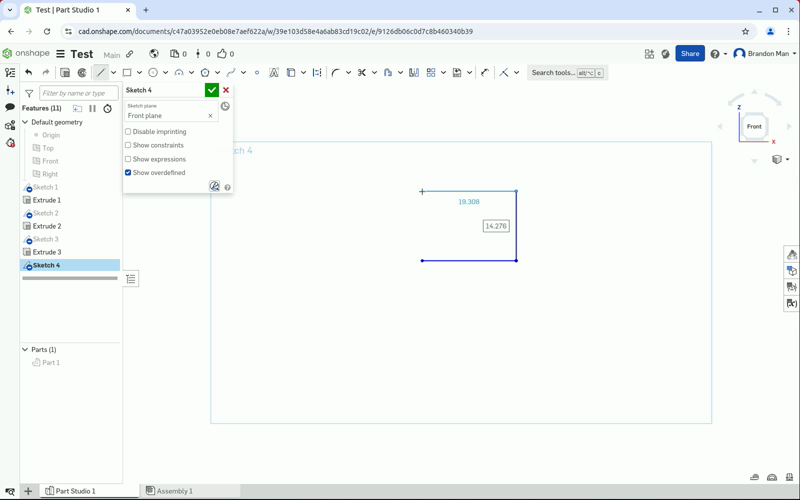
click(422, 191)
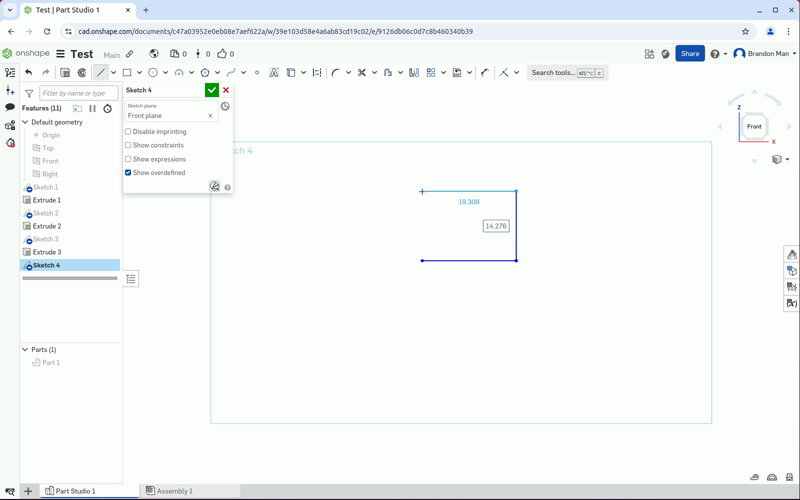
key_up(shift)
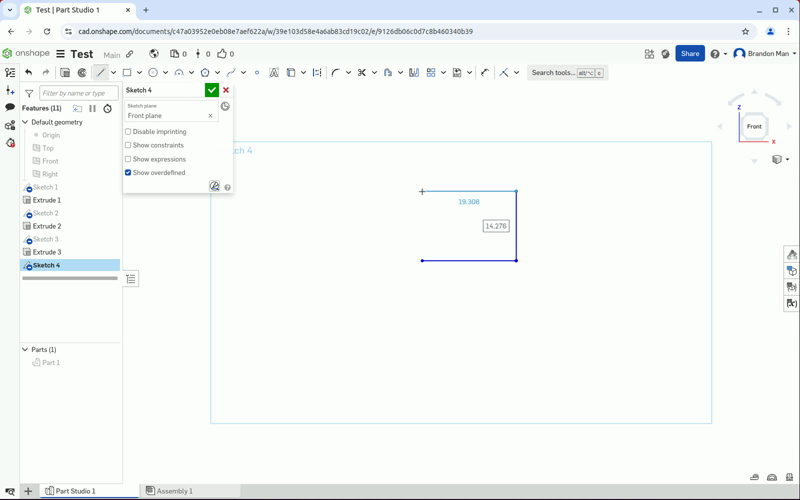
key_down(shift)
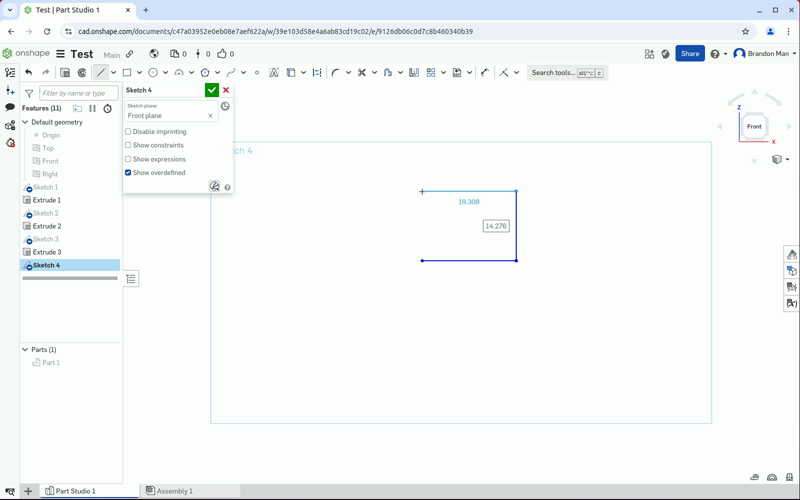
mouse_move(422, 260)
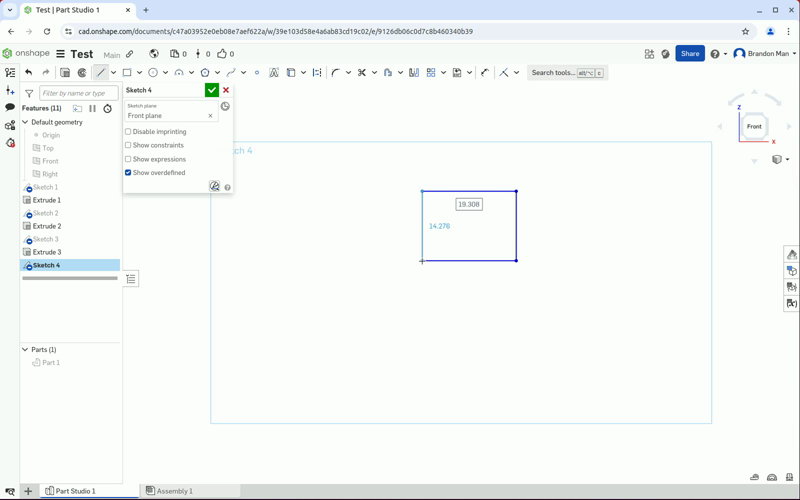
key_up(shift)
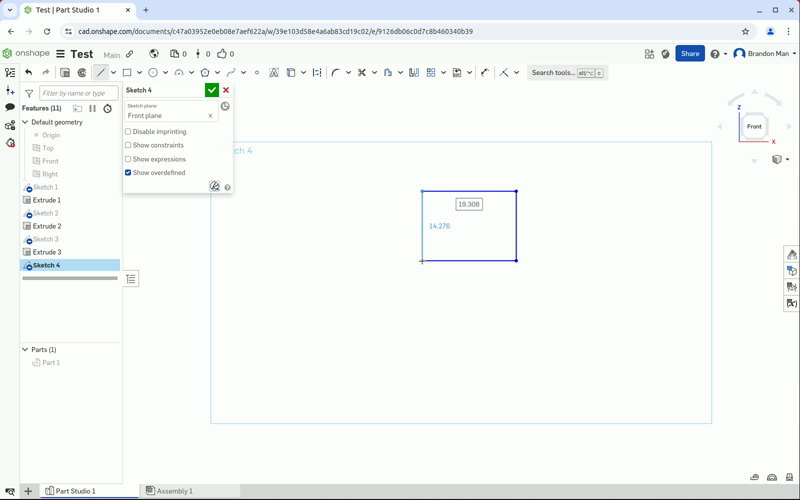
click(422, 260)
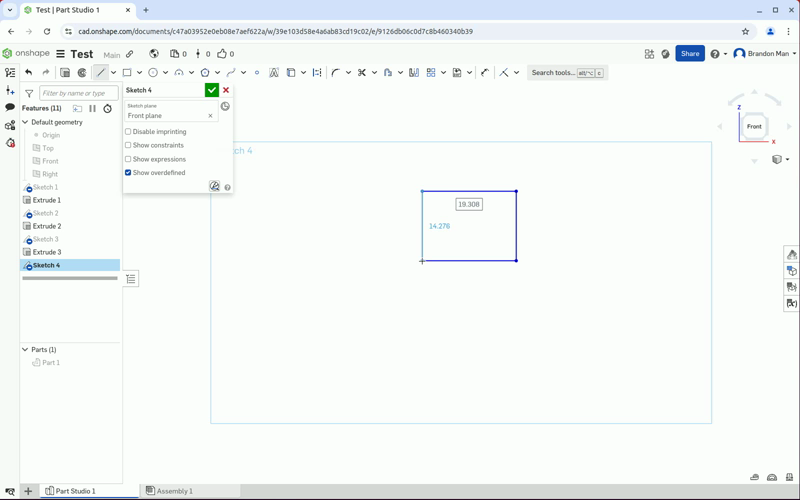
key(esc)
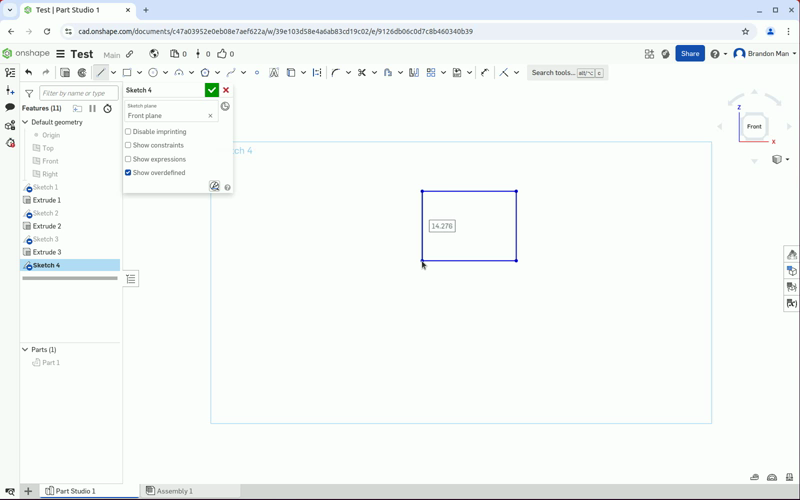
mouse_move(499, 212)
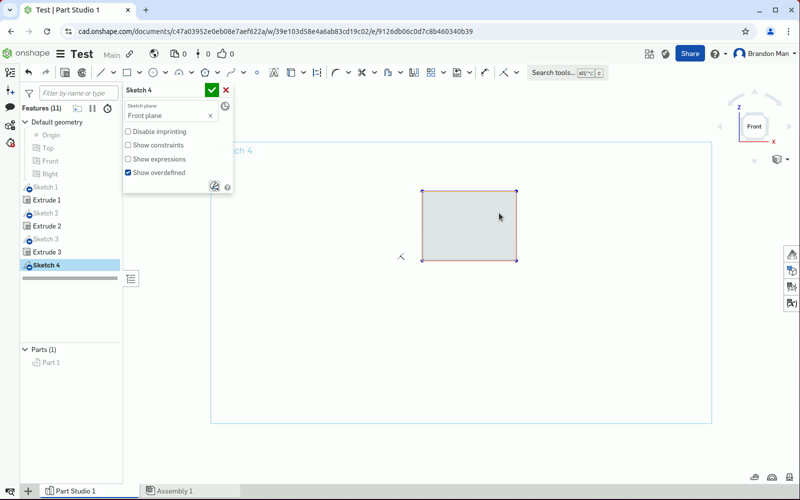
click(499, 212)
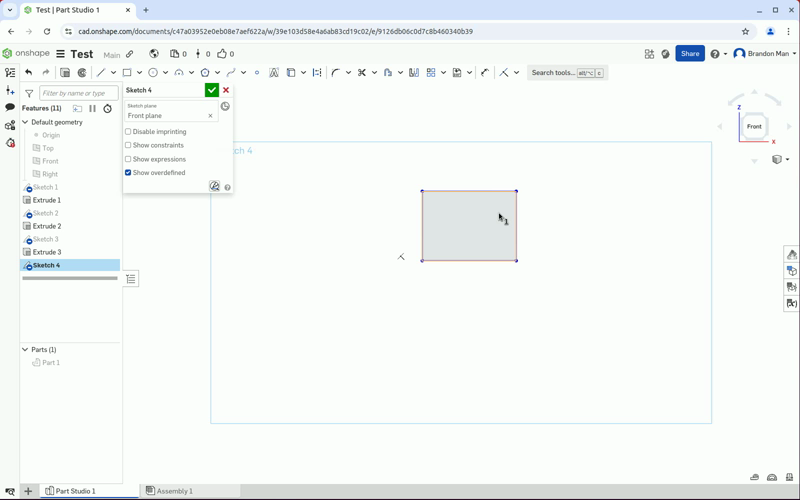
mouse_move(73, 352)
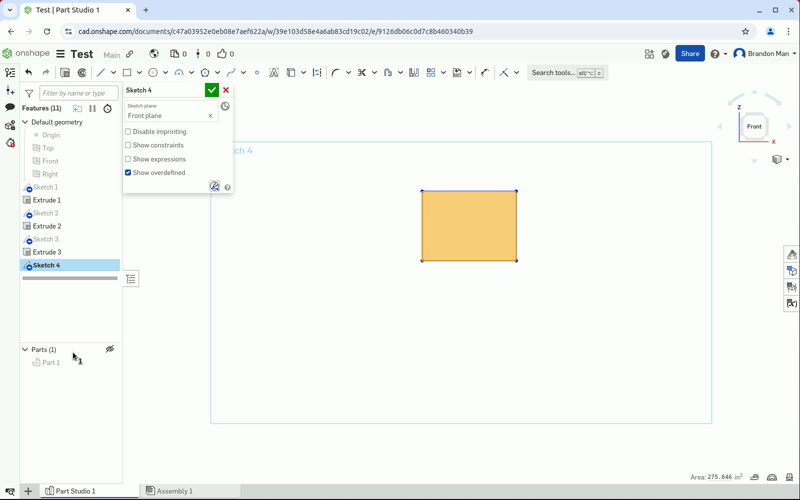
key(shift+y)
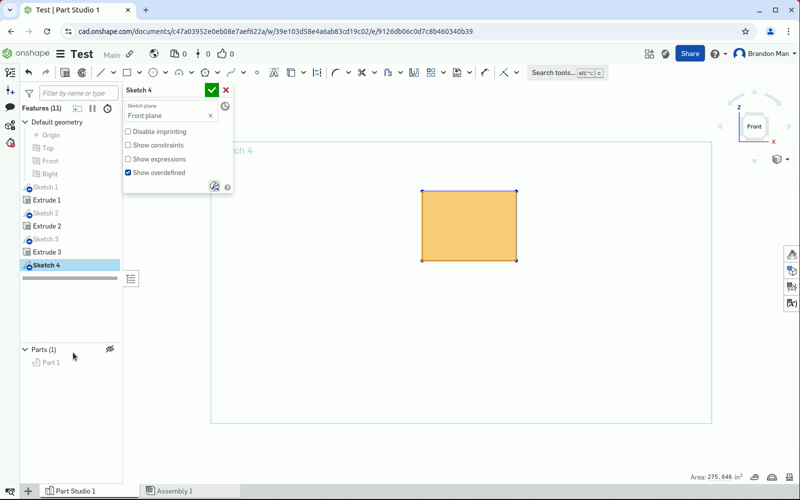
key(shift+e)
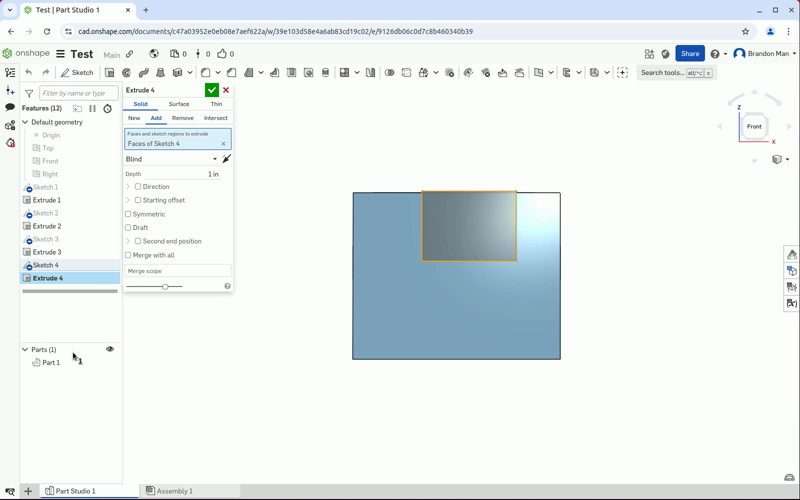
mouse_move(143, 106)
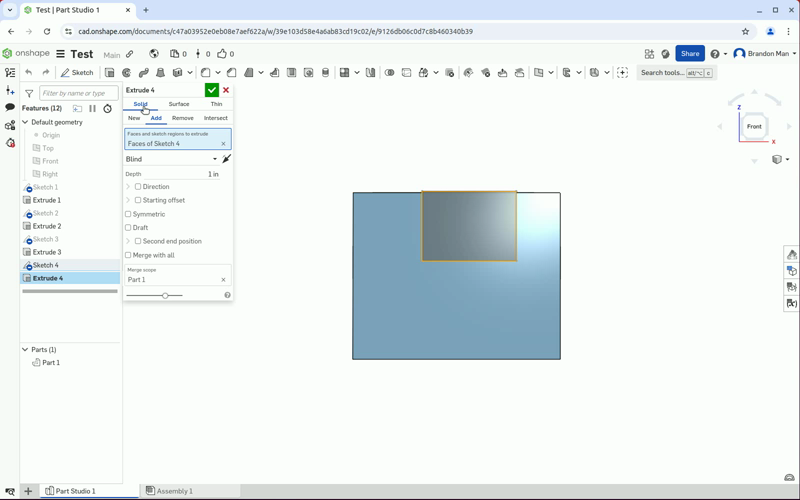
click(143, 106)
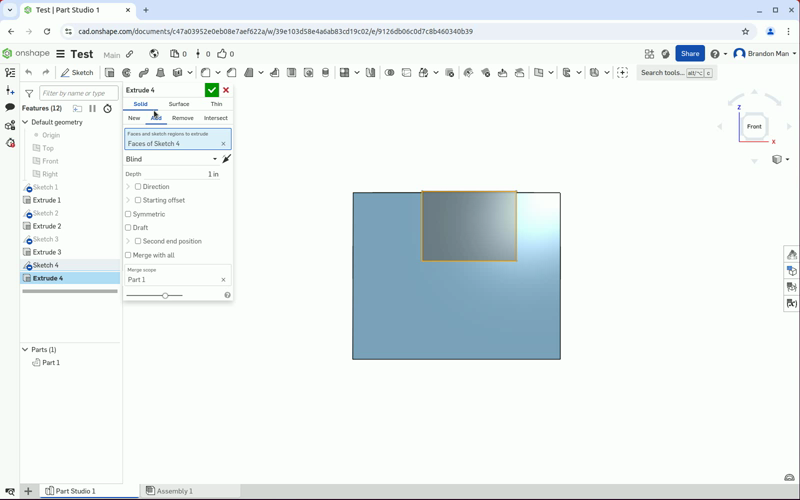
mouse_move(186, 120)
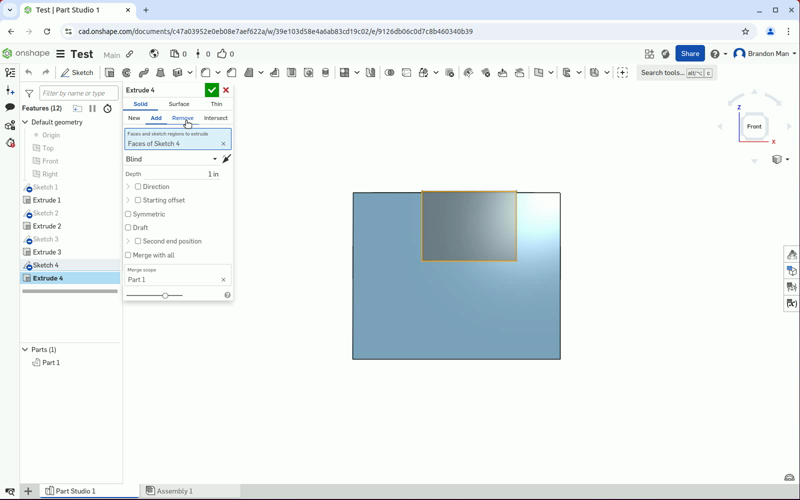
click(186, 120)
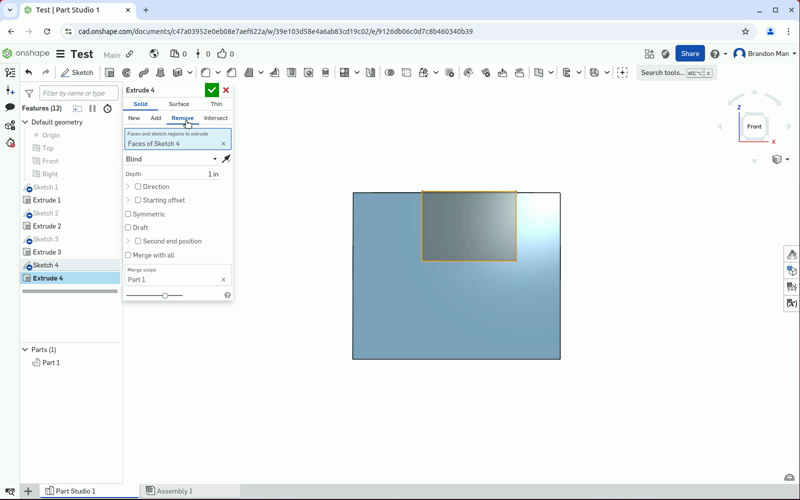
key(tab, 4)
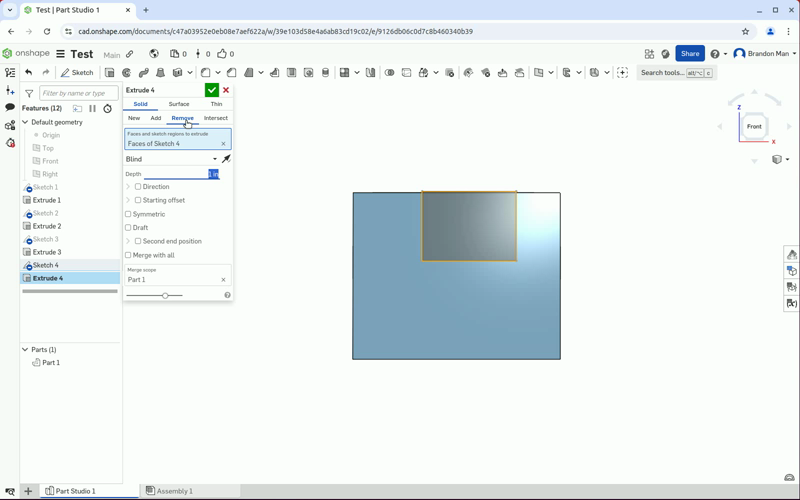
text(25.997)
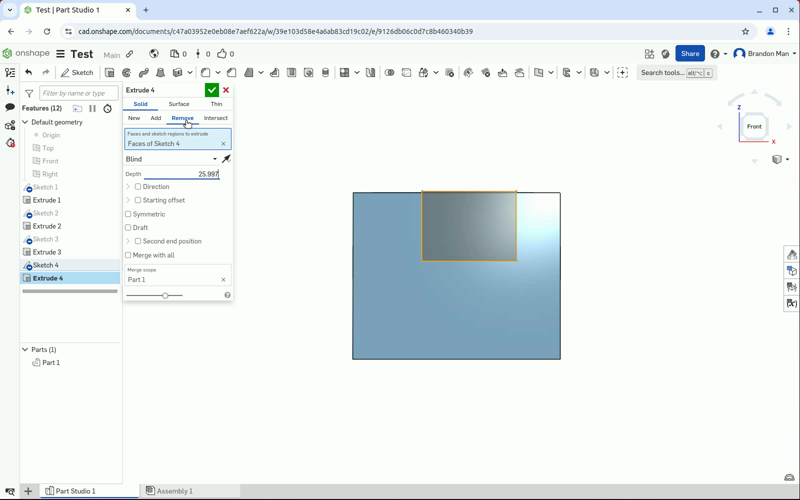
key(tab, 6)
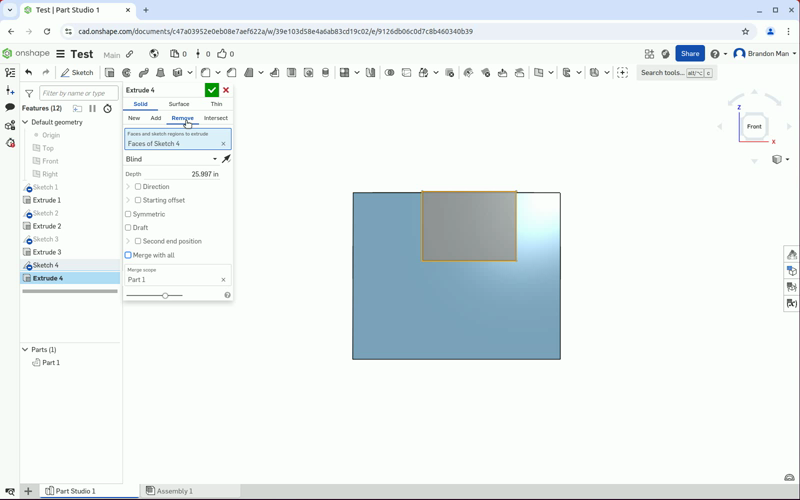
key(space)
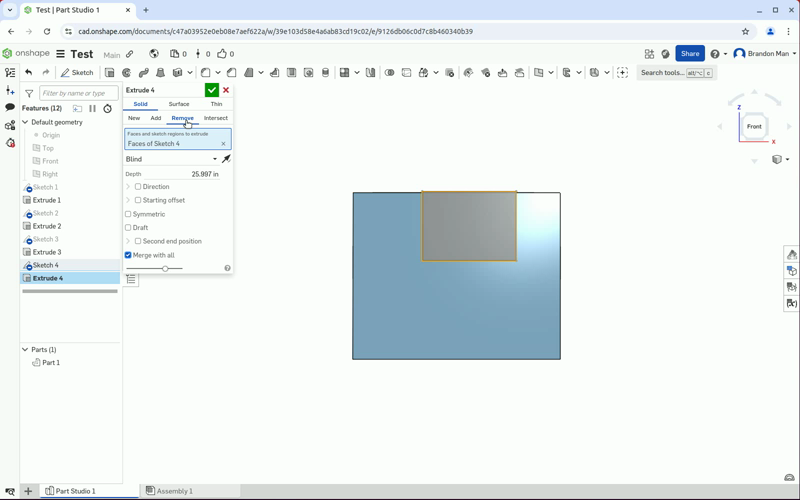
key(enter)
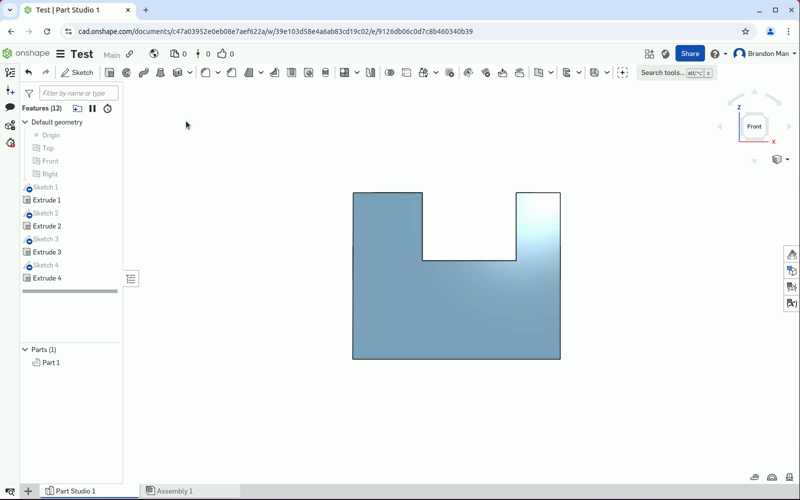
key(shift+h)
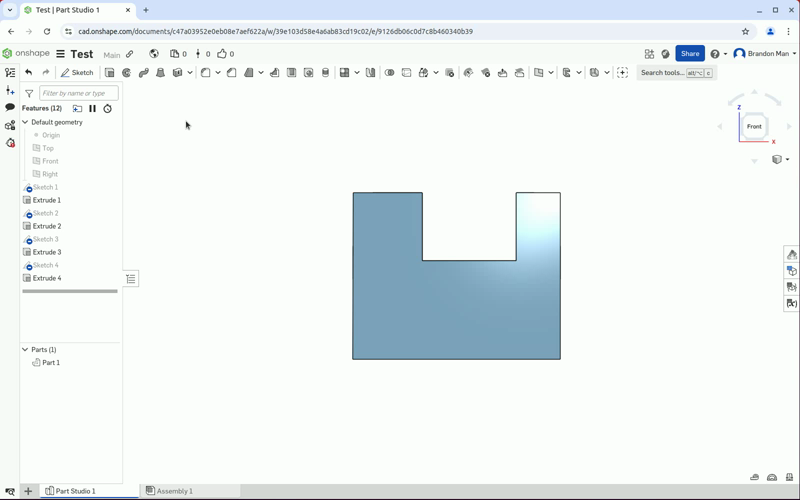
key(shift+h)
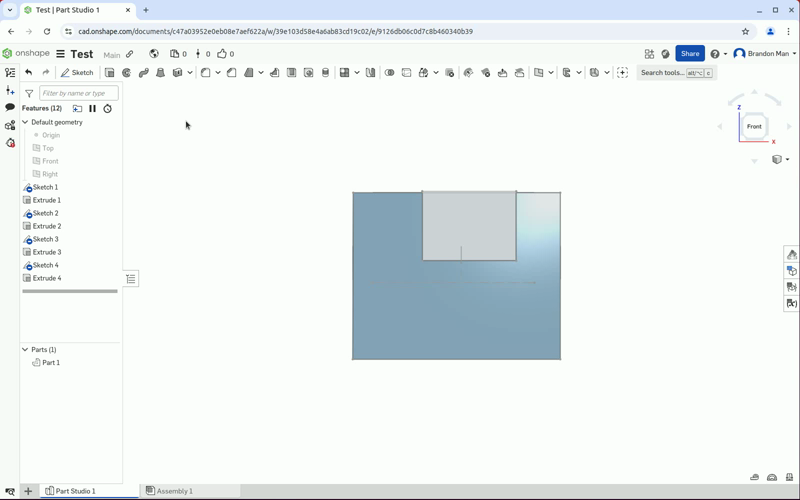
key(shift+7)
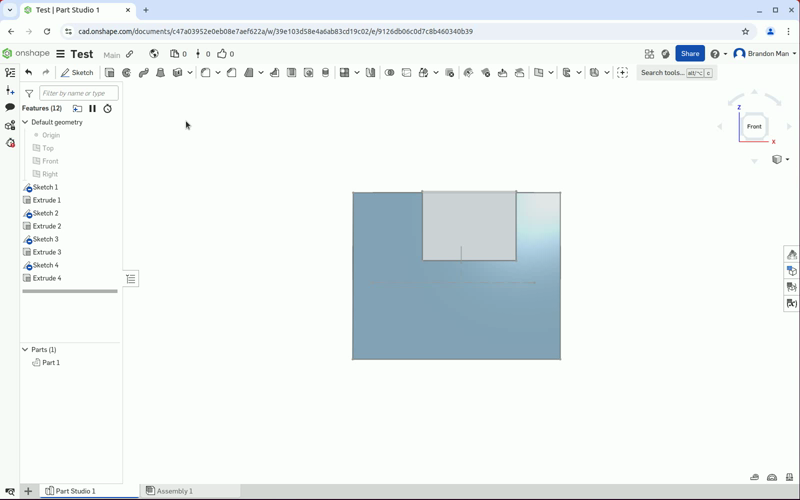
key(left, 2)
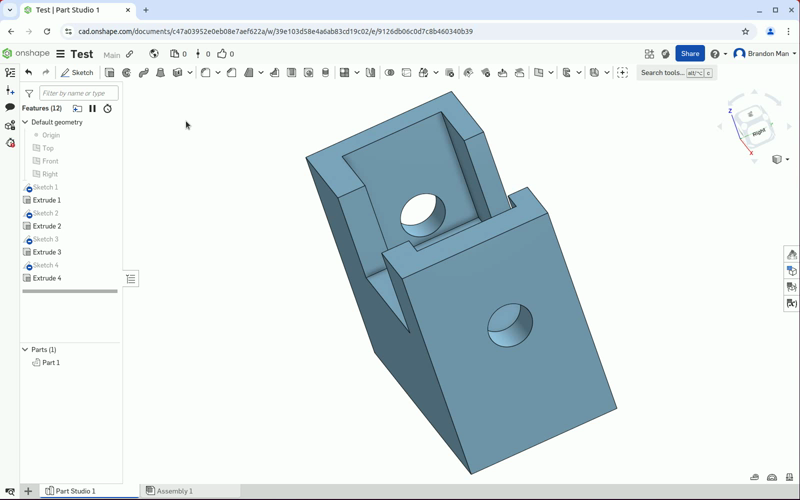
key(down, 2)
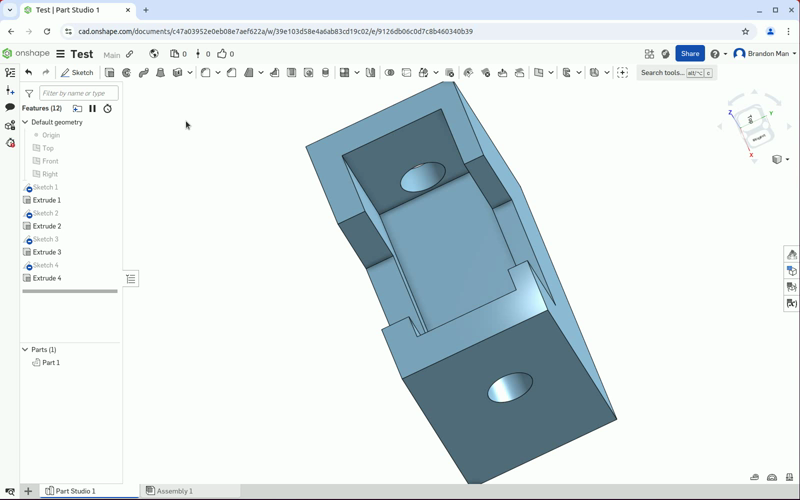
key(up, 2)
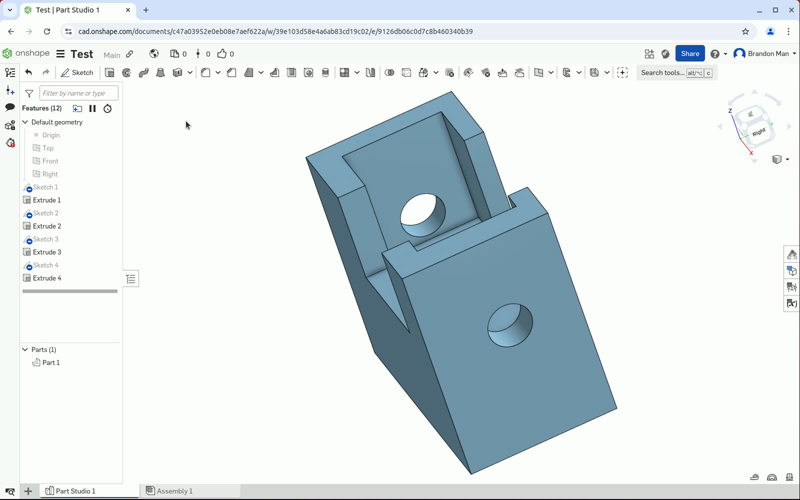
key(right, 2)
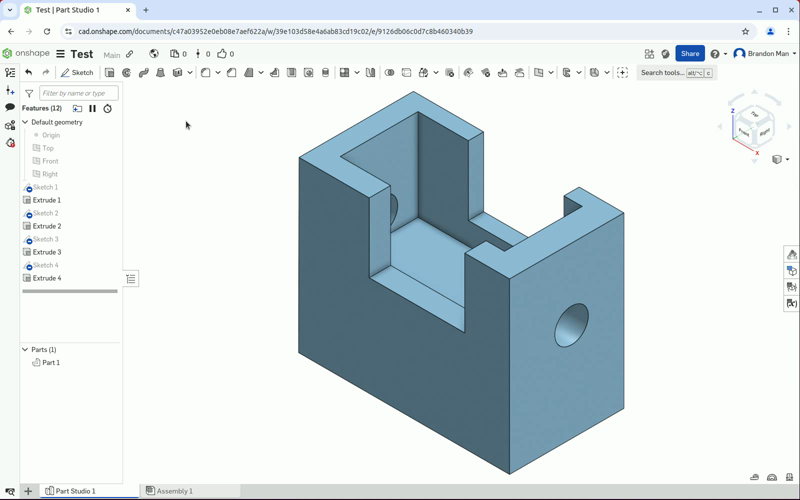
mouse_move(73, 189)
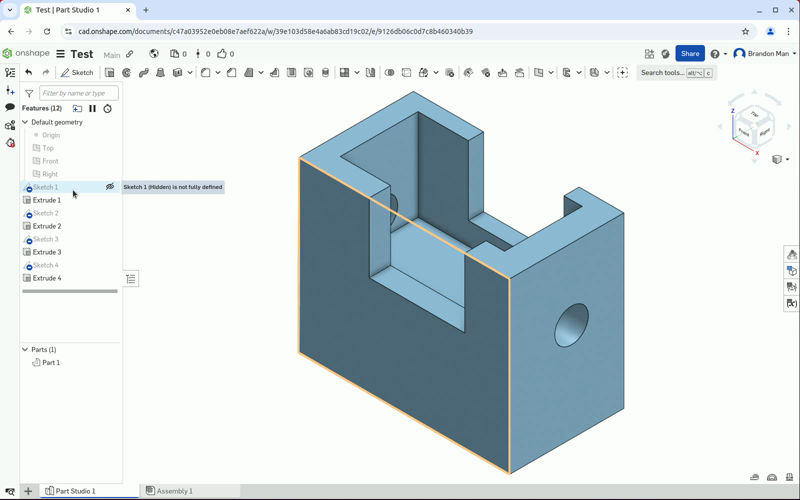
click(73, 189)